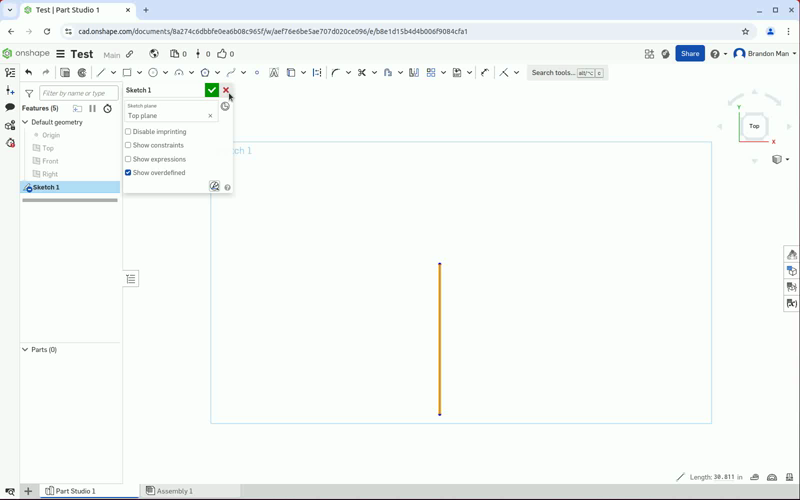
key(shift+h)
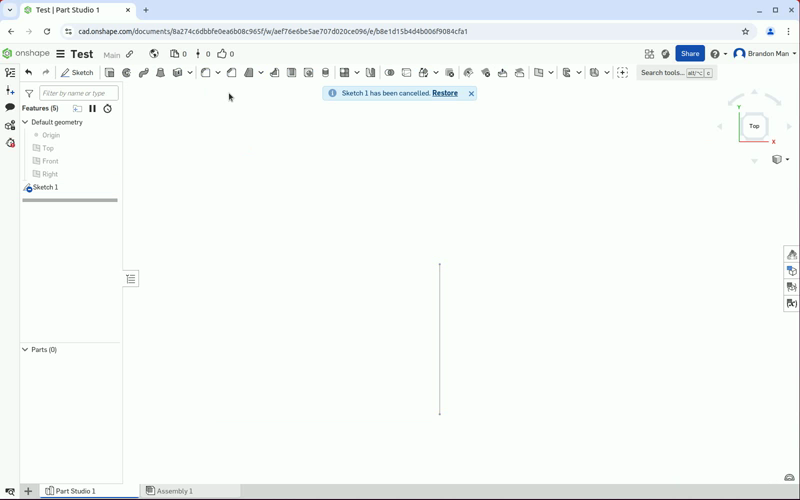
key(shift+s)
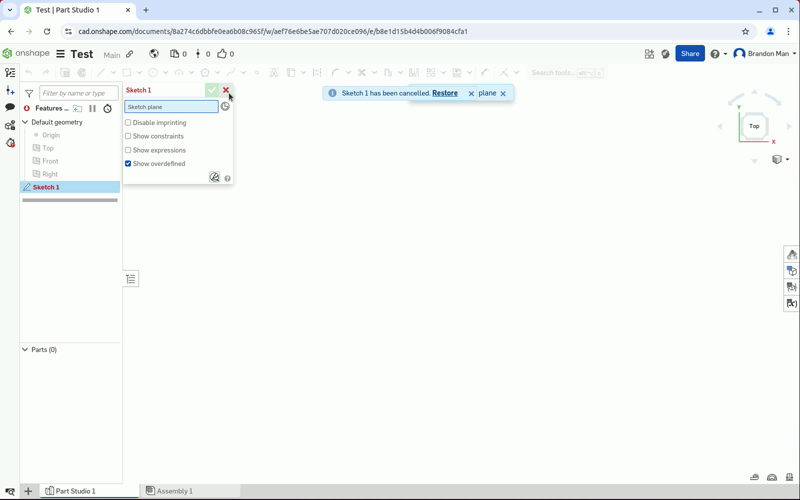
mouse_move(73, 150)
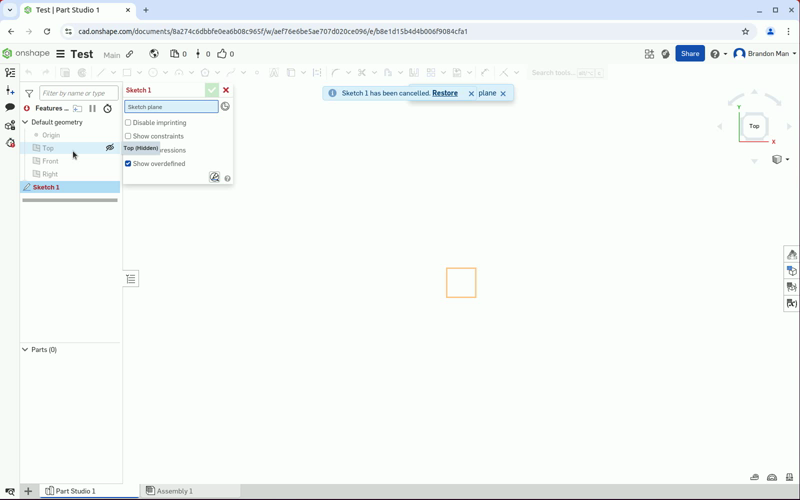
click(73, 150)
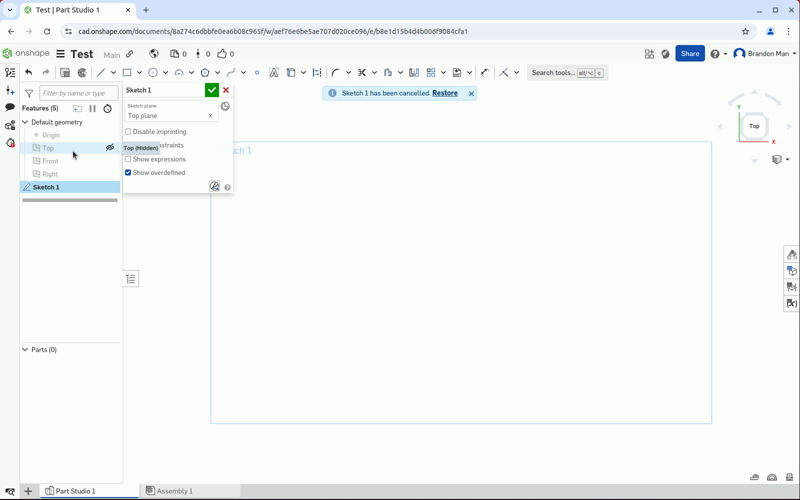
mouse_move(73, 352)
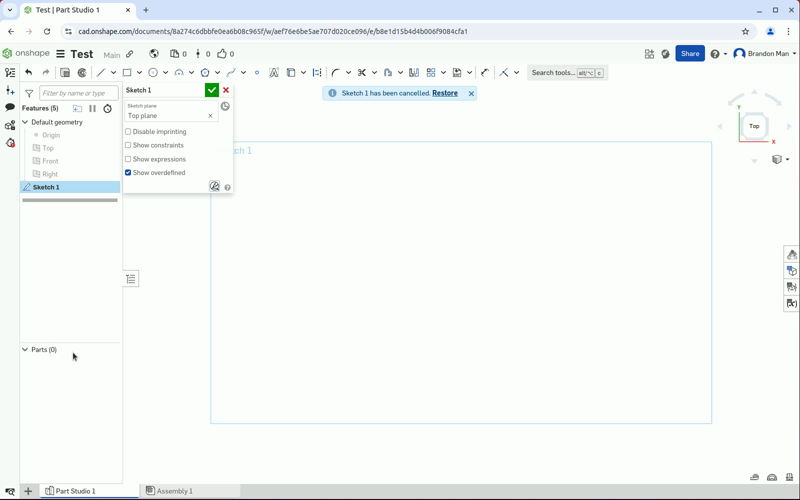
key(y)
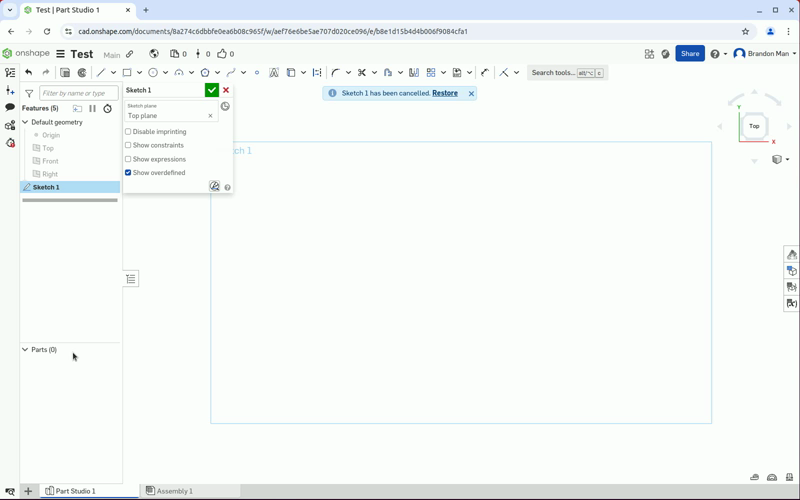
key(l)
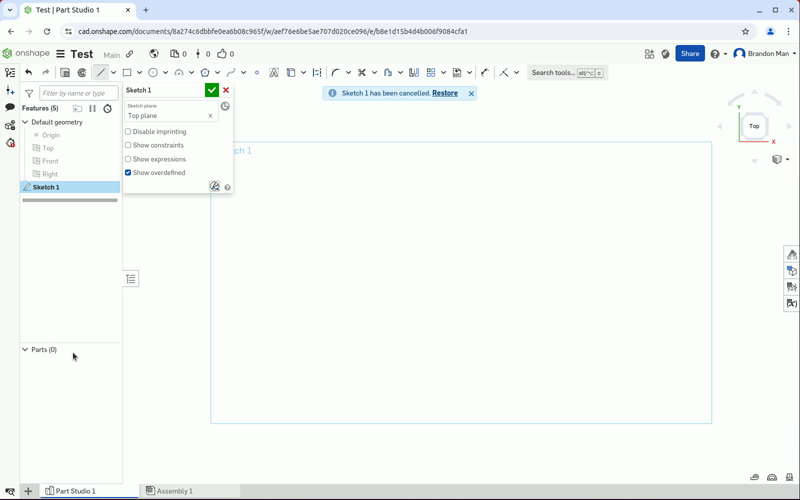
key_down(shift)
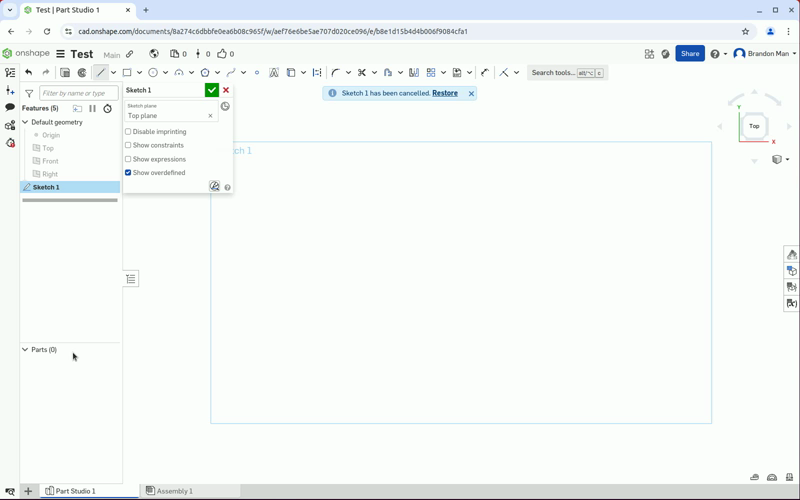
mouse_move(443, 312)
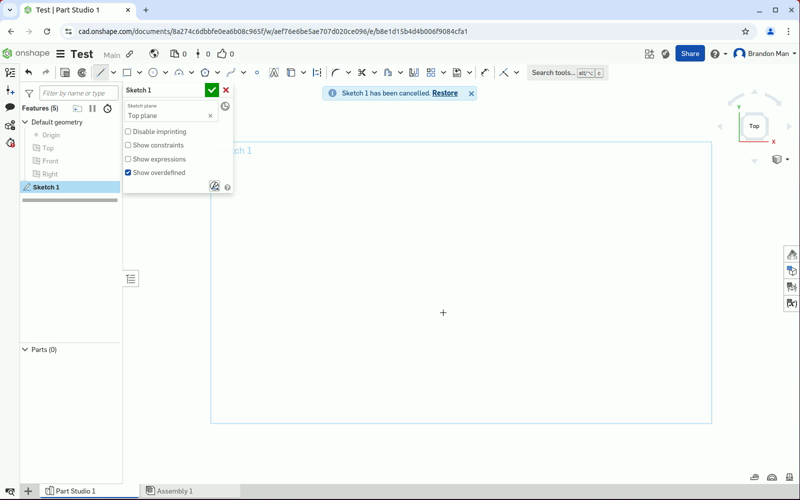
click(443, 312)
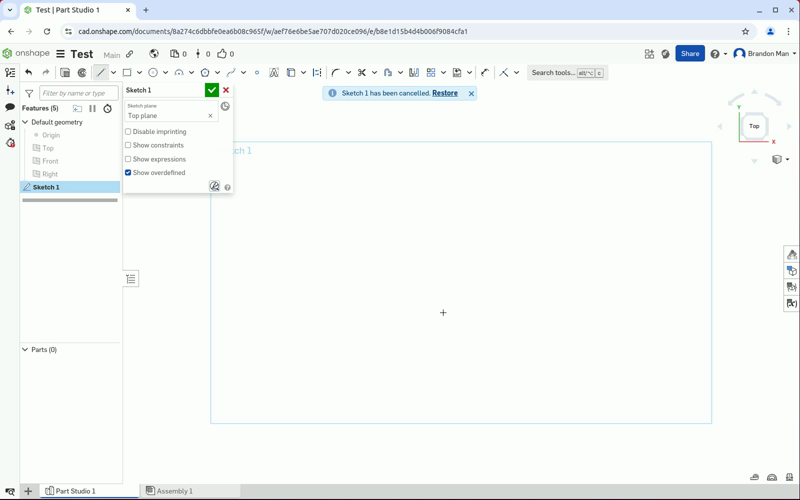
key_up(shift)
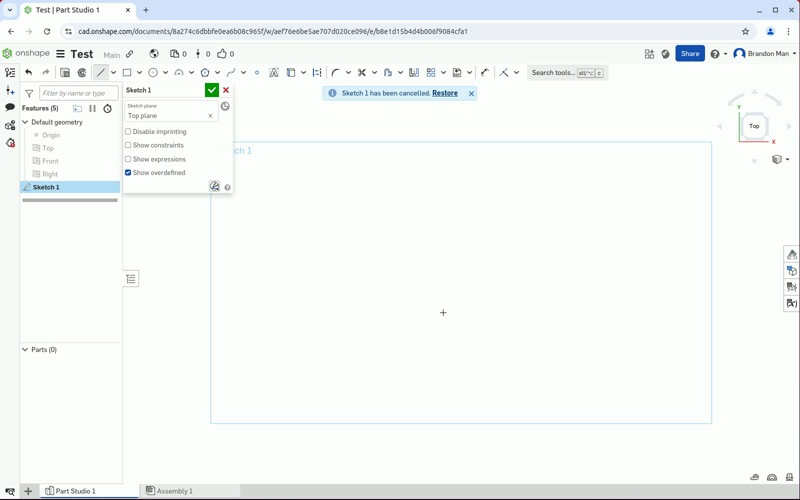
key_down(shift)
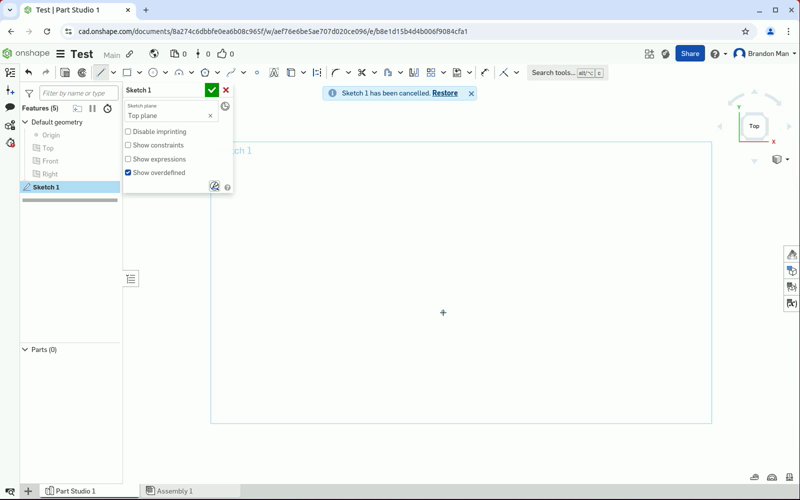
mouse_move(473, 312)
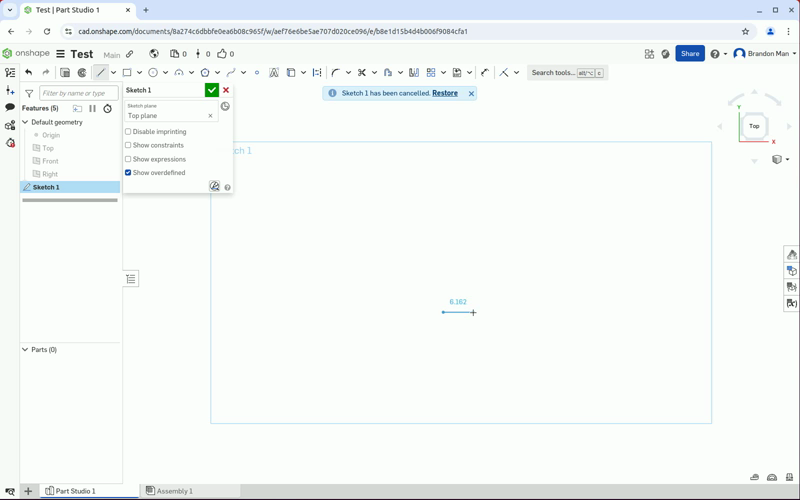
mouse_move(492, 312)
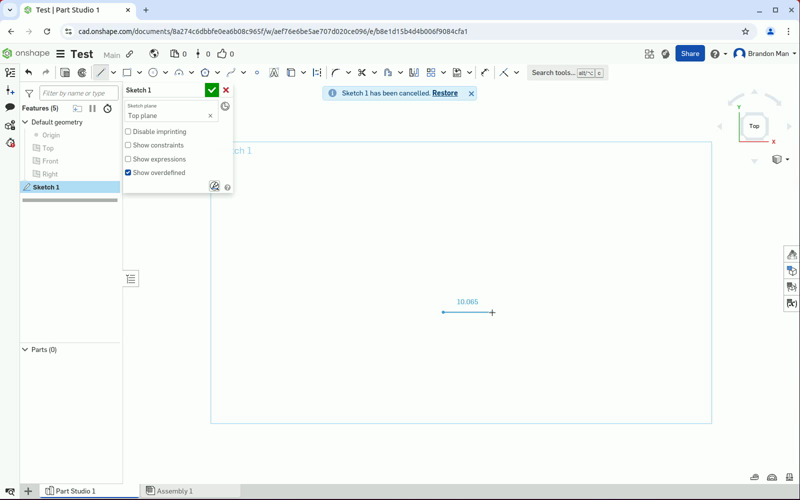
click(492, 312)
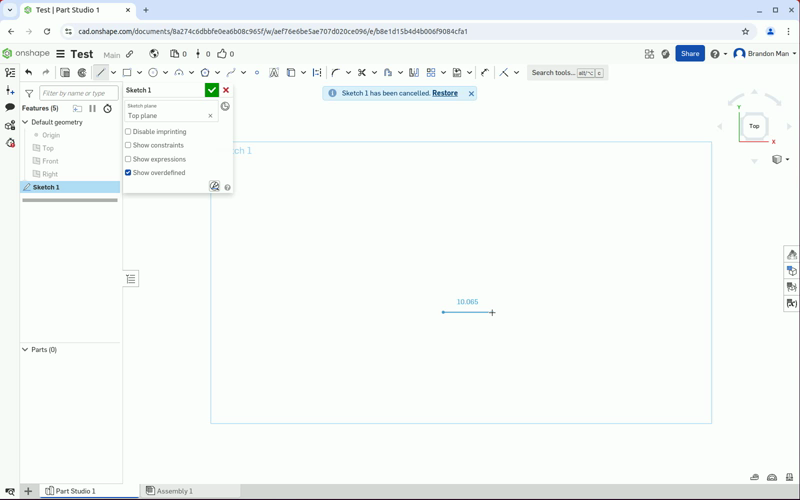
key_up(shift)
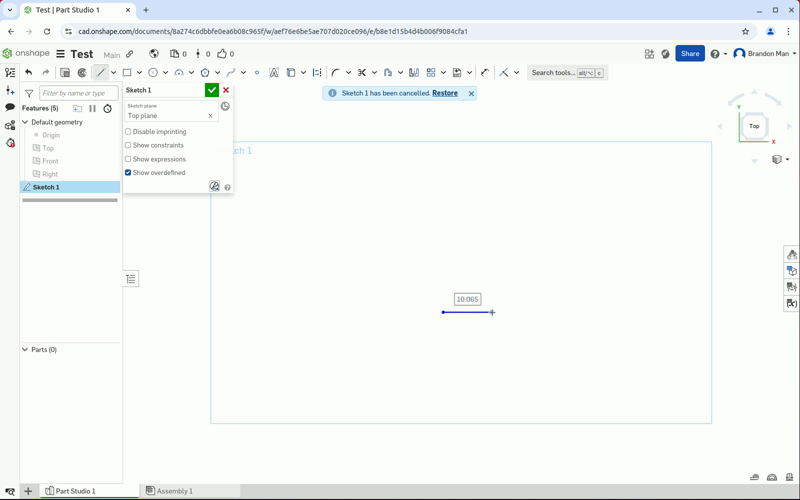
key_down(shift)
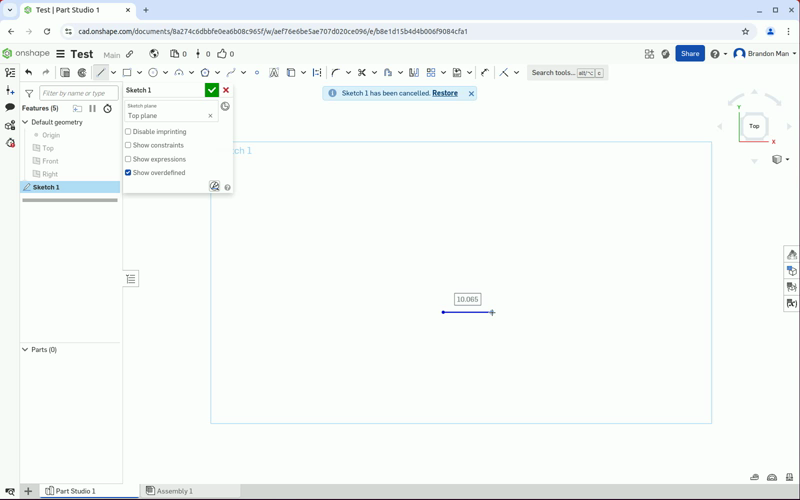
mouse_move(522, 312)
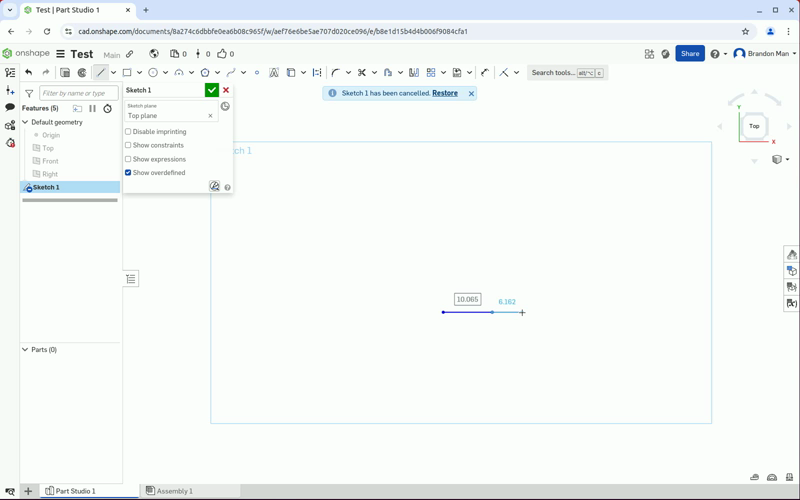
mouse_move(492, 263)
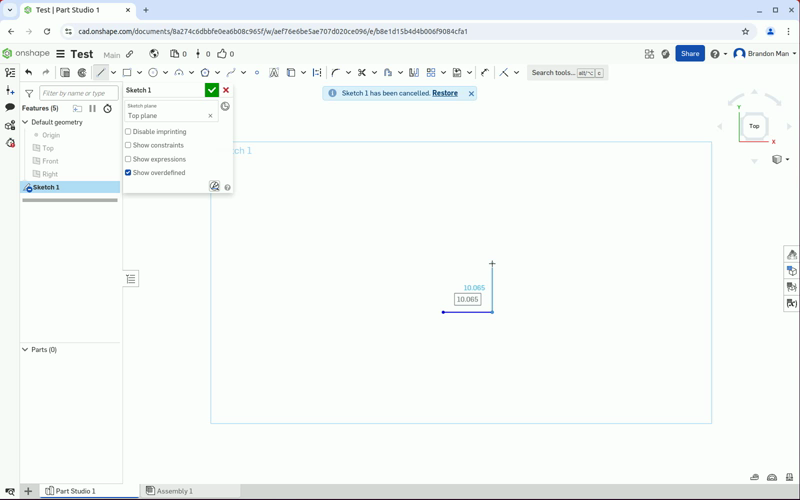
click(492, 263)
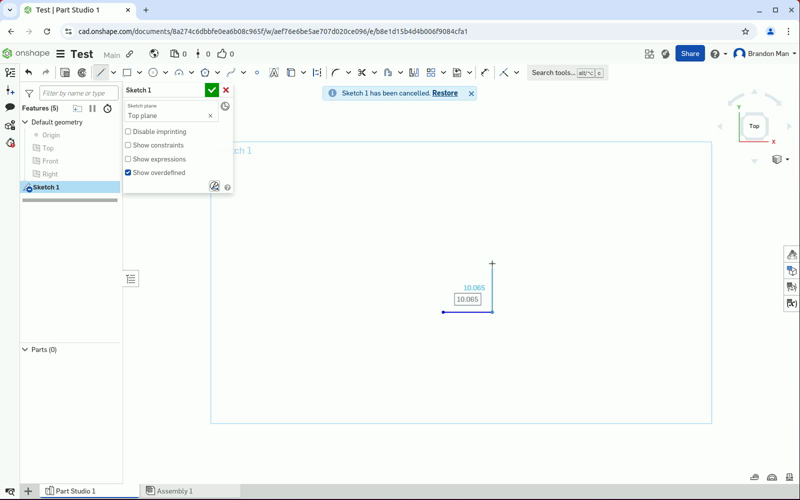
key_up(shift)
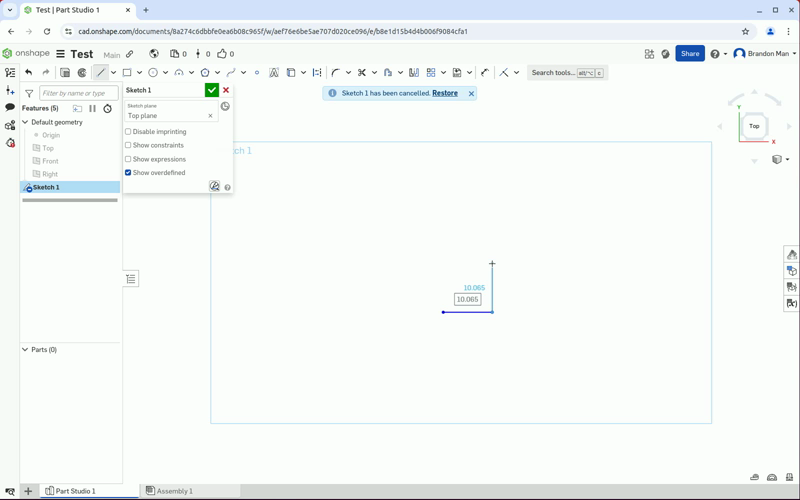
key_down(shift)
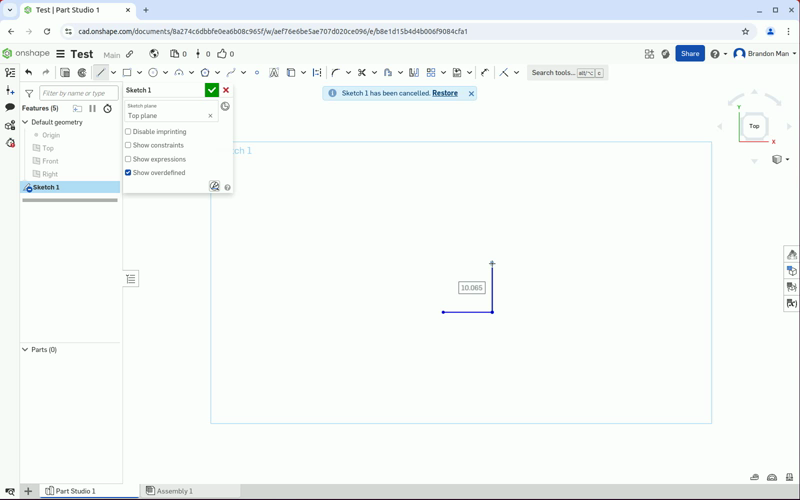
mouse_move(522, 263)
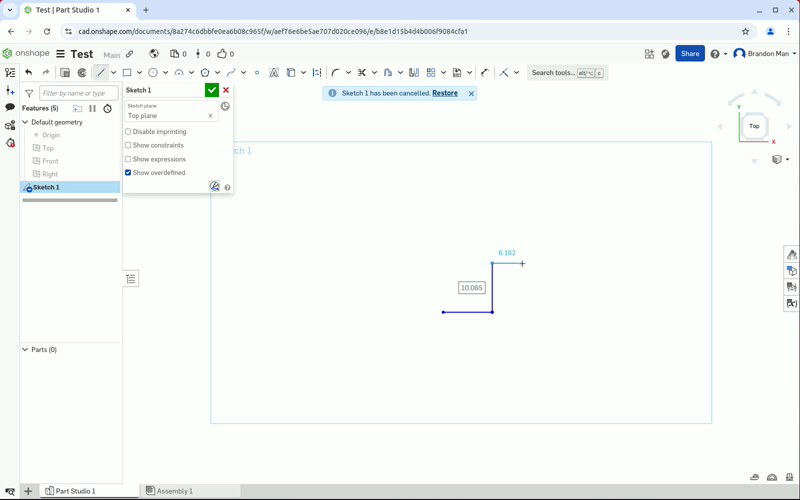
mouse_move(443, 263)
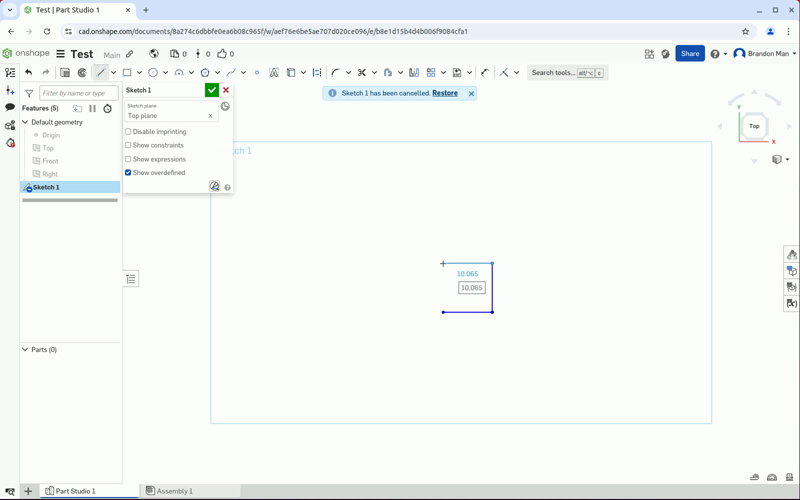
click(443, 263)
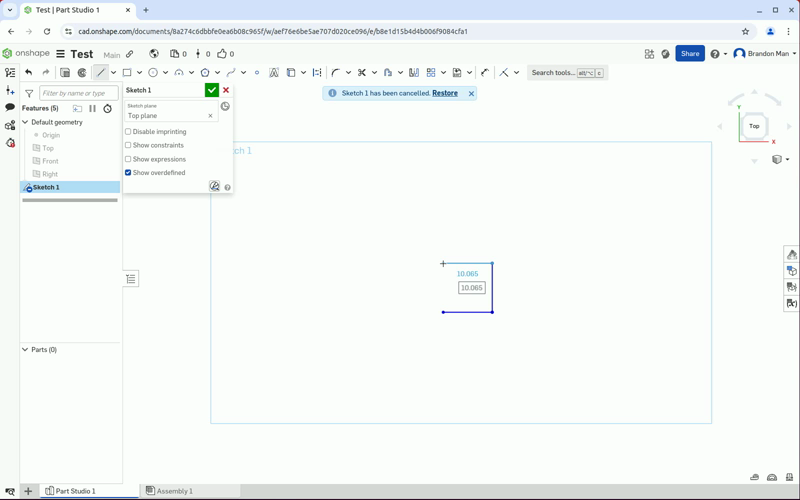
key_up(shift)
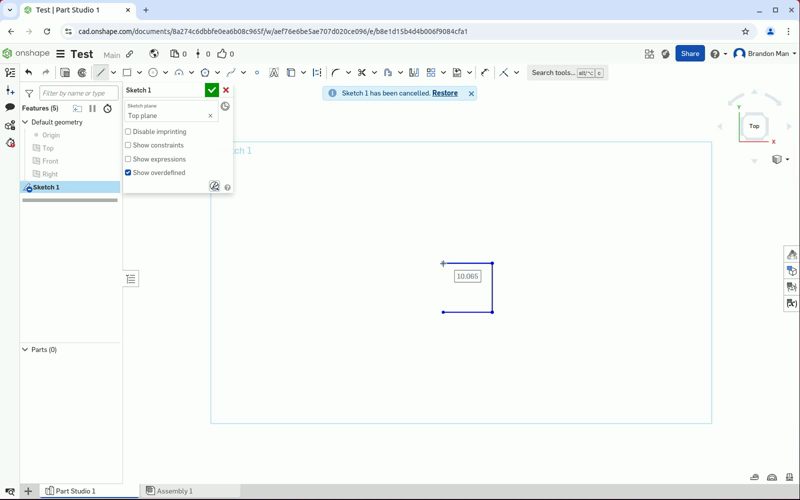
mouse_move(473, 263)
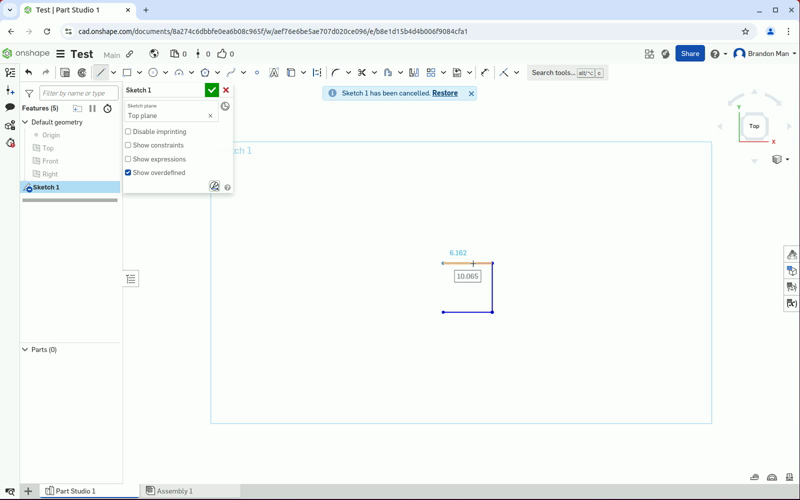
key_down(shift)
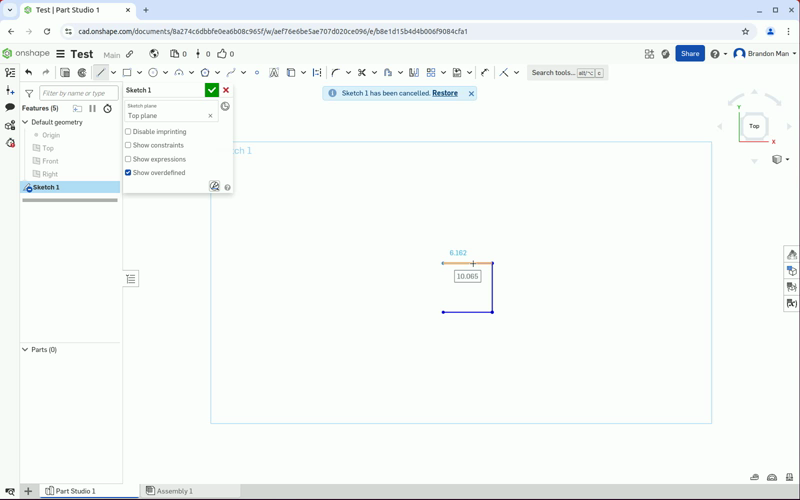
mouse_move(443, 312)
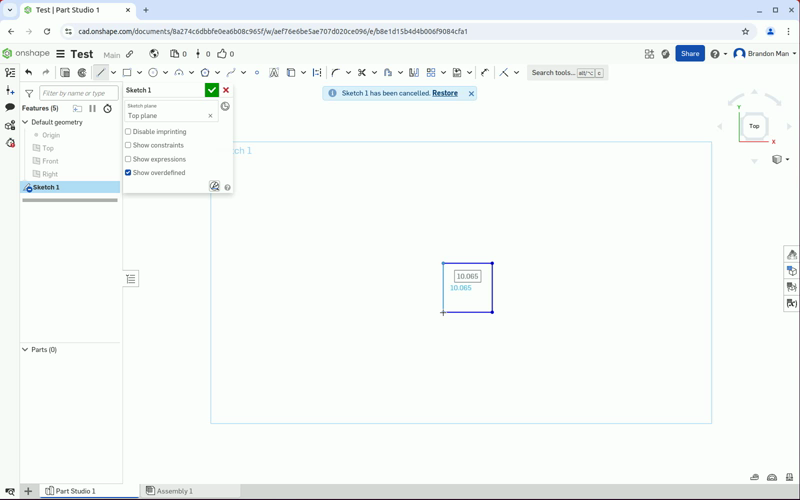
key_up(shift)
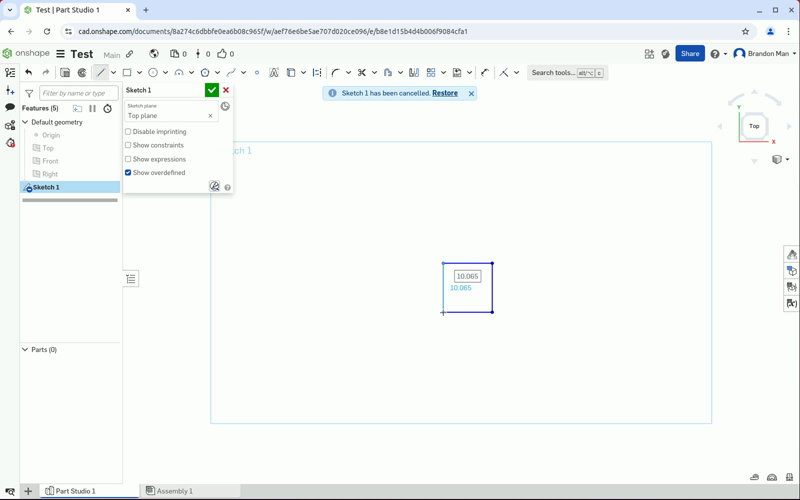
click(443, 312)
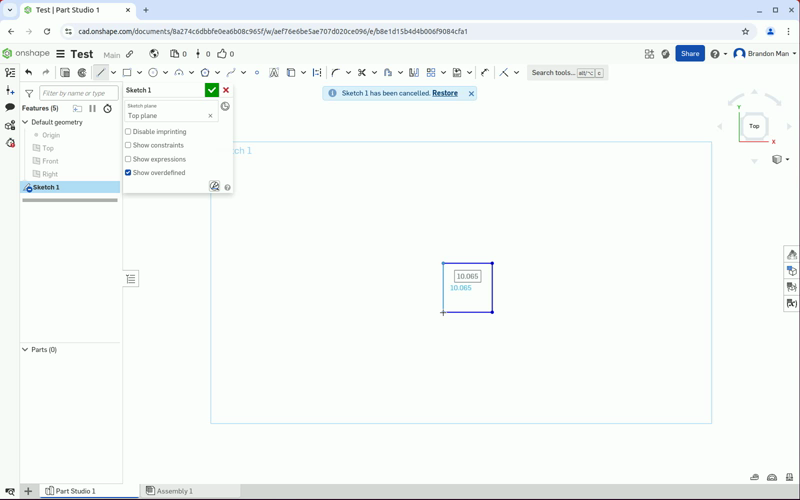
key(esc)
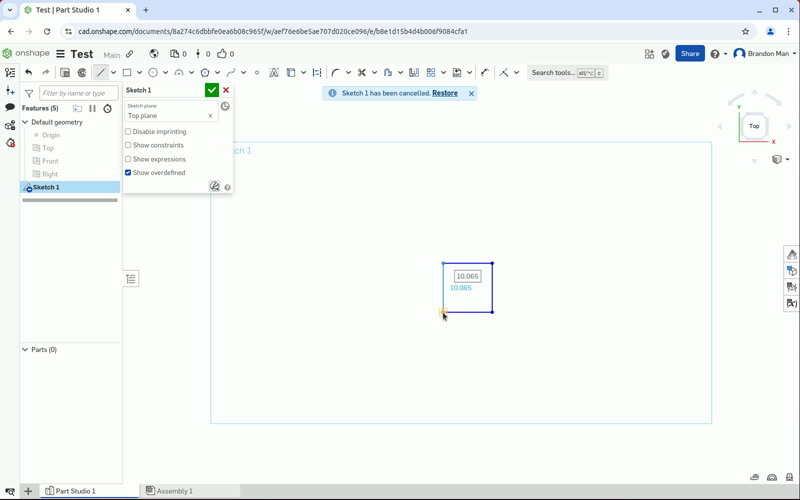
mouse_move(473, 270)
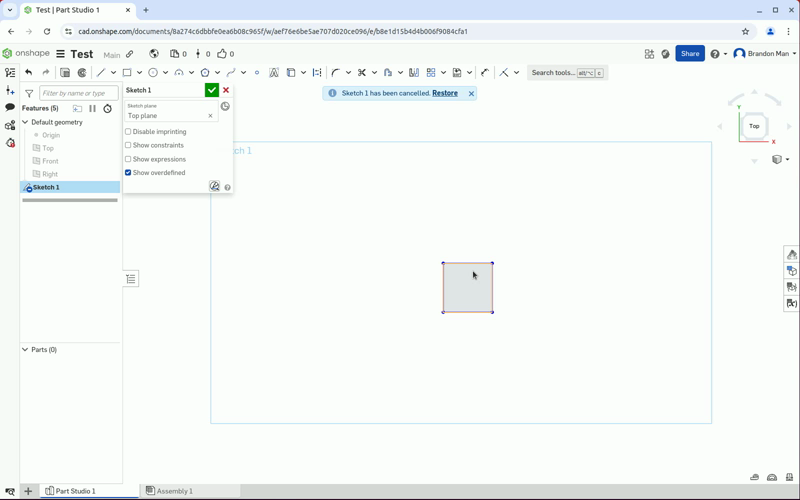
click(473, 270)
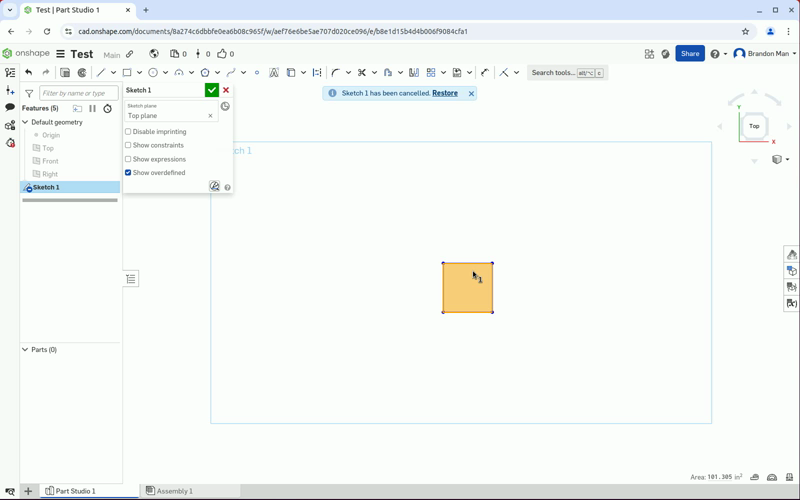
mouse_move(73, 352)
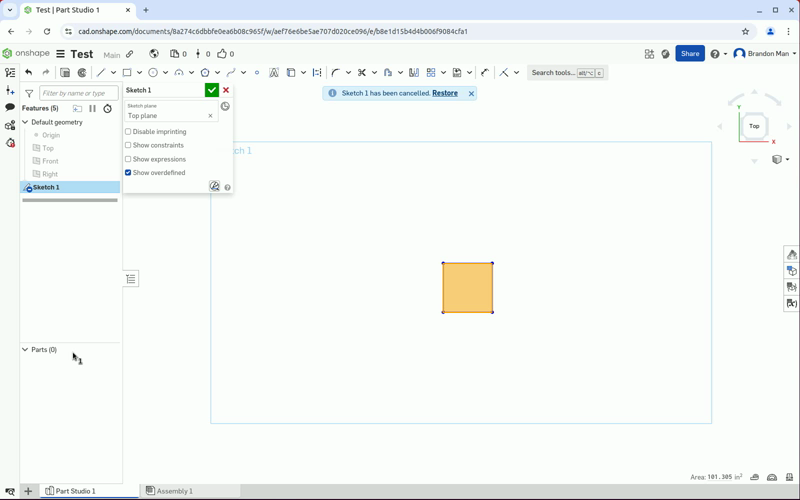
key(shift+y)
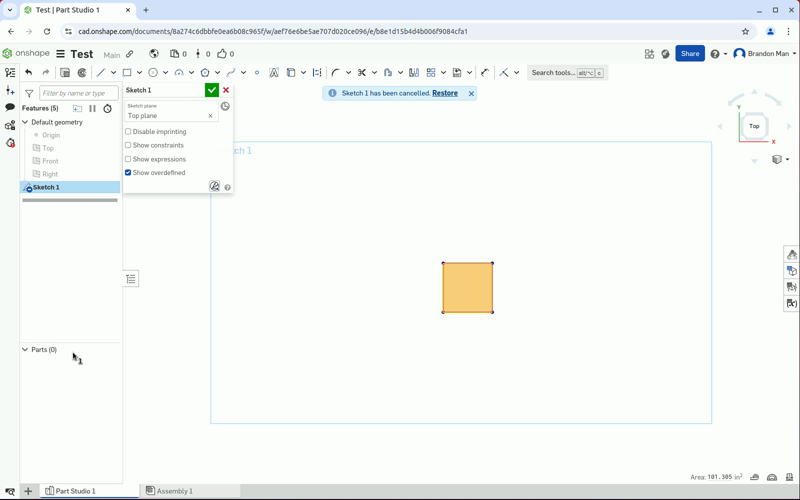
key(shift+e)
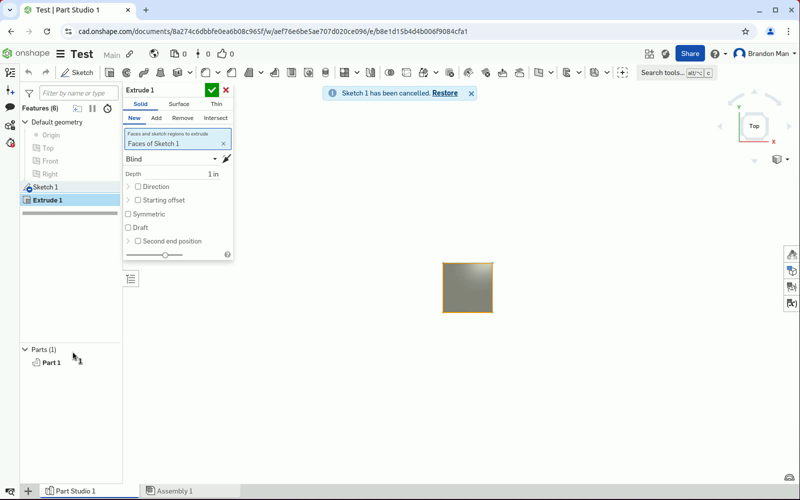
mouse_move(143, 106)
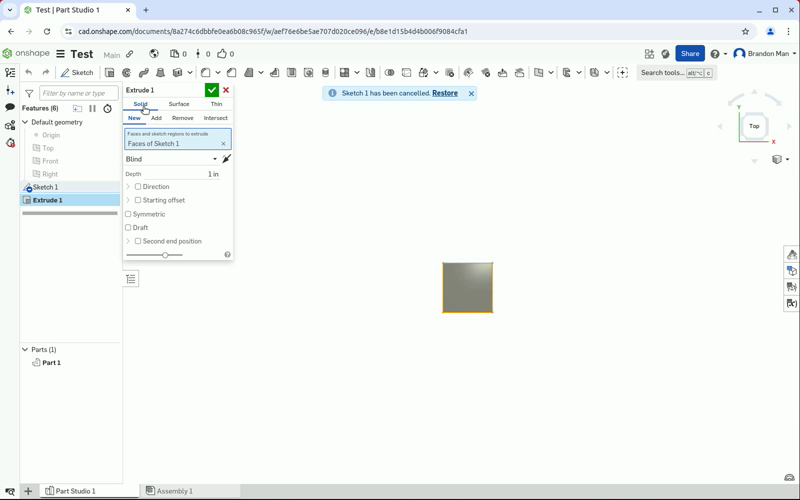
click(143, 106)
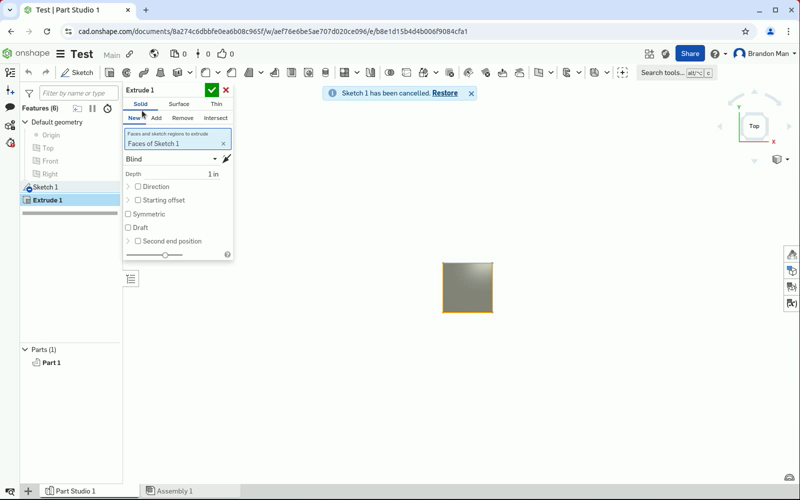
mouse_move(137, 120)
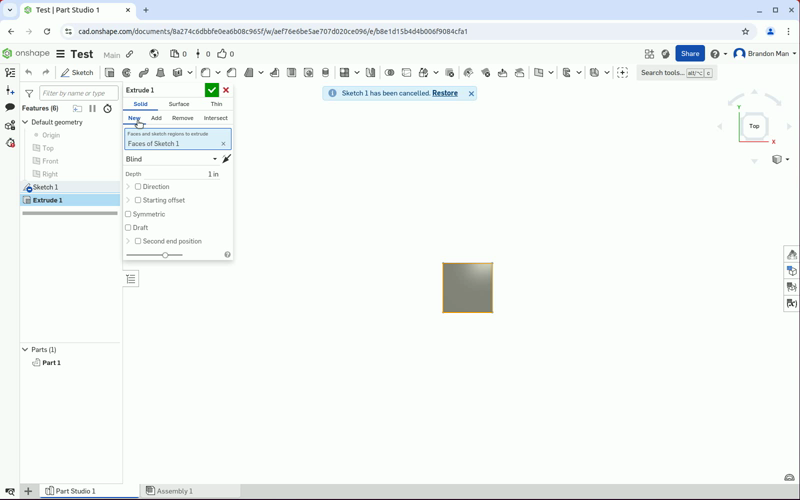
click(137, 120)
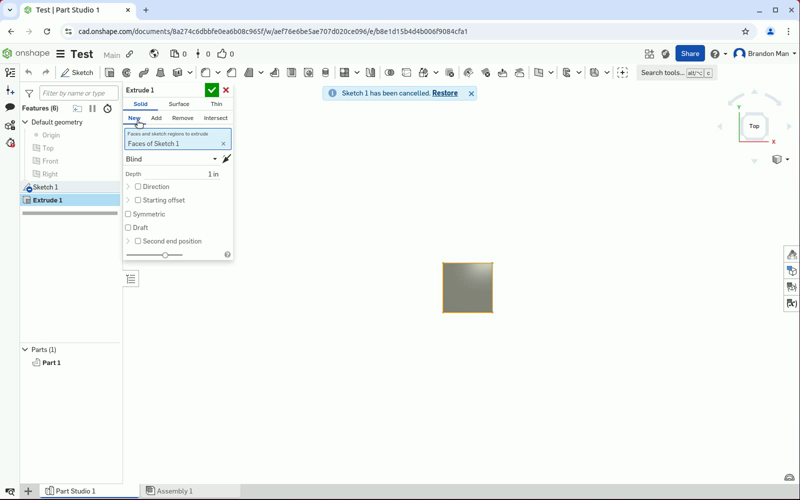
key(tab, 4)
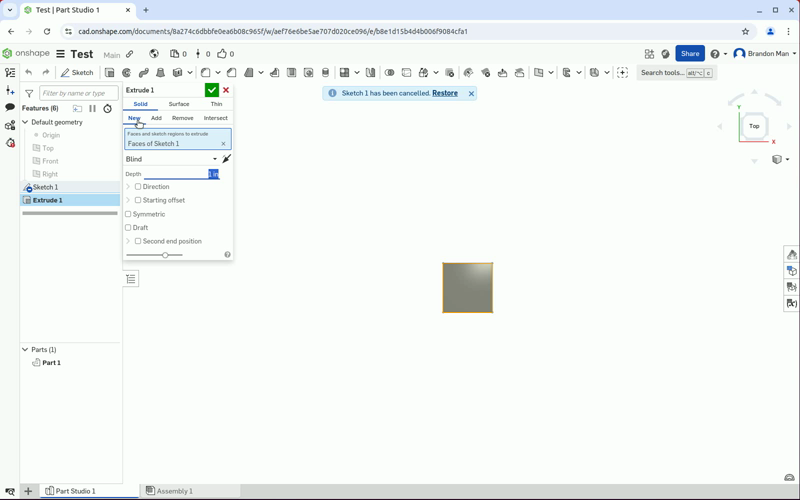
text(23.108)
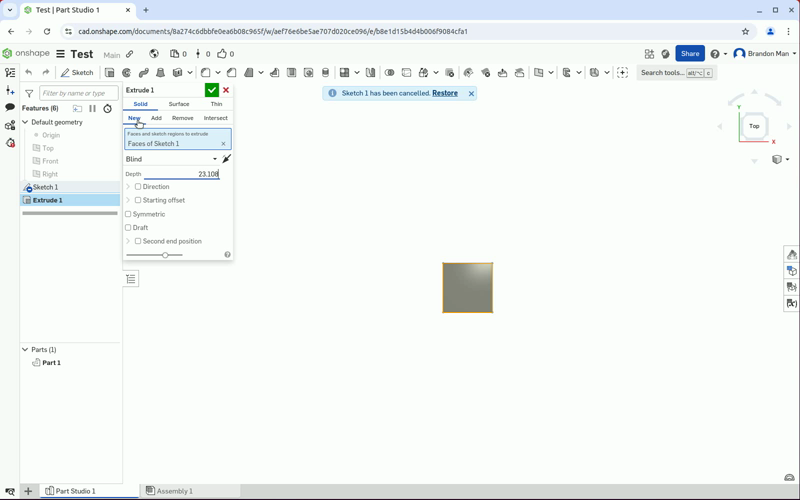
key(enter)
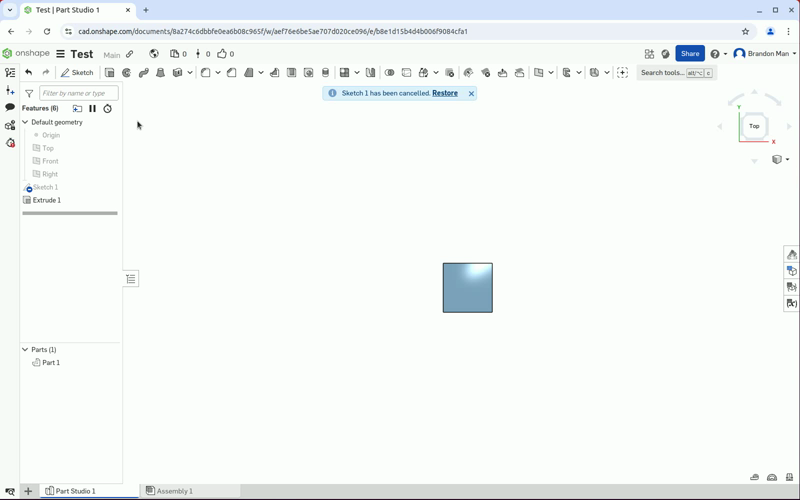
key(shift+h)
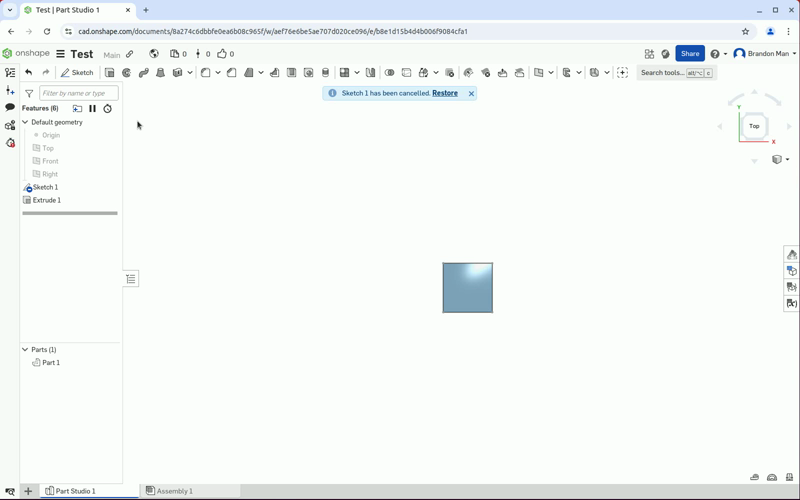
key(shift+h)
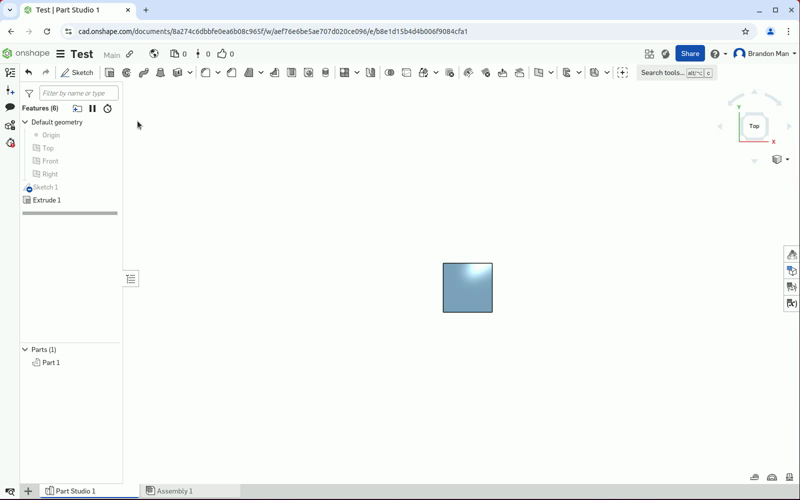
mouse_move(73, 189)
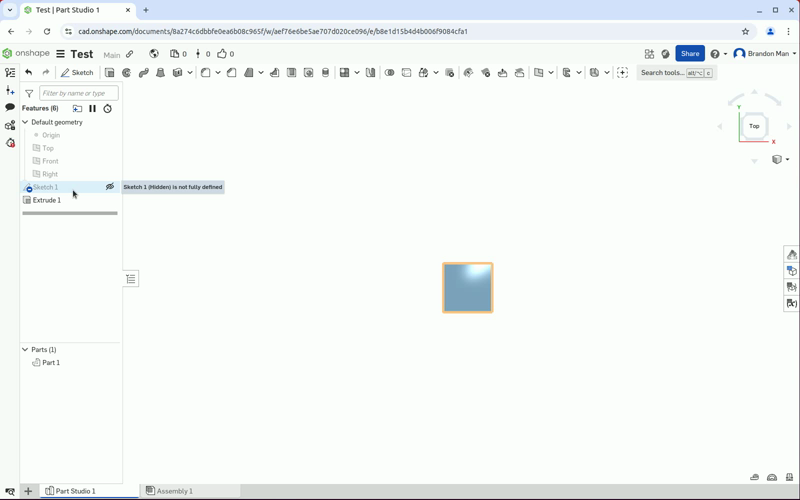
click(73, 189)
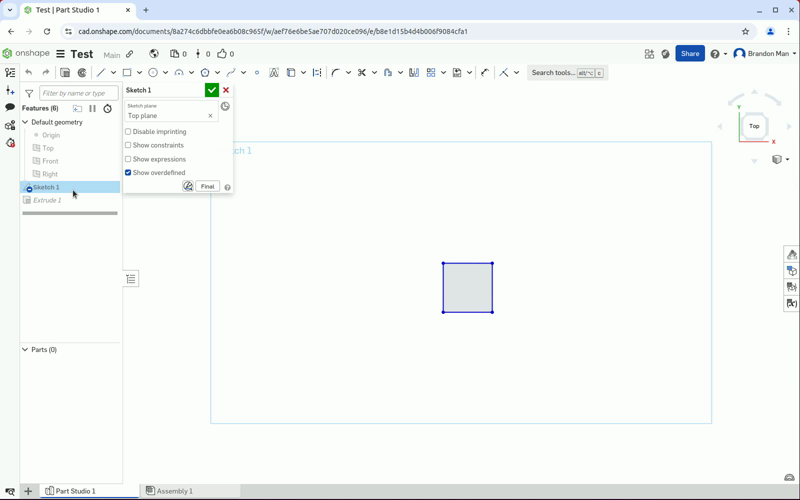
mouse_move(229, 92)
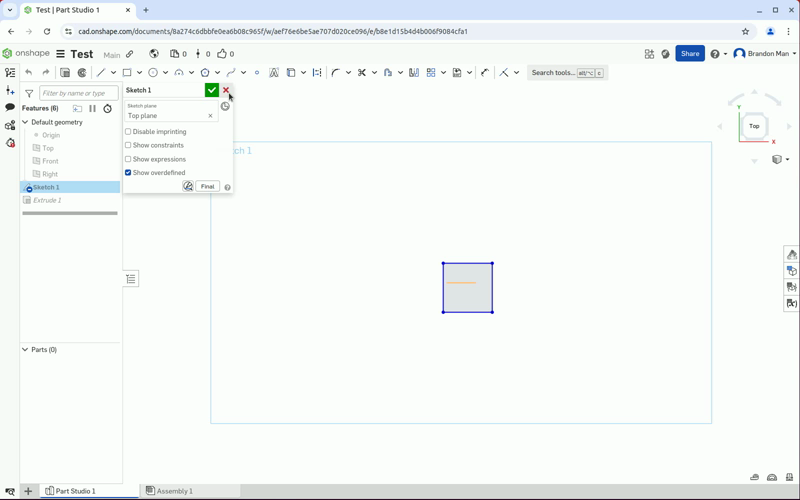
click(229, 92)
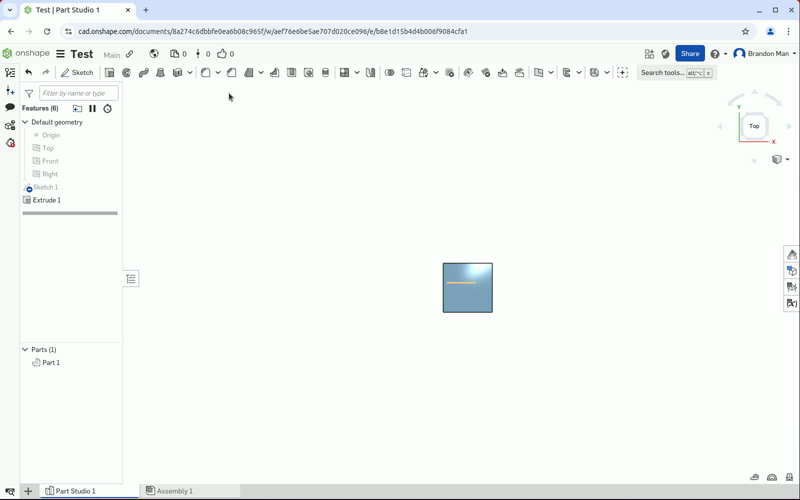
mouse_move(73, 352)
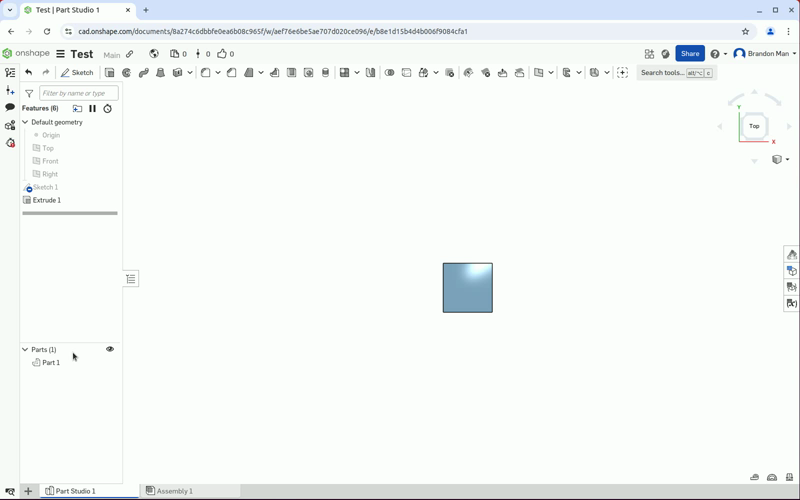
key(y)
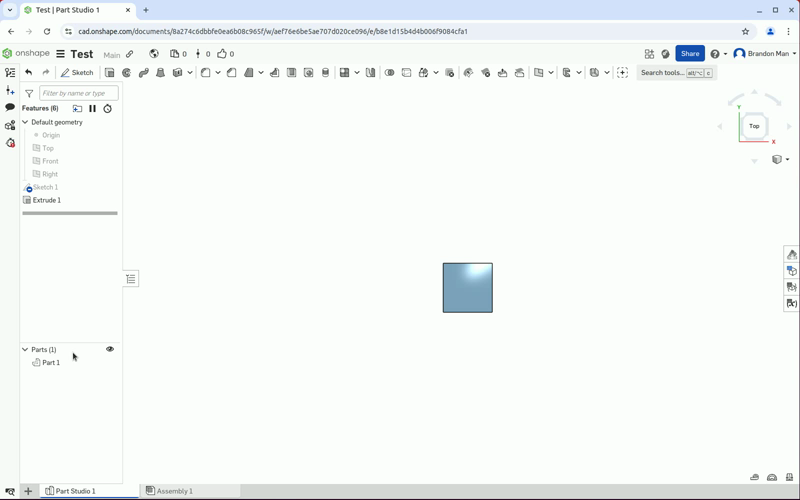
key(shift+p)
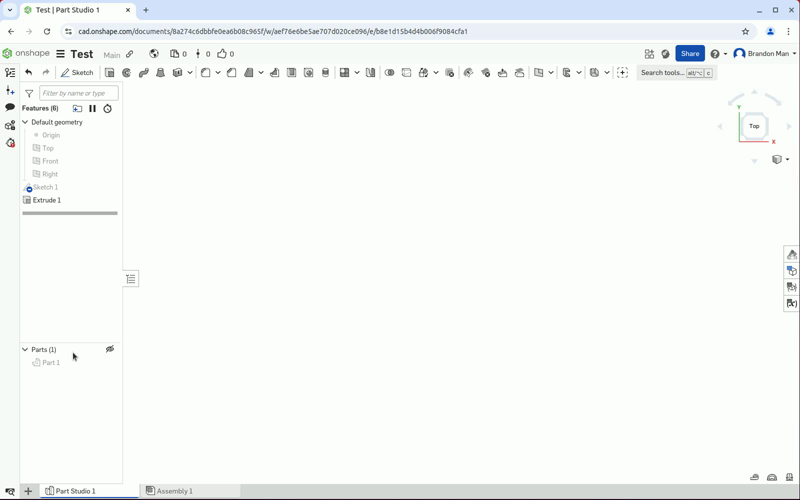
key(space)
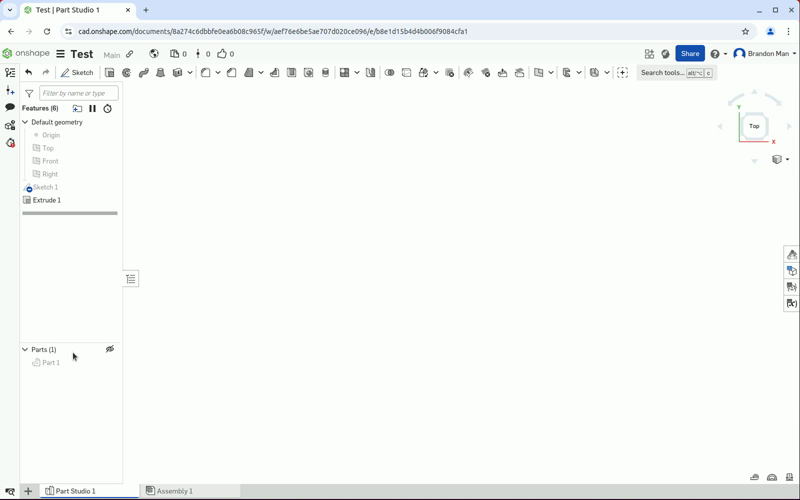
key_down(shift)
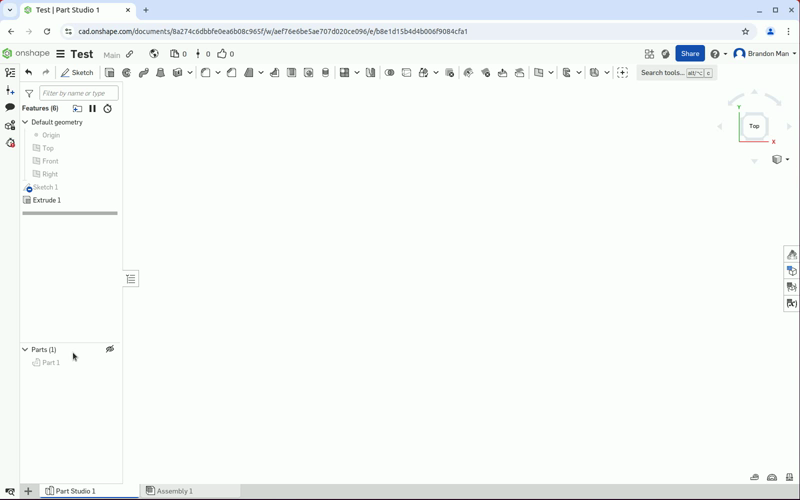
key(up)
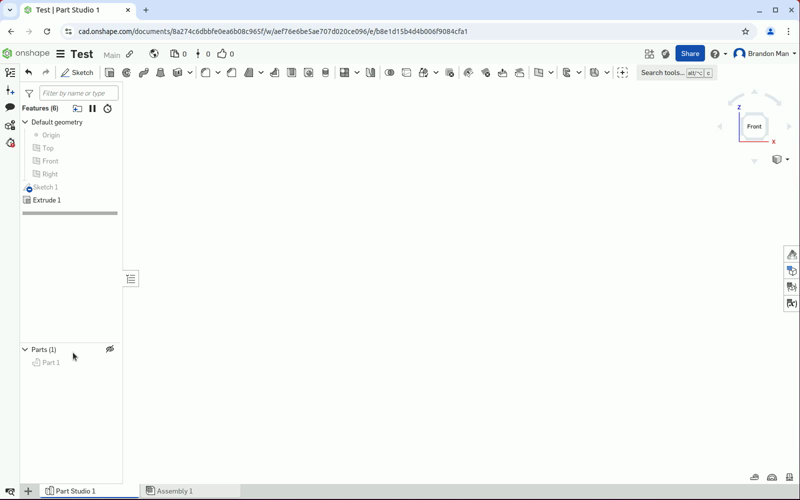
key_up(shift)
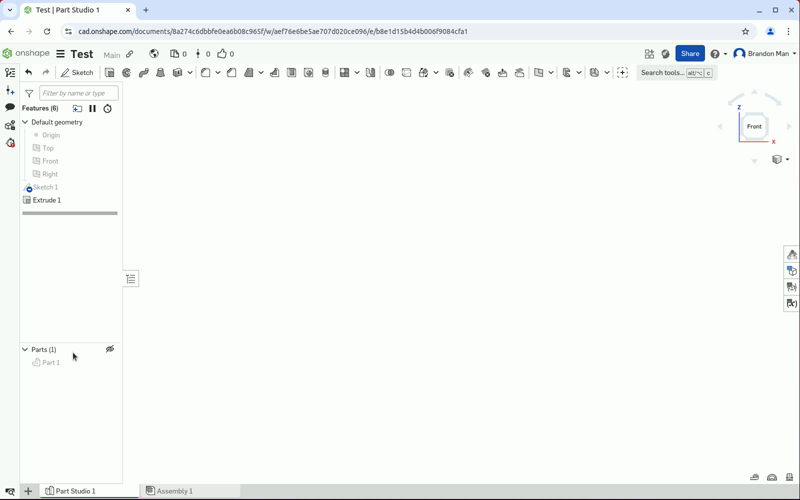
mouse_move(73, 352)
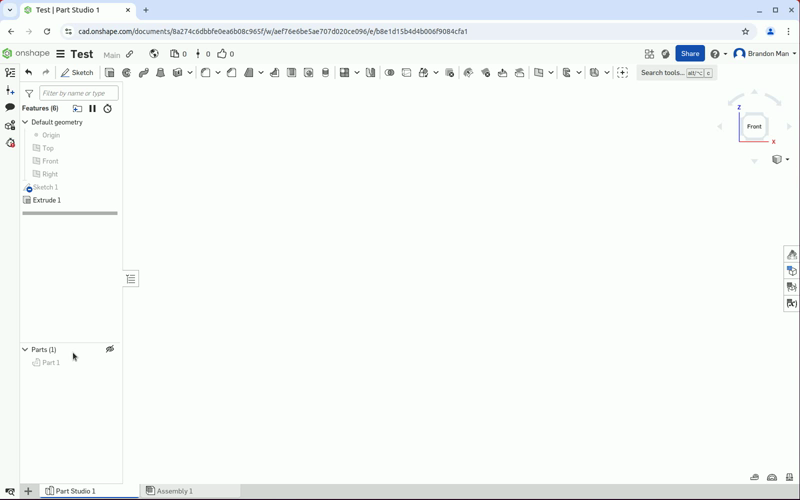
key(shift+y)
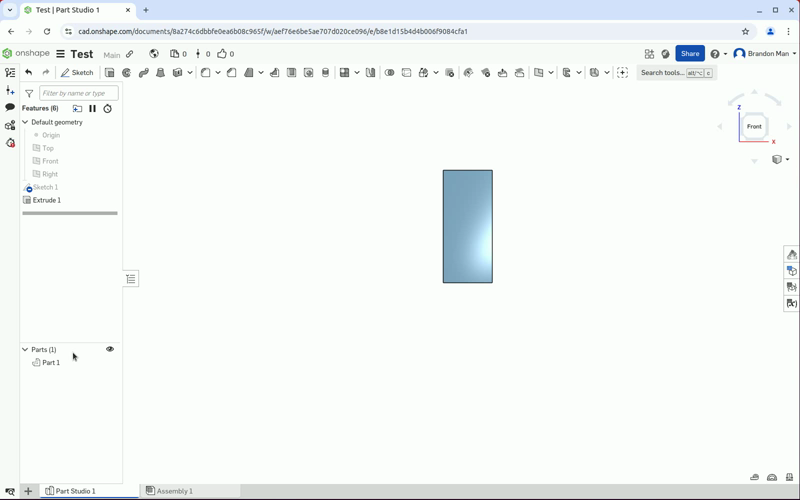
mouse_move(541, 75)
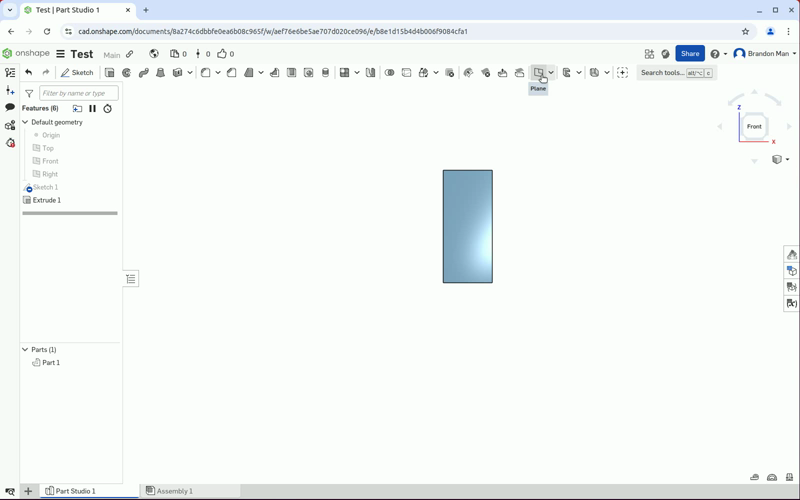
click(541, 75)
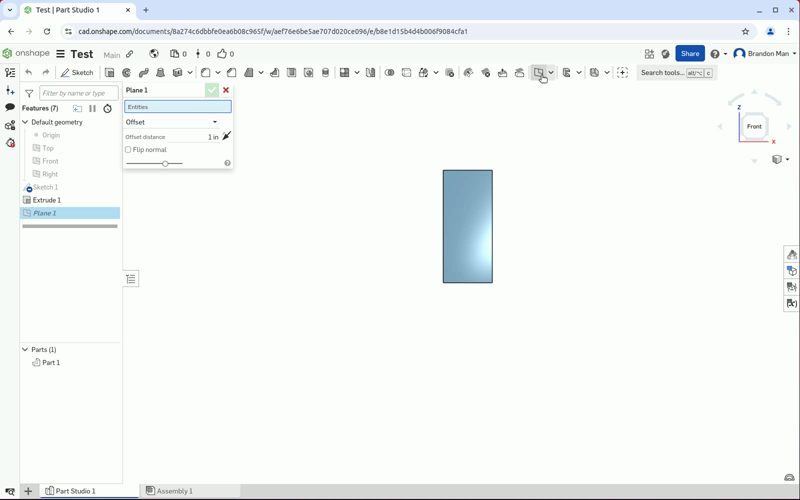
mouse_move(73, 163)
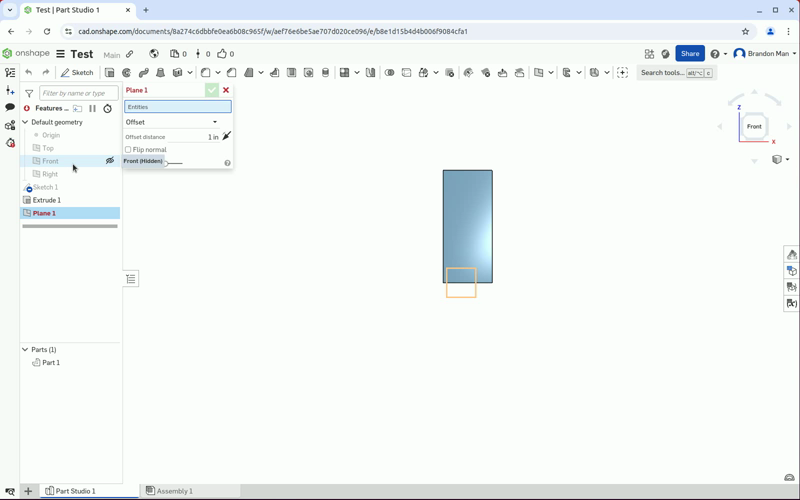
click(73, 163)
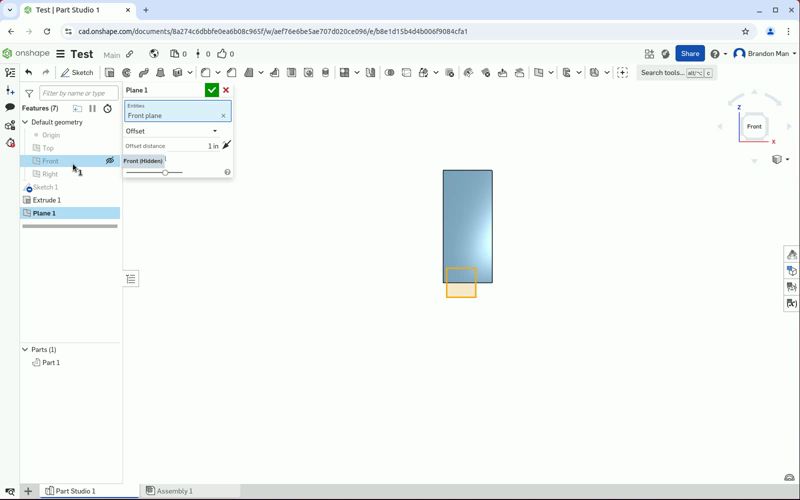
key(tab, 2)
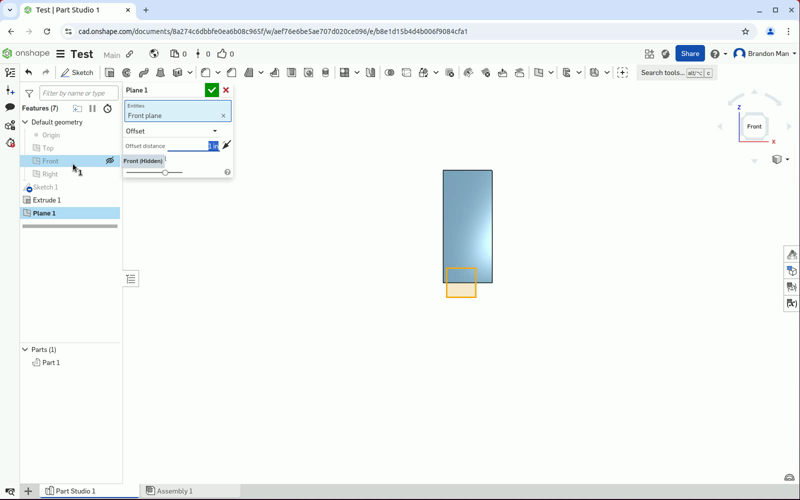
text(6.008)
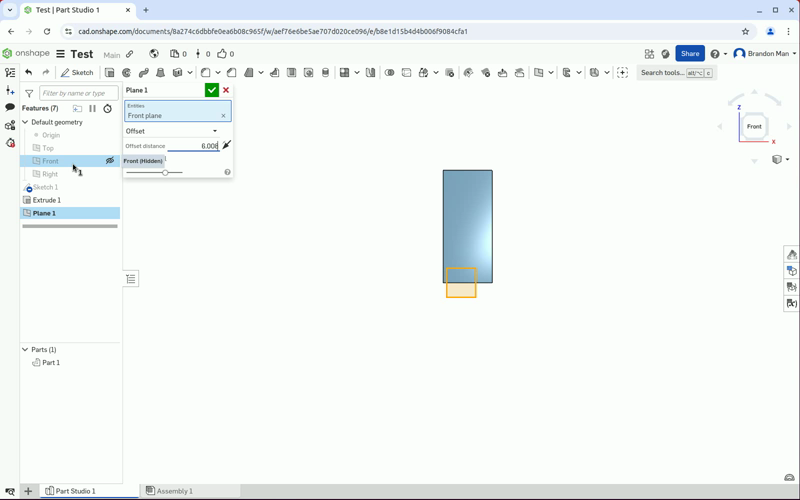
key(enter, 2)
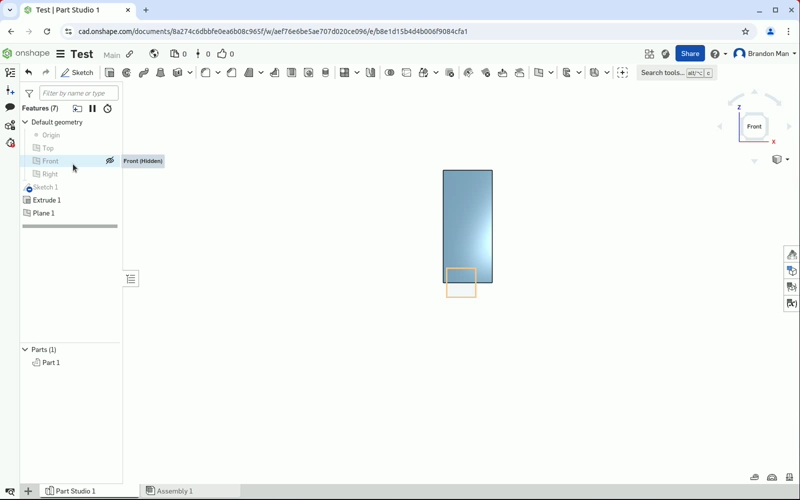
key(shift+s)
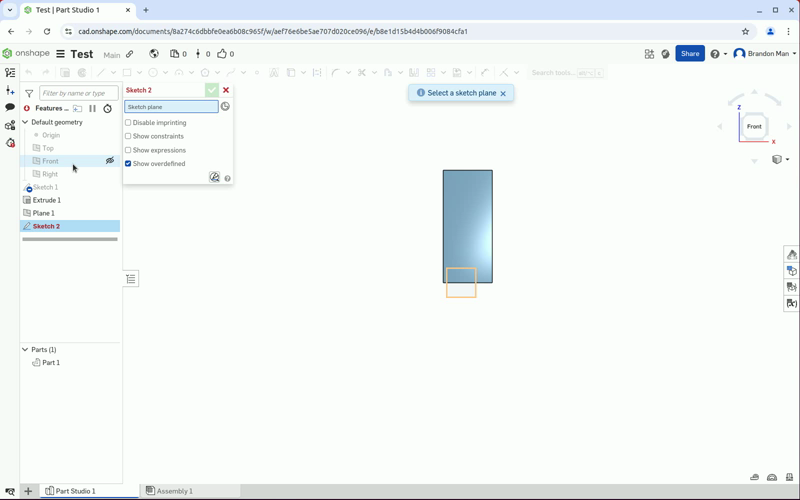
mouse_move(73, 215)
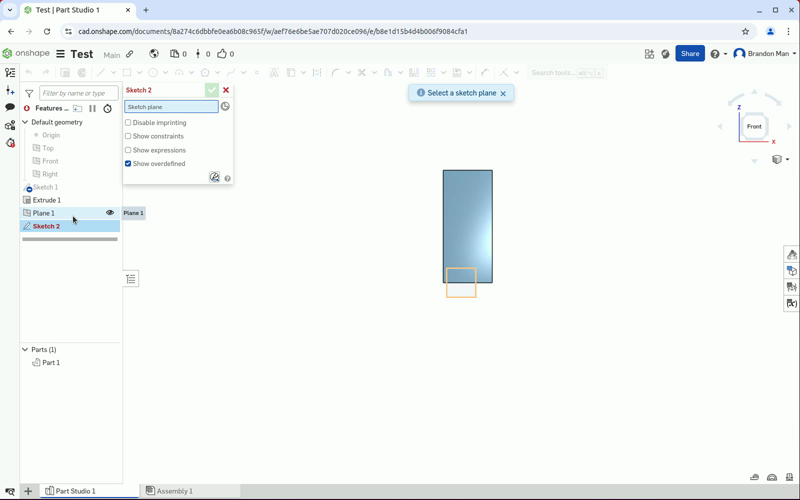
click(73, 215)
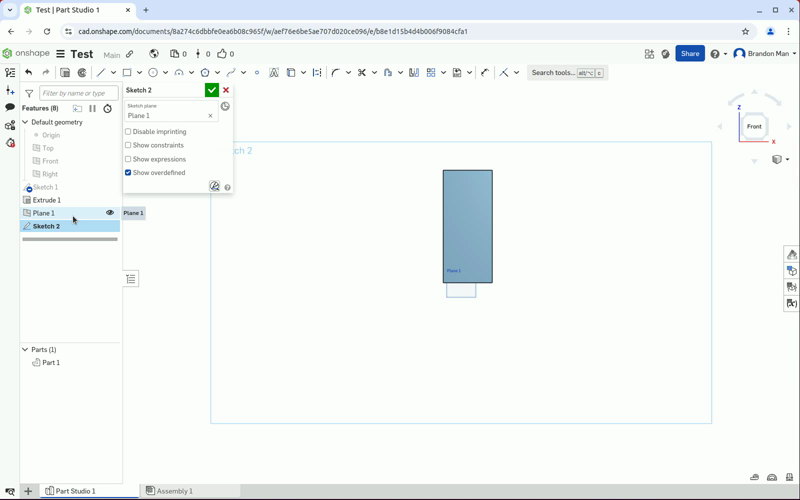
mouse_move(73, 352)
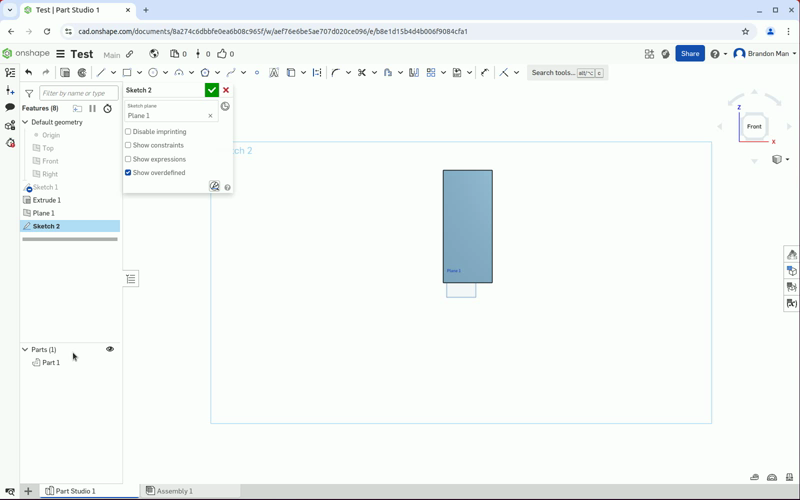
key(y)
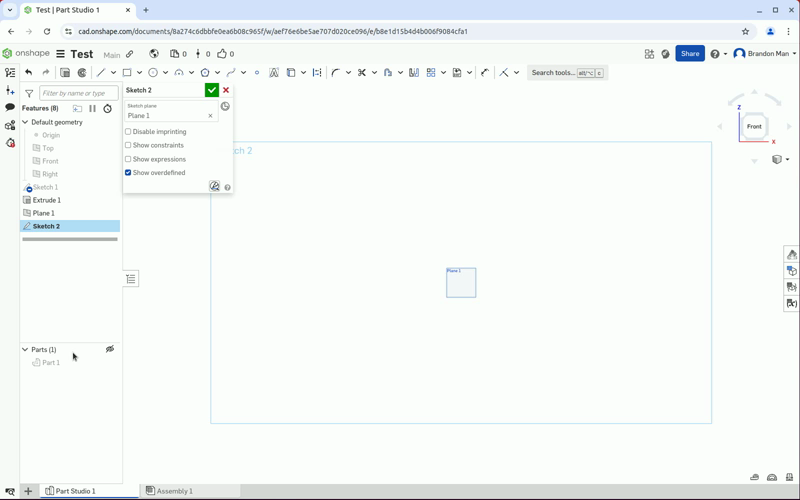
key(l)
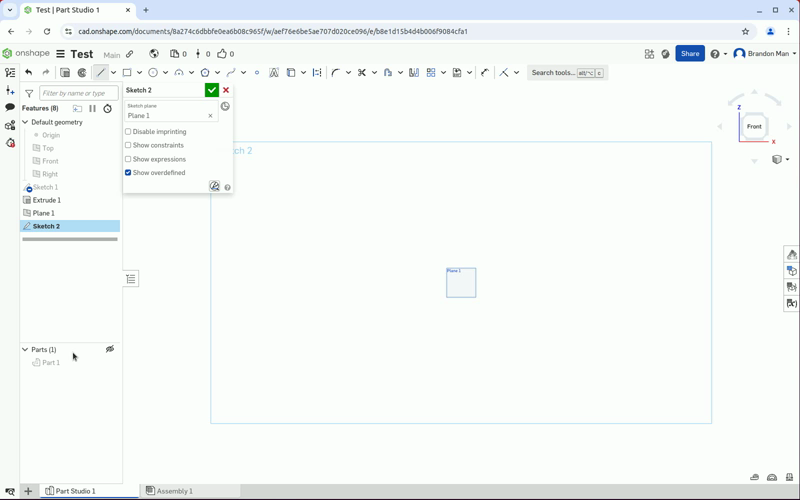
key_down(shift)
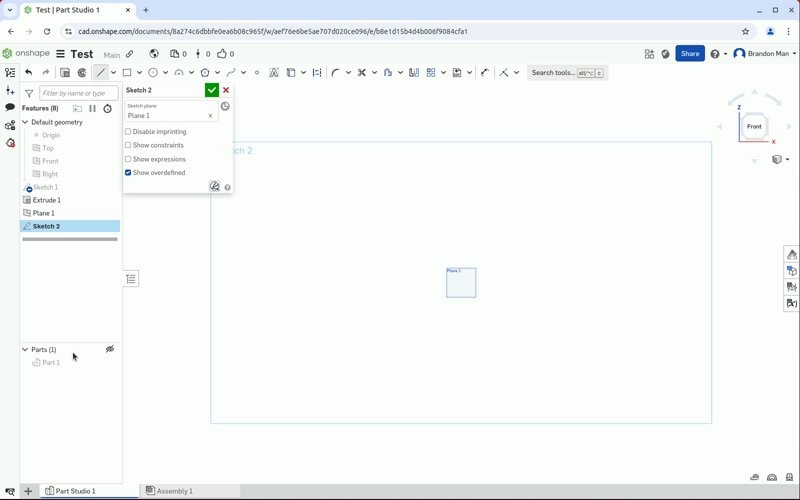
mouse_move(449, 276)
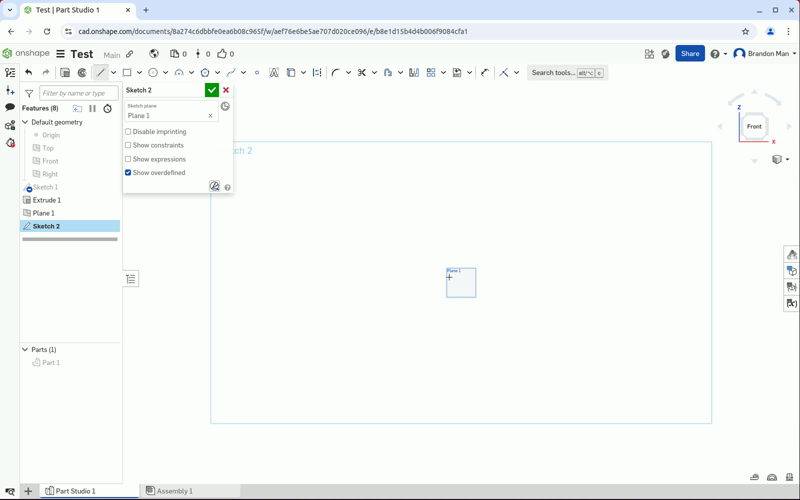
click(449, 276)
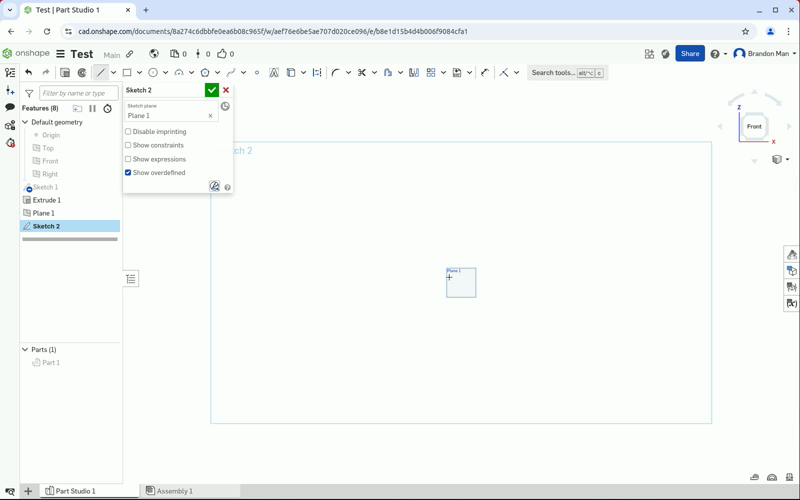
key_up(shift)
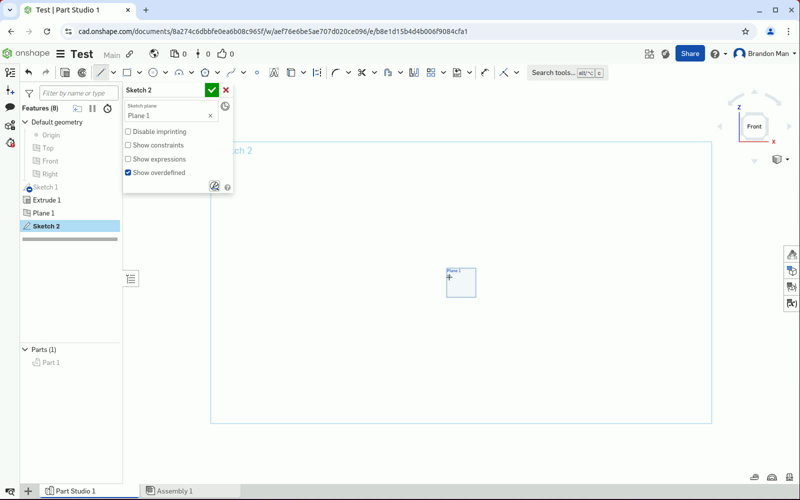
key_down(shift)
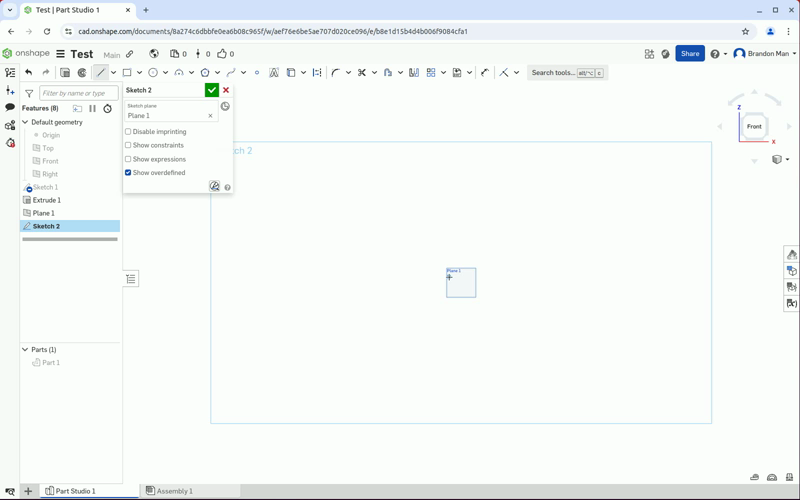
mouse_move(479, 276)
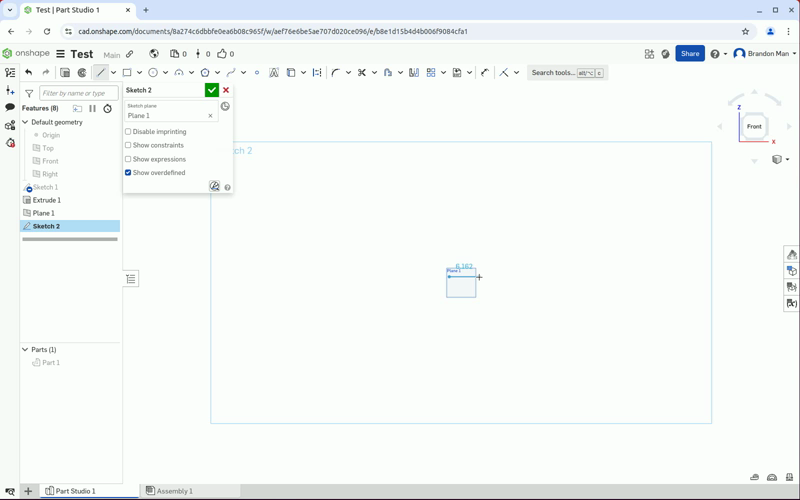
mouse_move(485, 276)
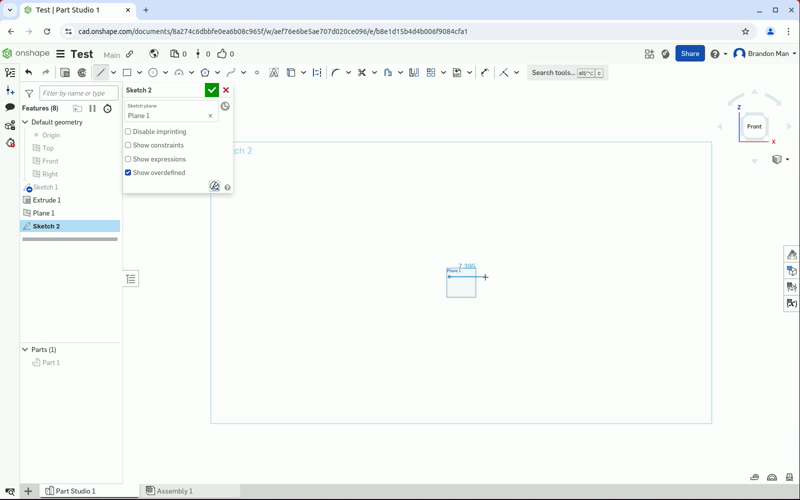
click(485, 276)
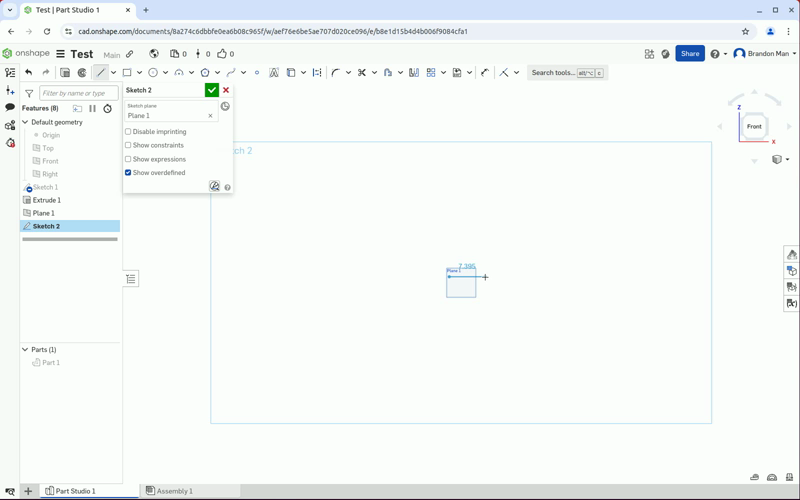
key_up(shift)
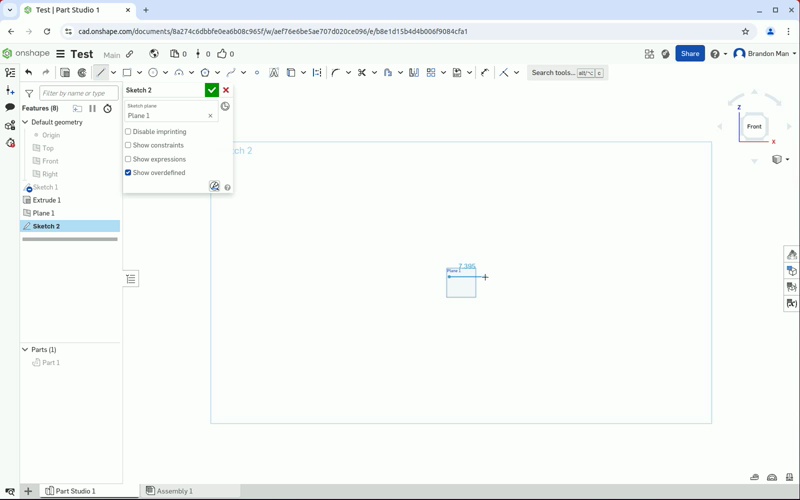
key_down(shift)
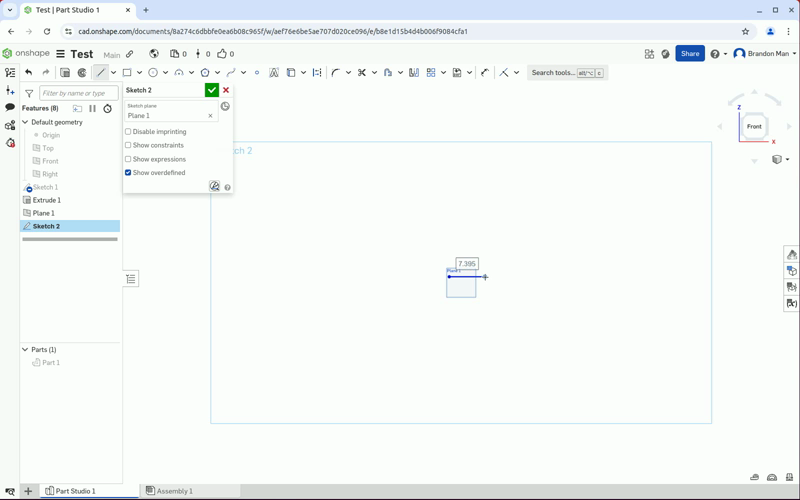
mouse_move(485, 176)
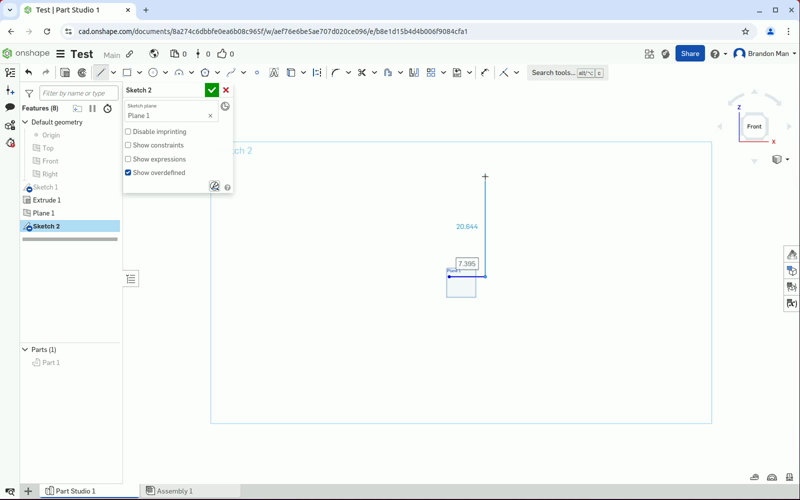
click(485, 176)
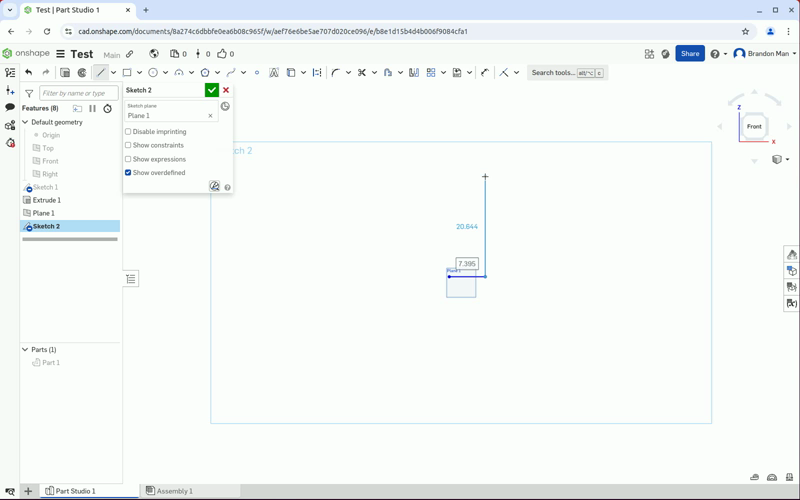
key_up(shift)
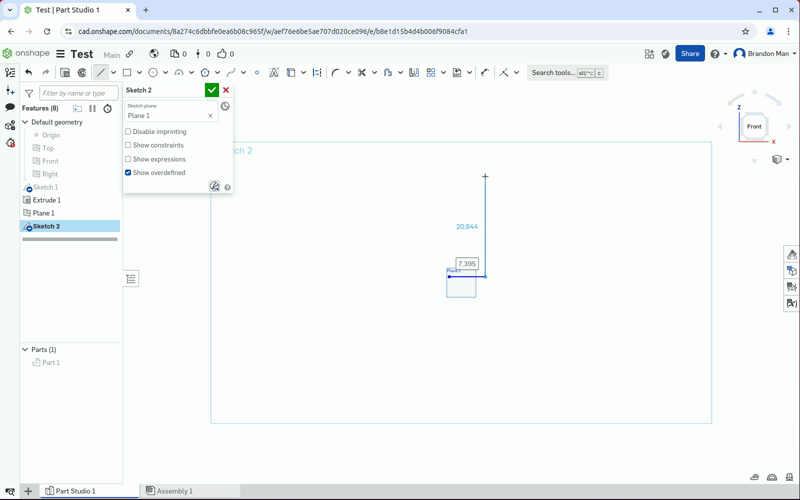
key_down(shift)
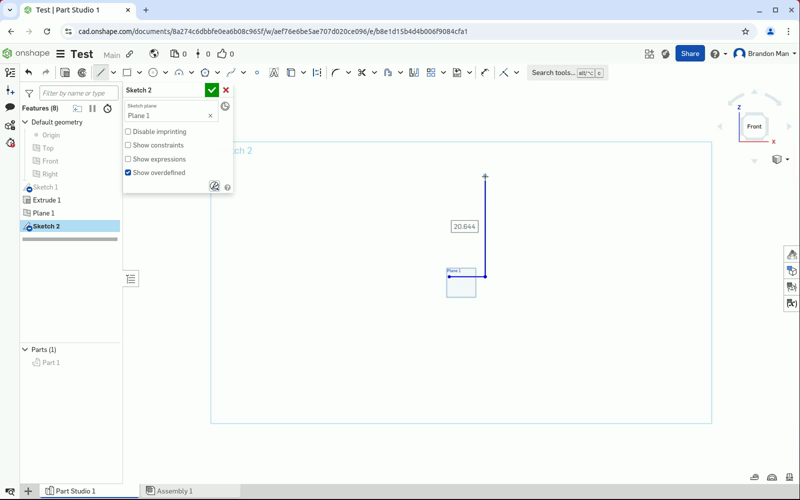
mouse_move(515, 176)
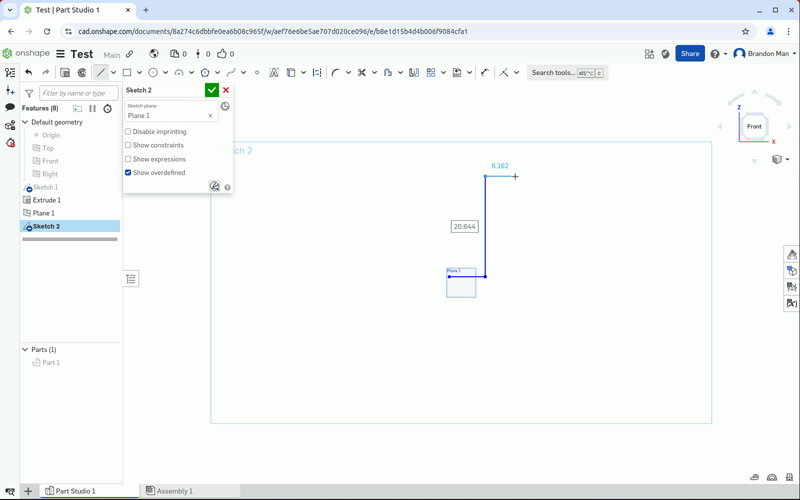
mouse_move(449, 176)
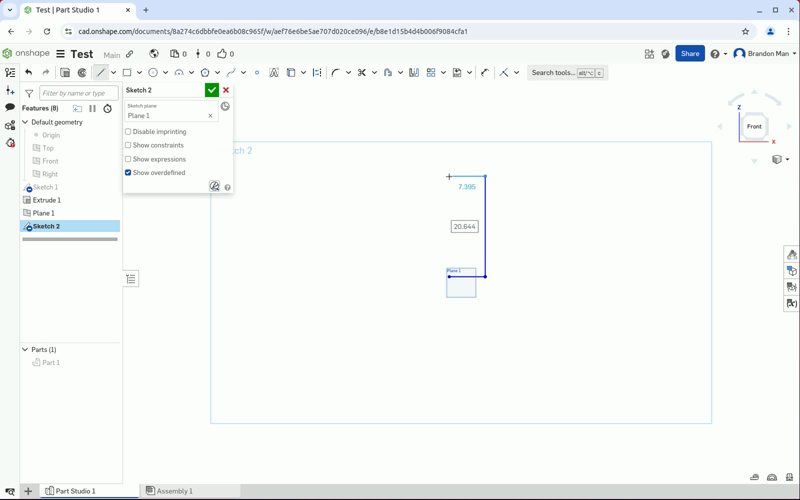
click(449, 176)
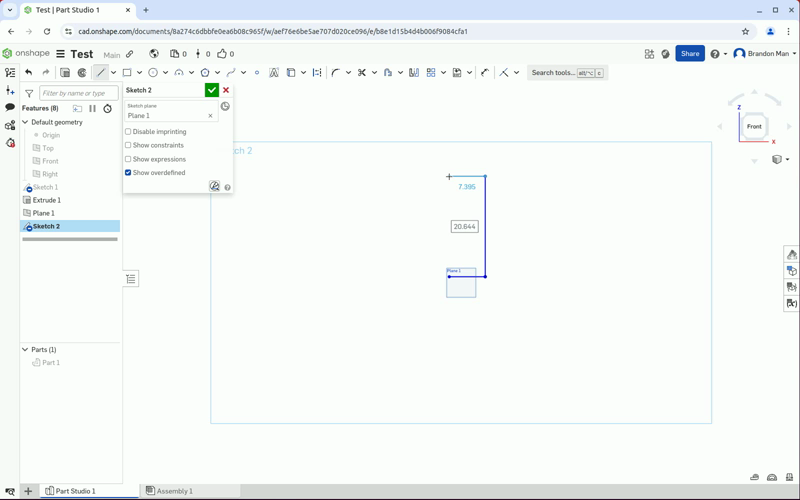
key_up(shift)
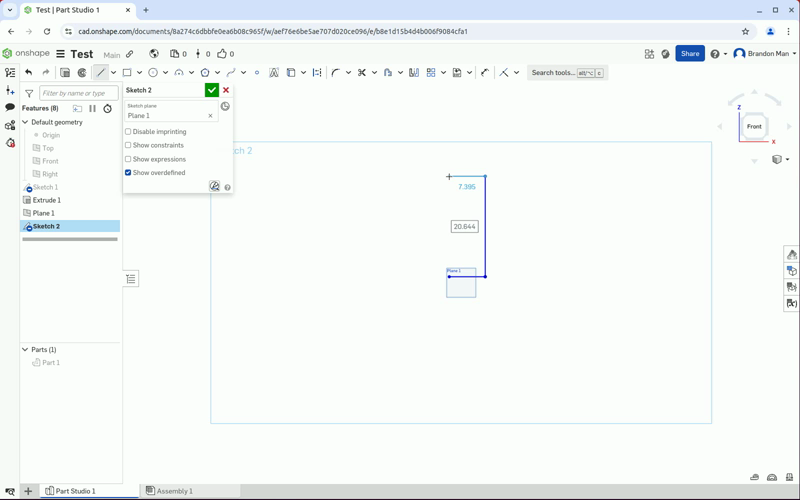
key_down(shift)
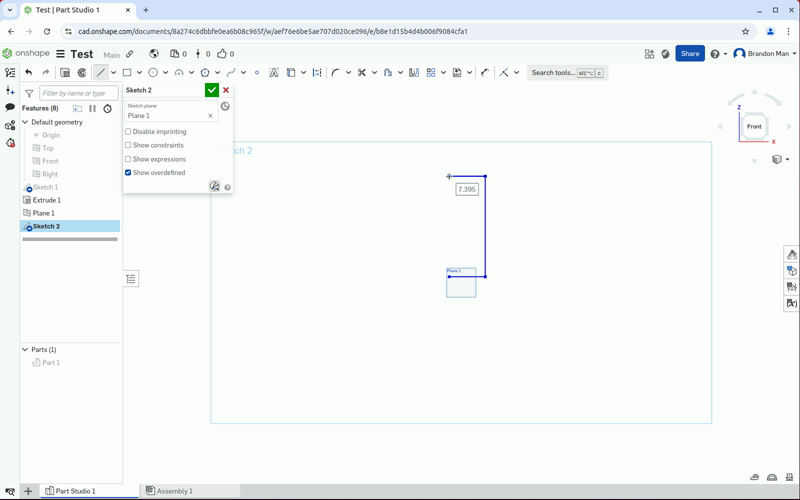
mouse_move(449, 276)
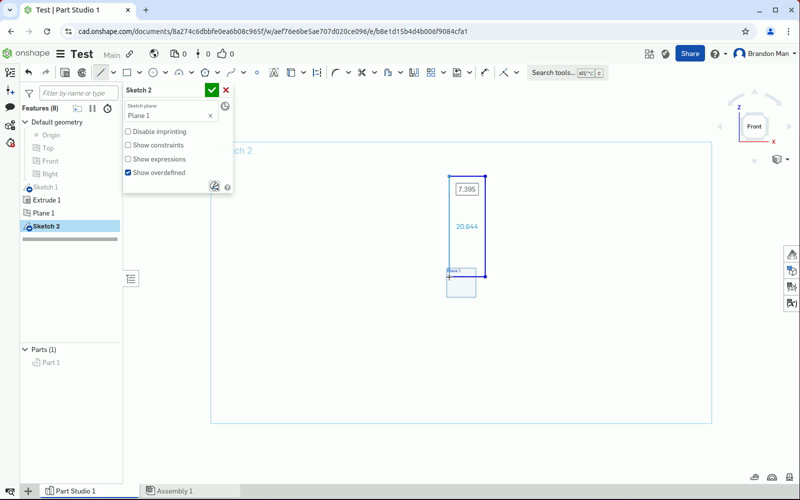
key_up(shift)
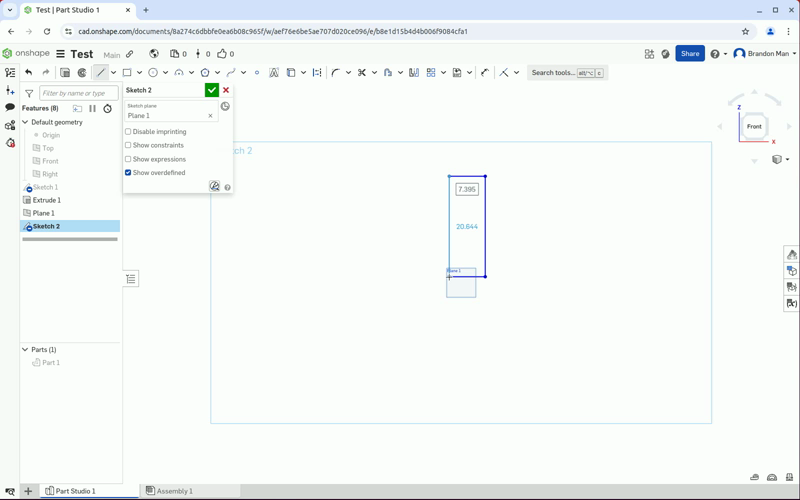
click(449, 276)
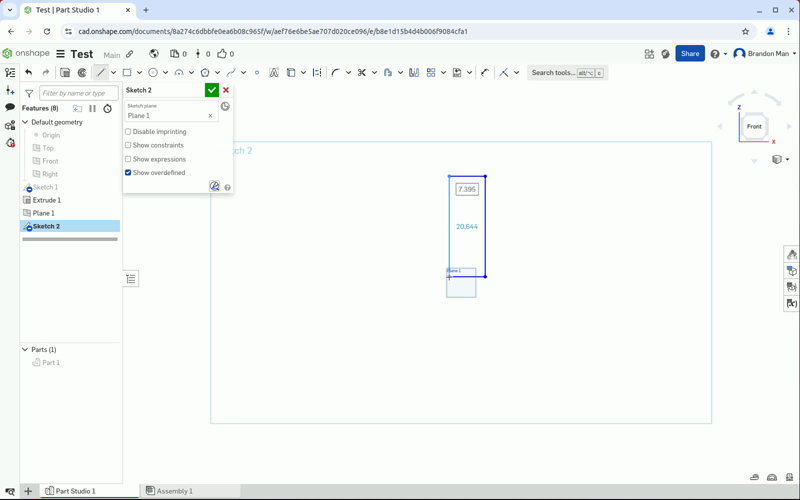
key(esc)
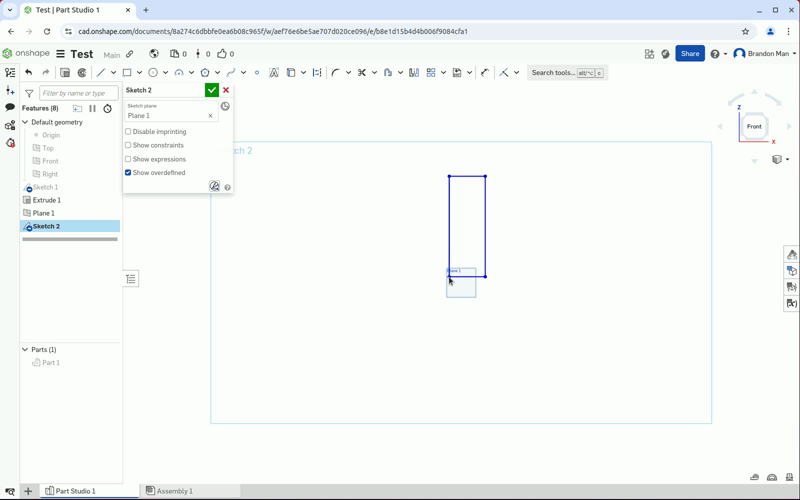
mouse_move(479, 205)
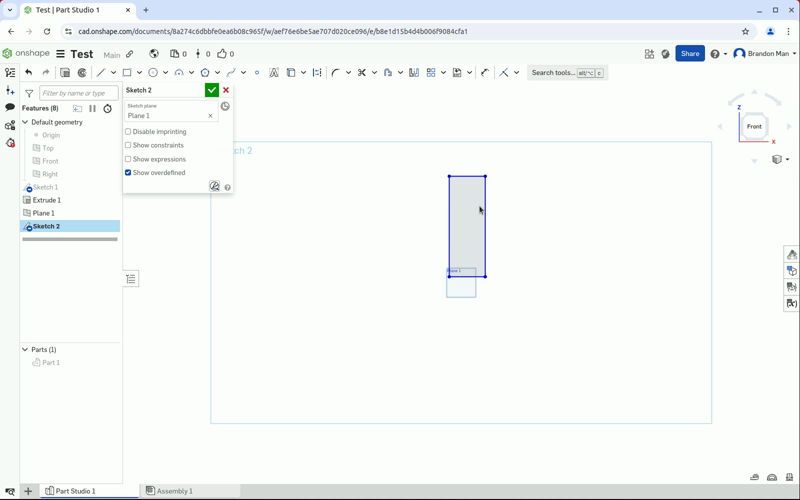
click(479, 205)
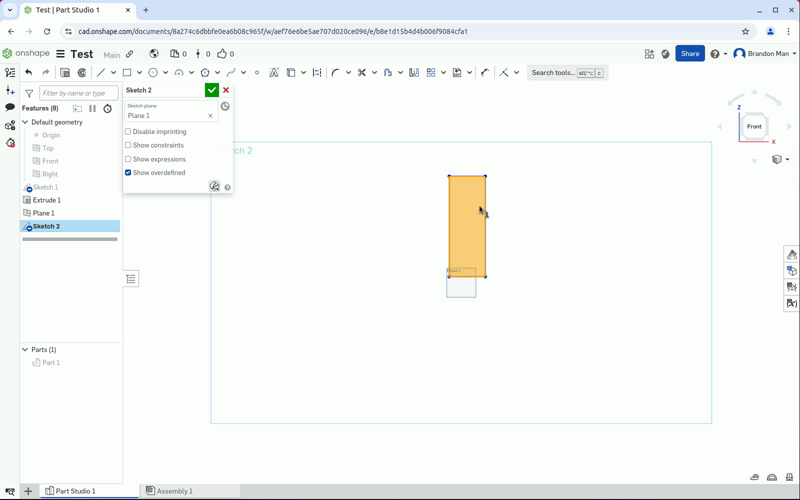
mouse_move(73, 352)
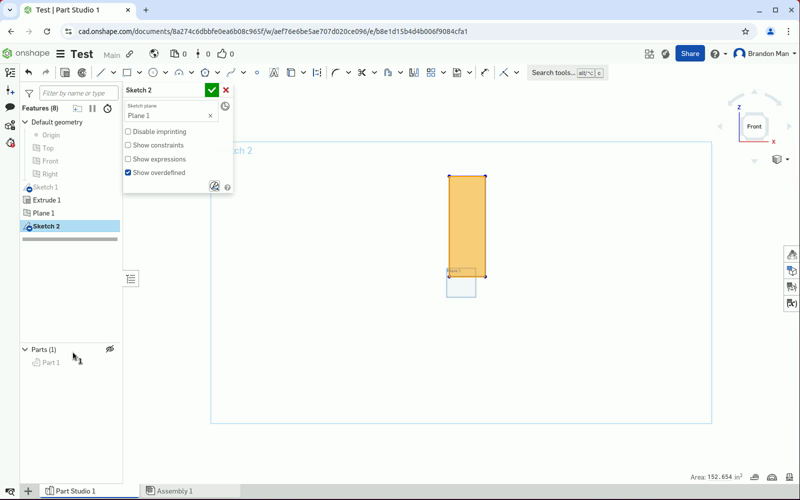
key(shift+y)
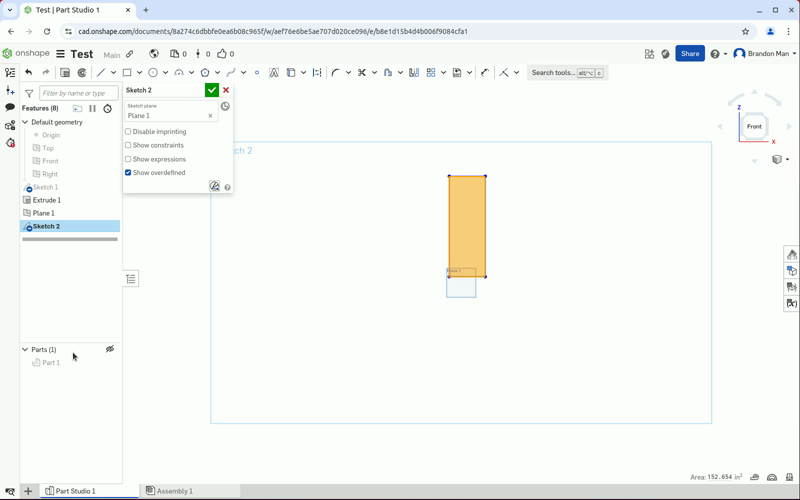
key(shift+e)
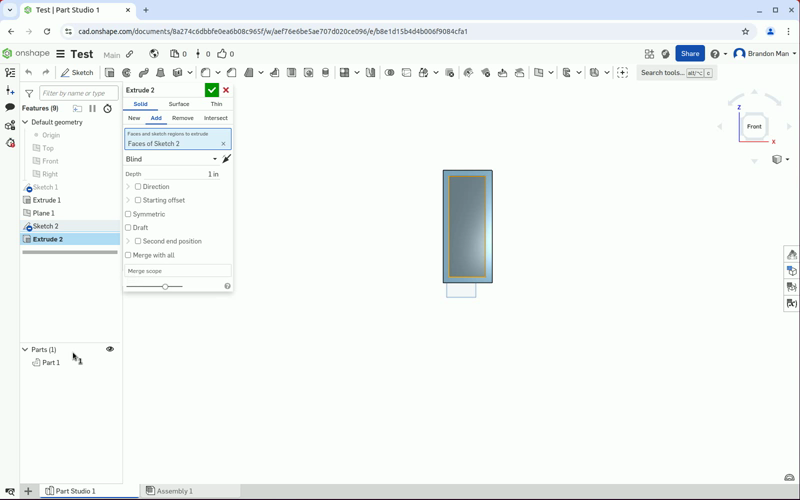
mouse_move(143, 106)
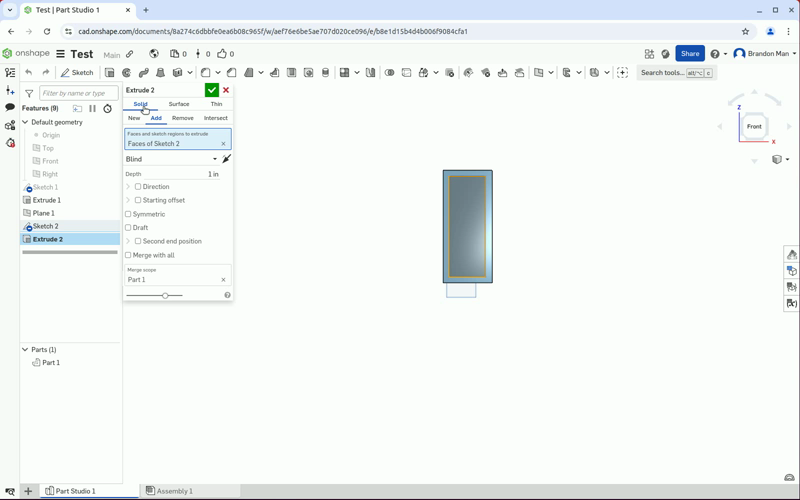
click(143, 106)
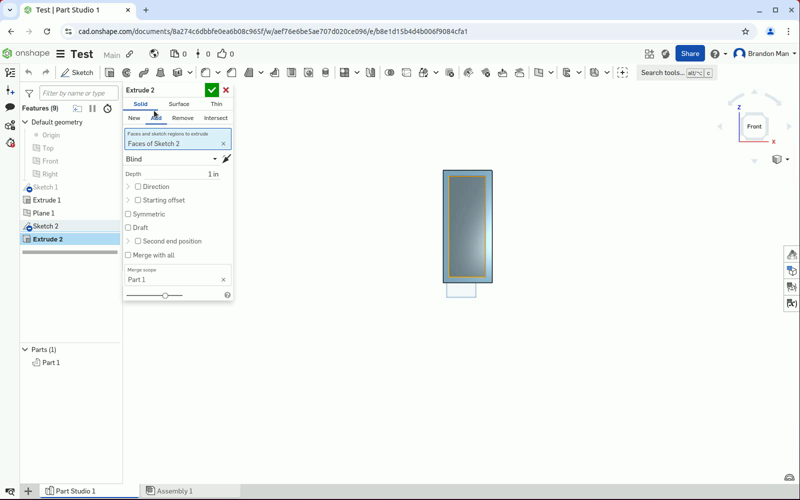
mouse_move(186, 120)
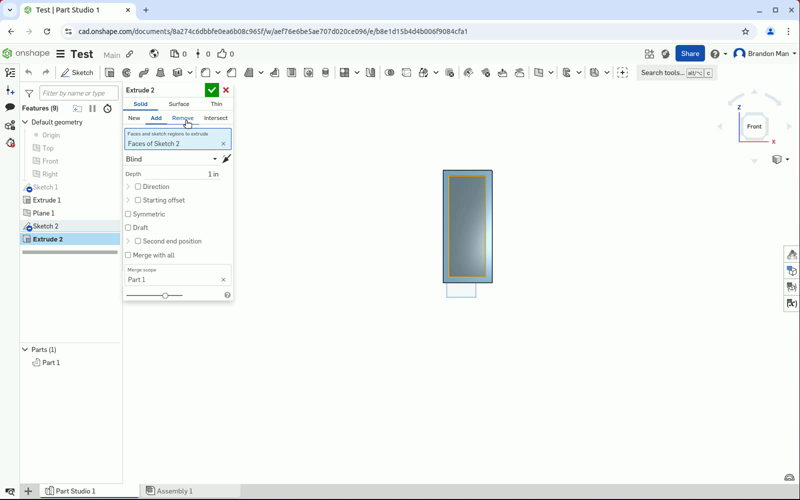
click(186, 120)
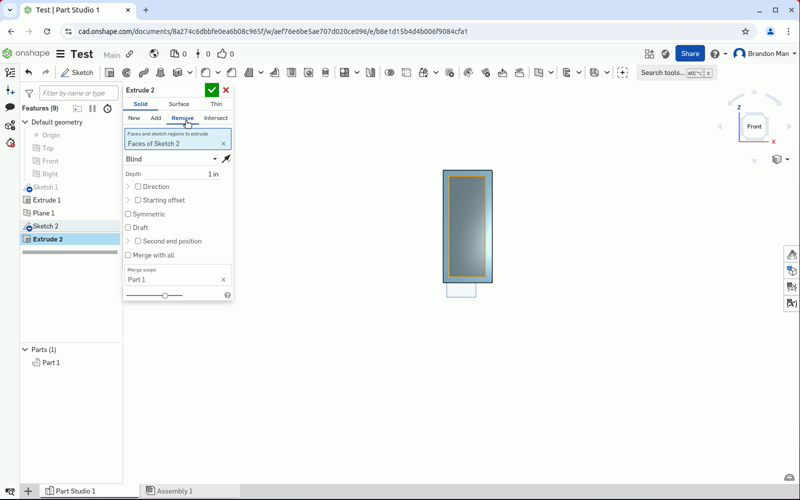
key(tab, 4)
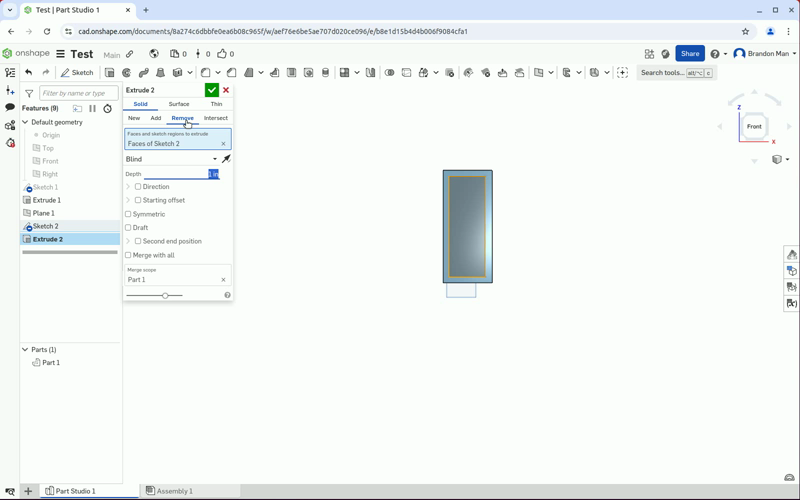
text(9.147)
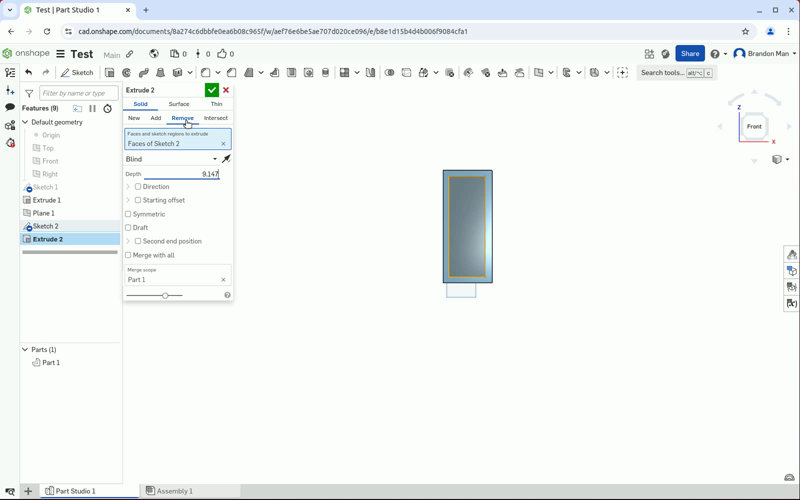
key(tab, 6)
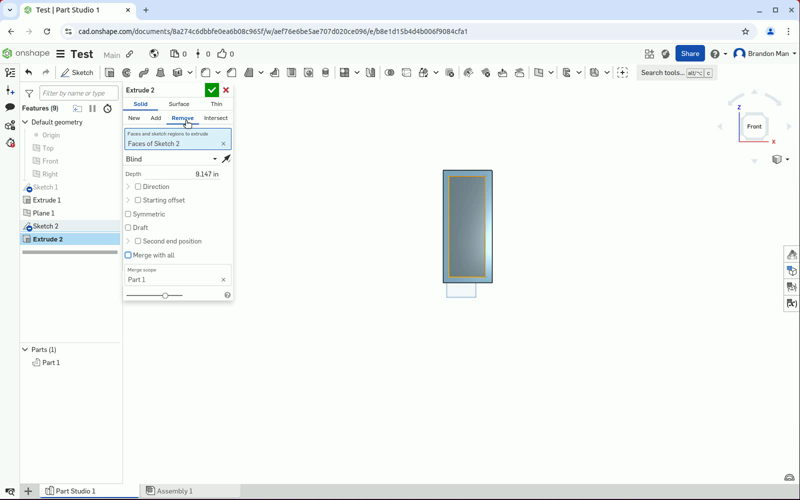
key(space)
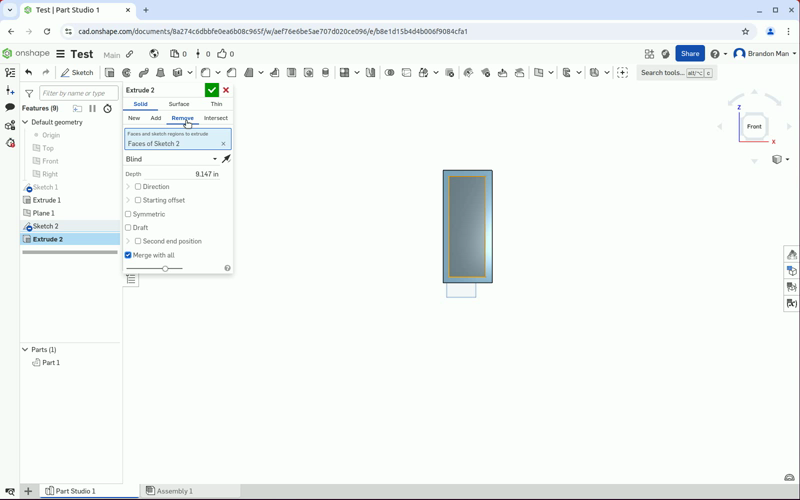
key(enter)
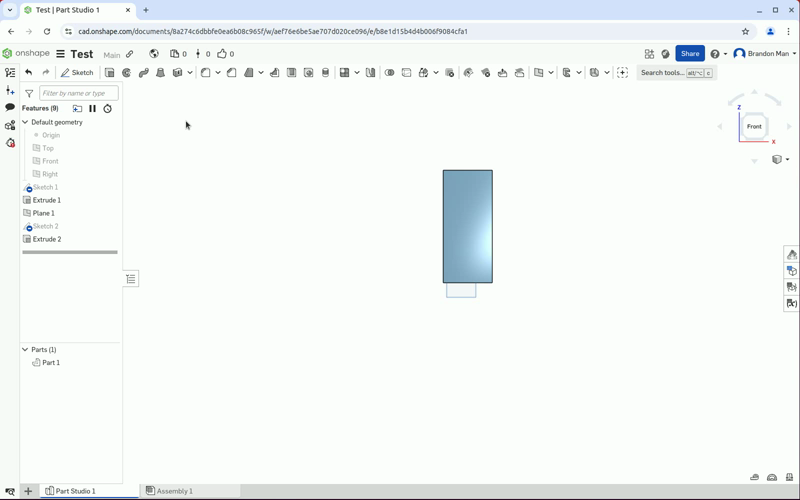
key(shift+h)
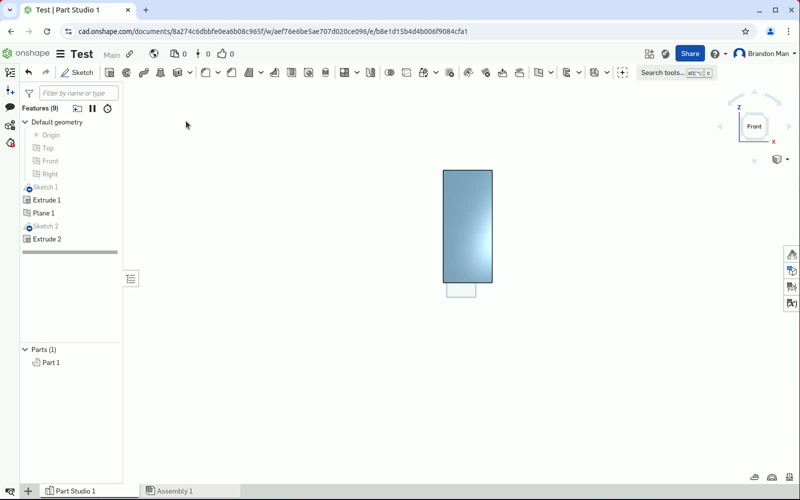
key(shift+h)
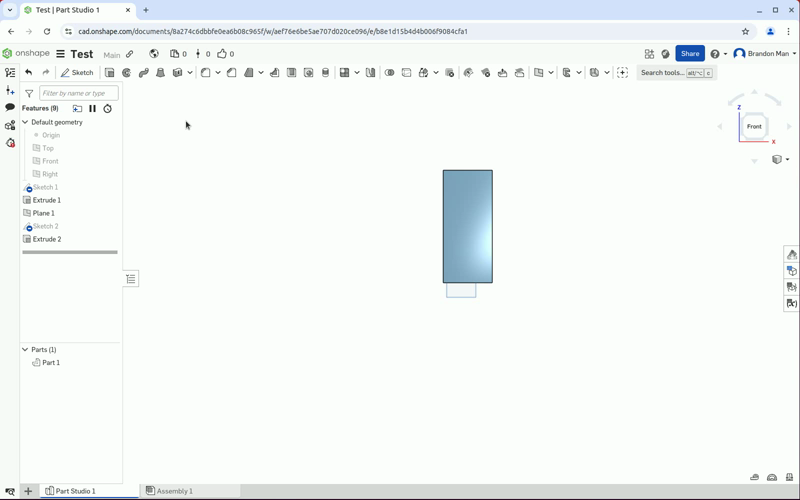
mouse_move(73, 189)
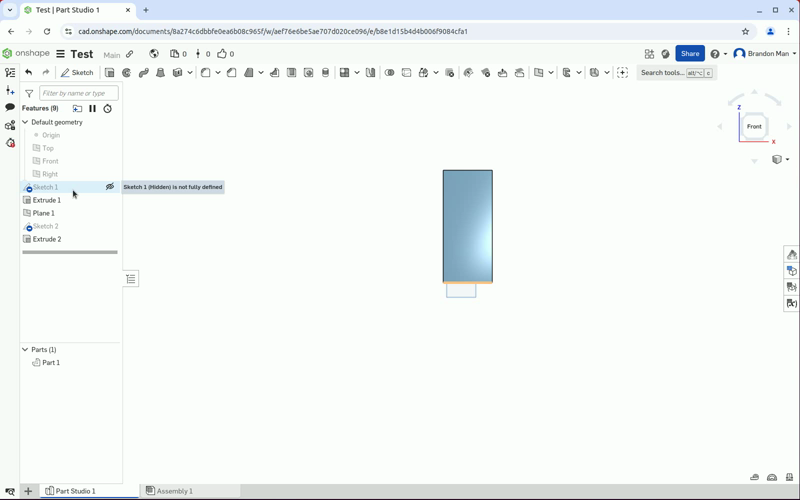
click(73, 189)
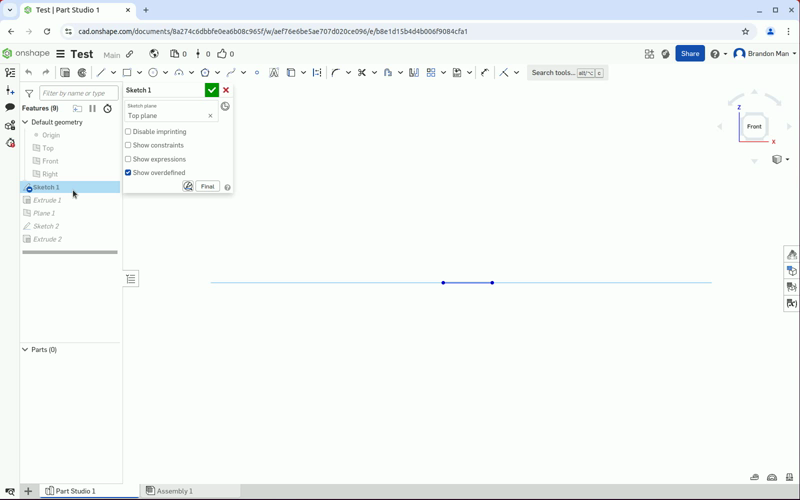
mouse_move(229, 92)
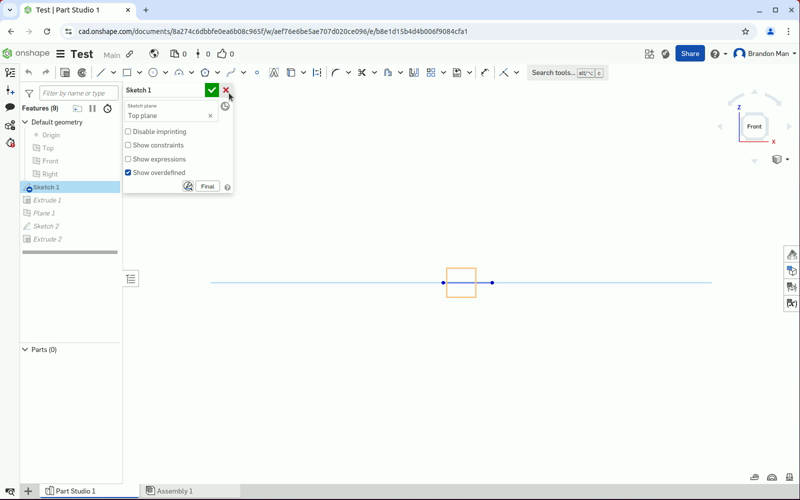
click(229, 92)
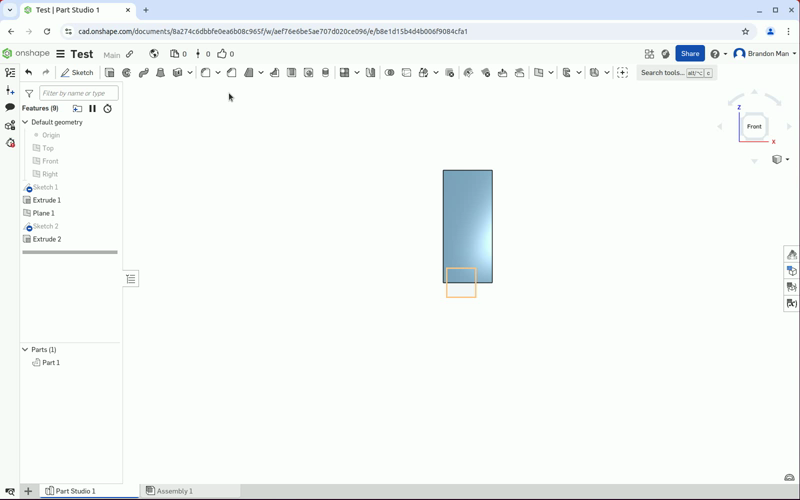
mouse_move(73, 352)
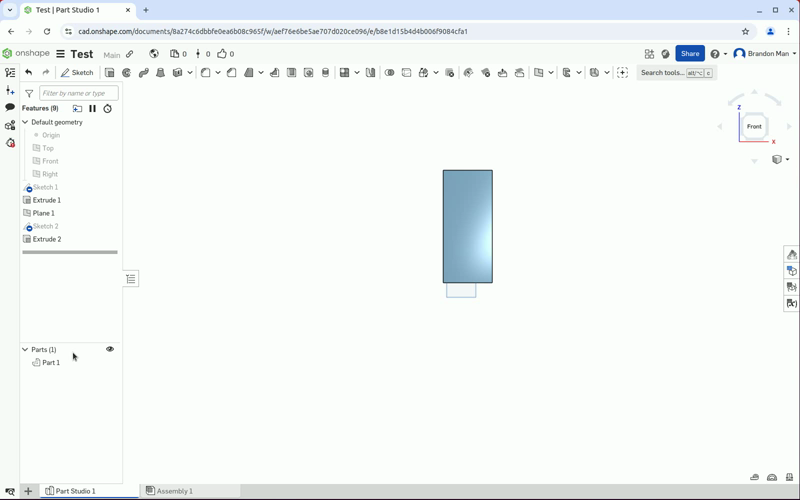
key(y)
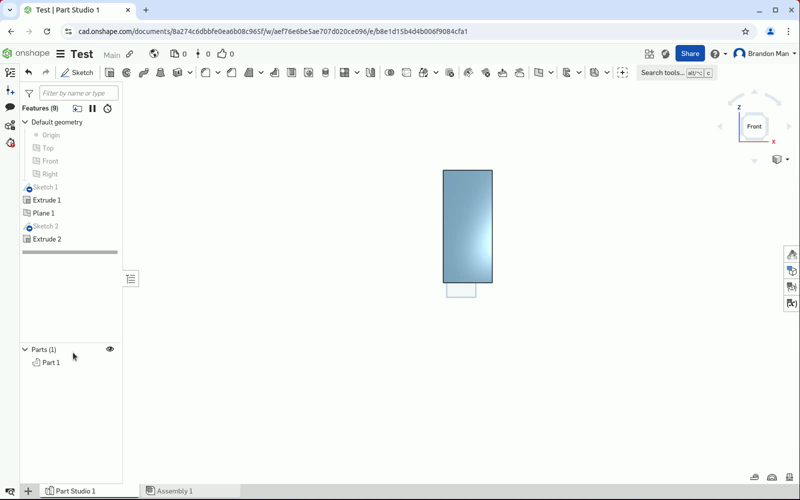
key(shift+p)
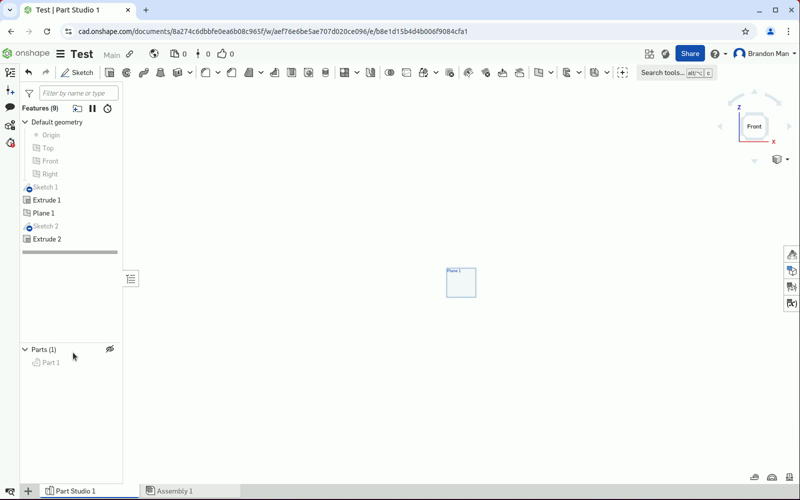
key(space)
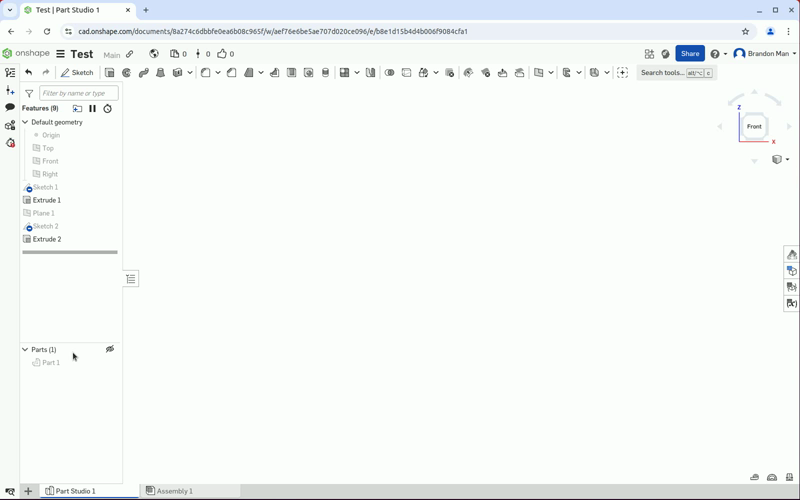
key_down(shift)
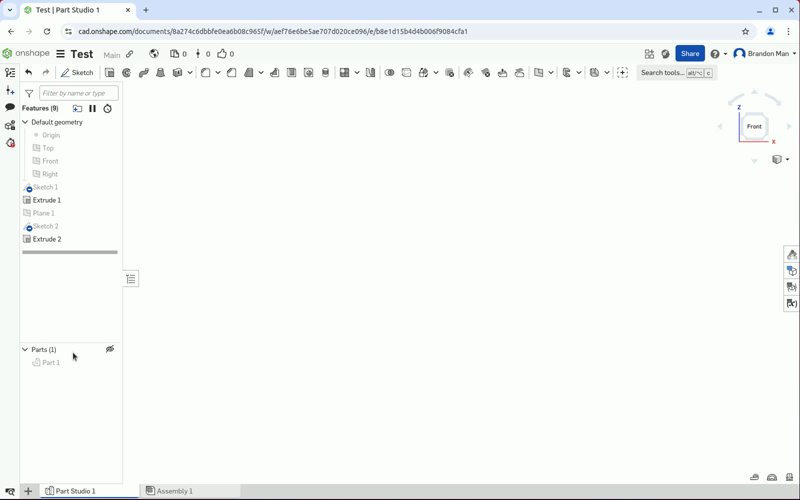
key(down)
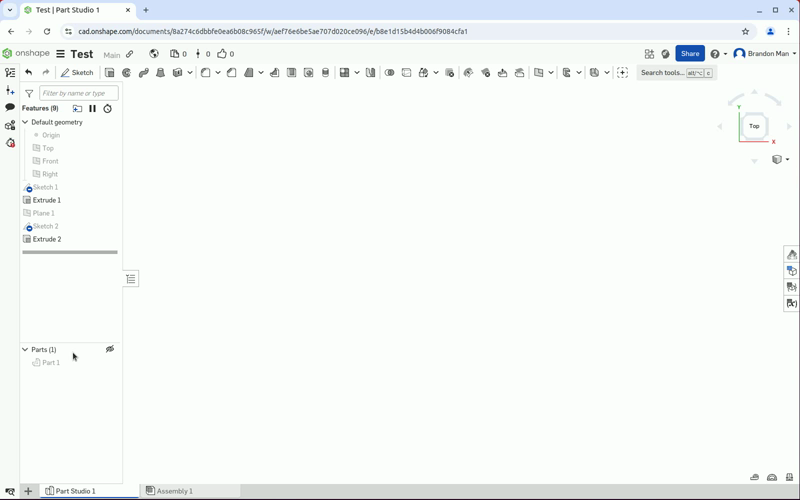
key_up(shift)
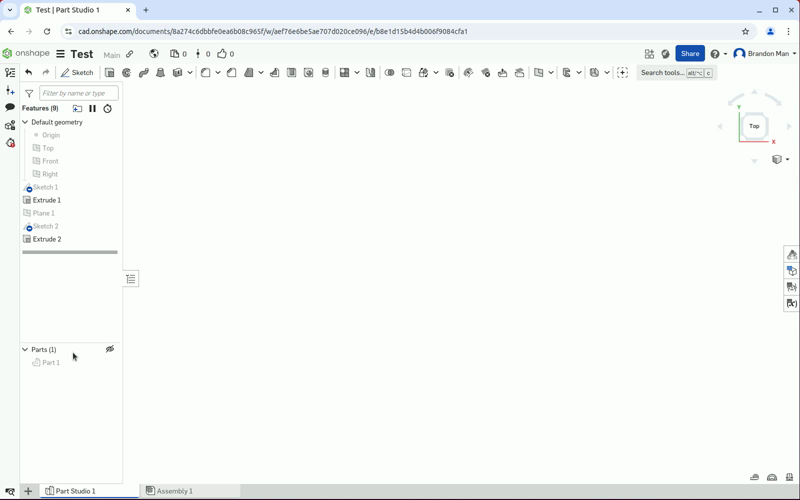
mouse_move(73, 352)
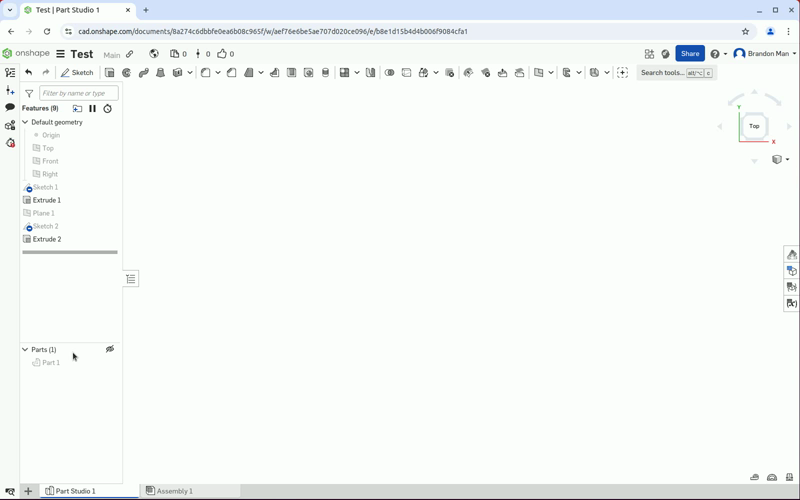
key(shift+y)
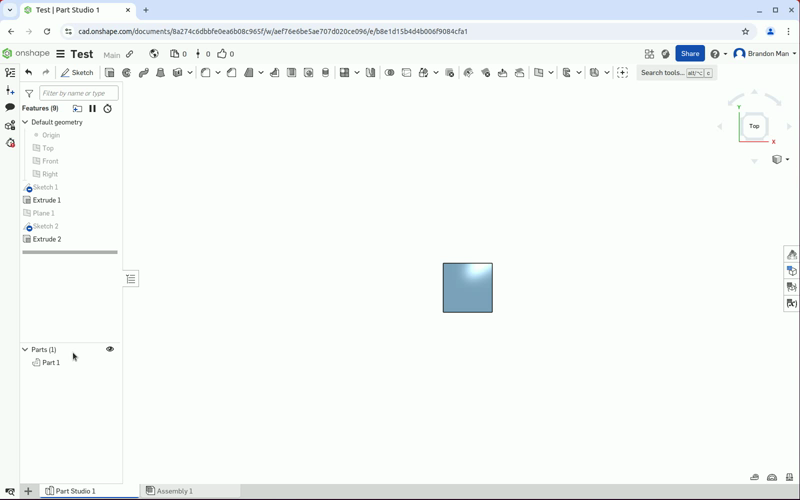
mouse_move(541, 75)
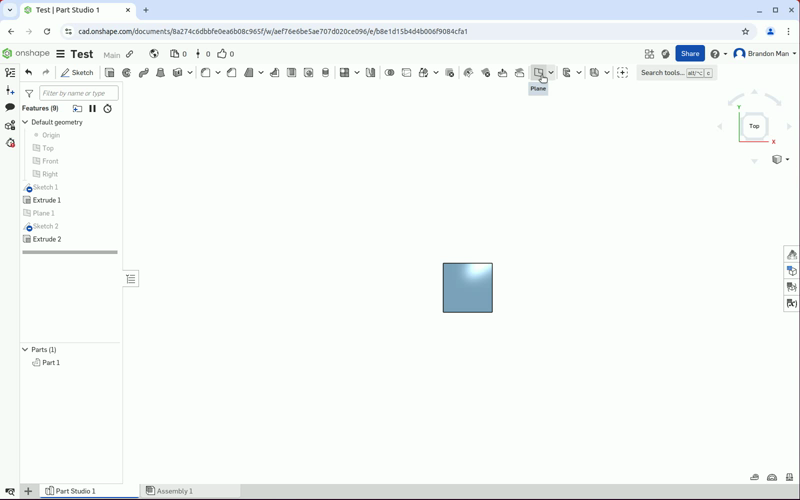
click(541, 75)
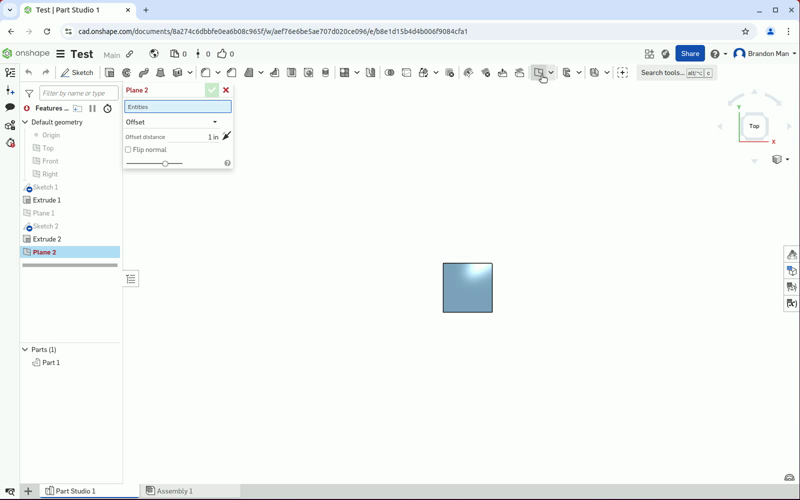
mouse_move(73, 150)
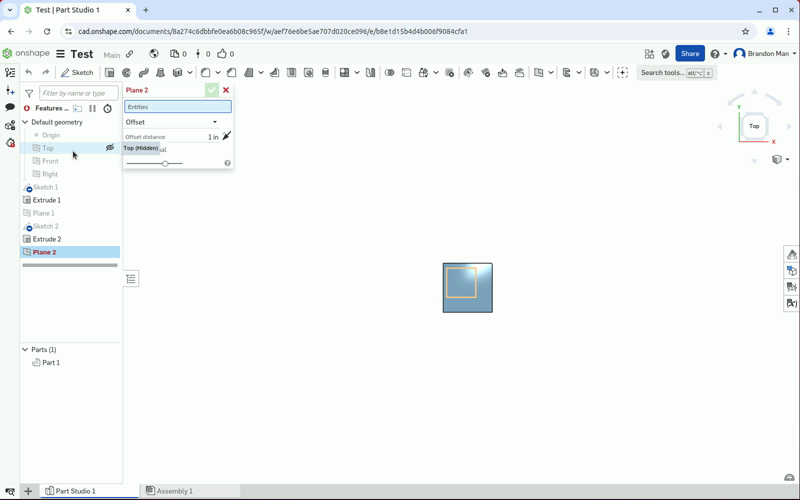
click(73, 150)
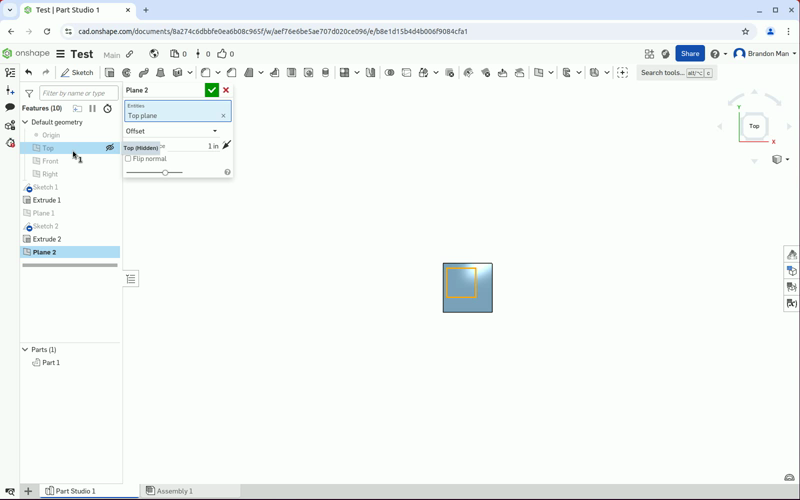
key(tab, 2)
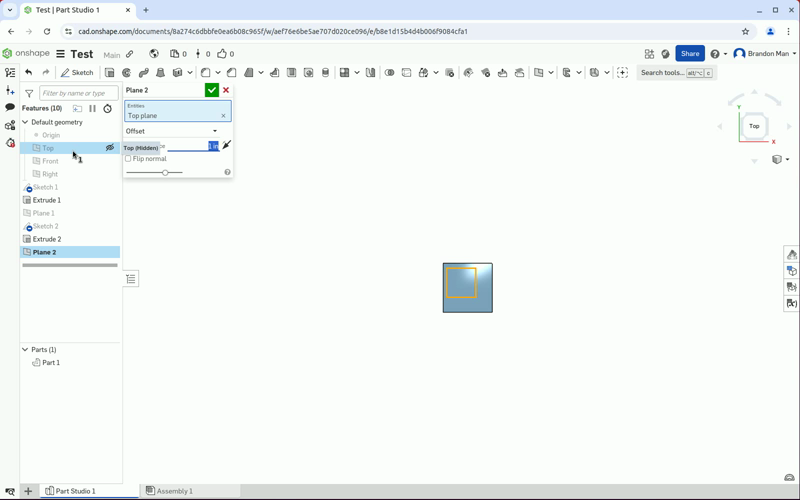
text(23.108)
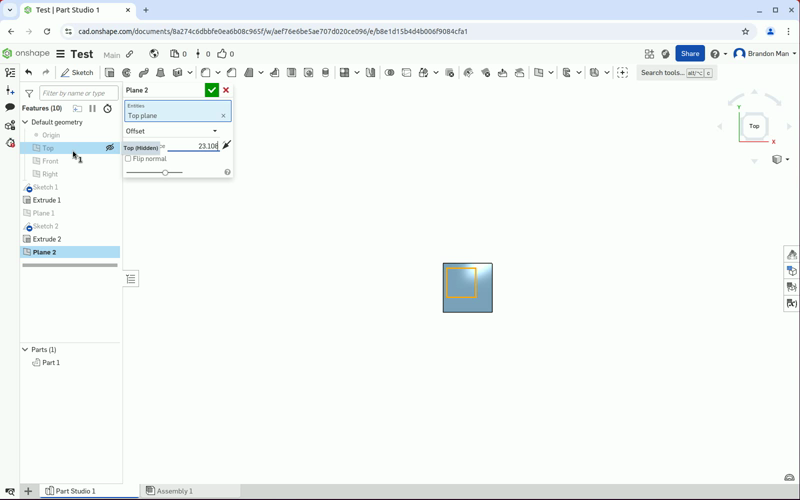
key(enter, 2)
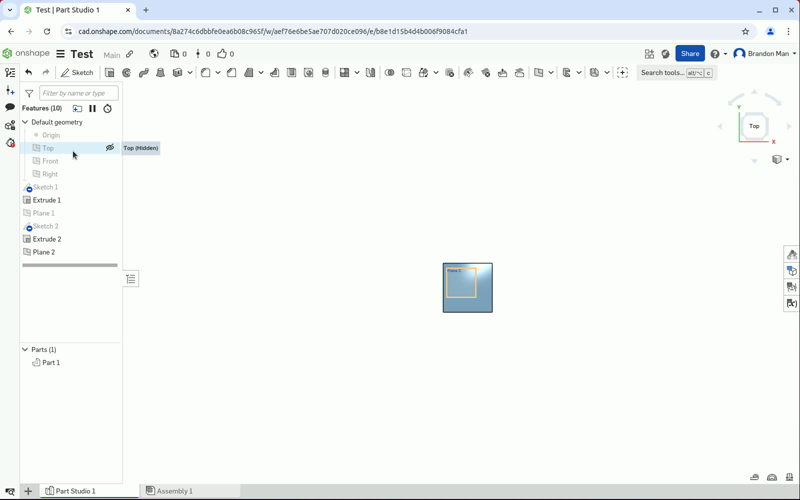
key(shift+s)
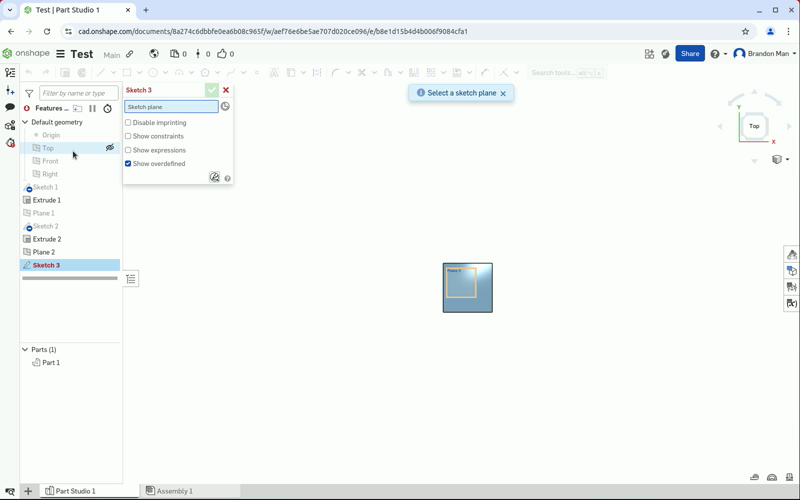
mouse_move(73, 254)
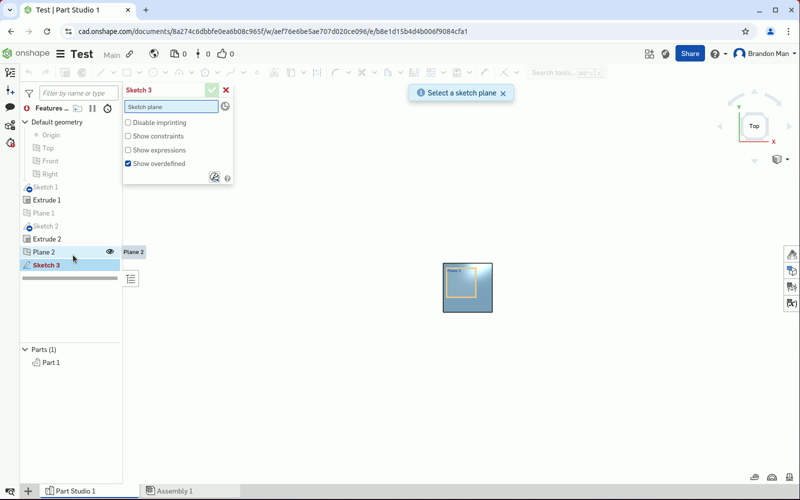
click(73, 254)
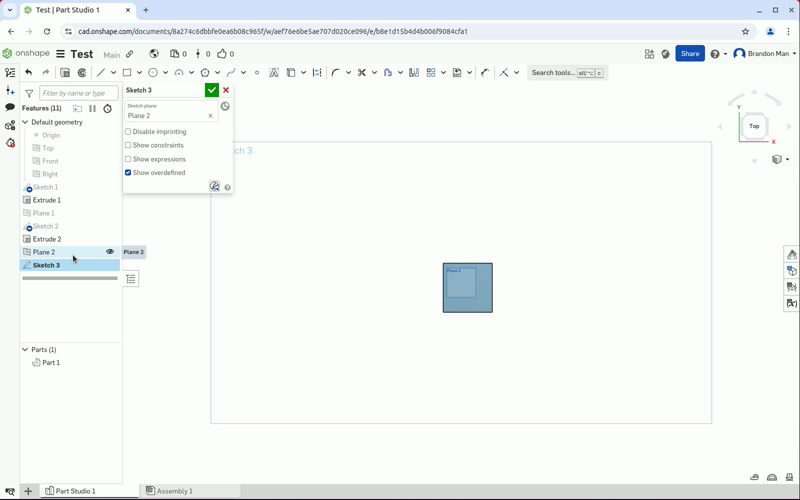
mouse_move(73, 352)
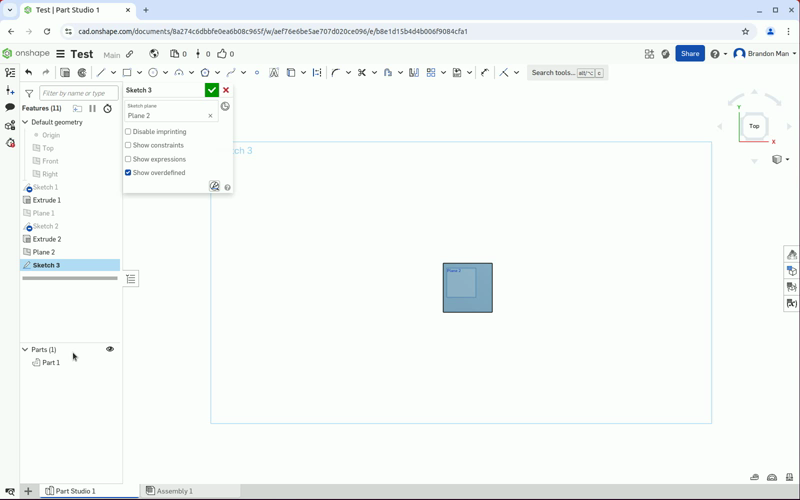
key(y)
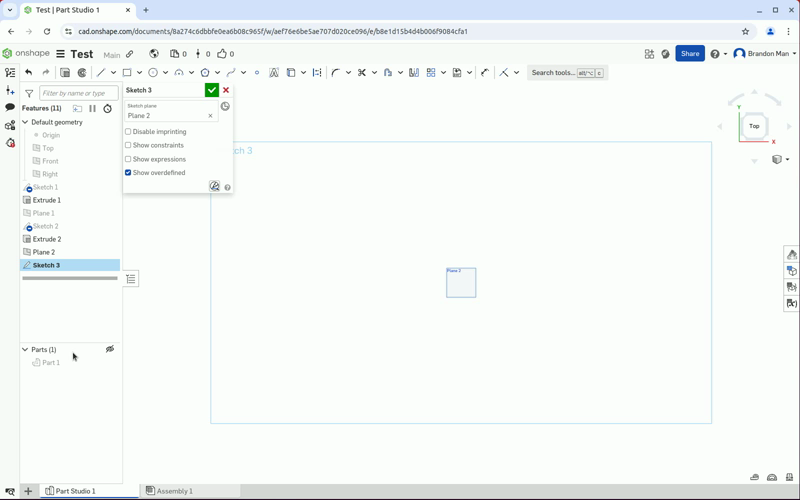
key(l)
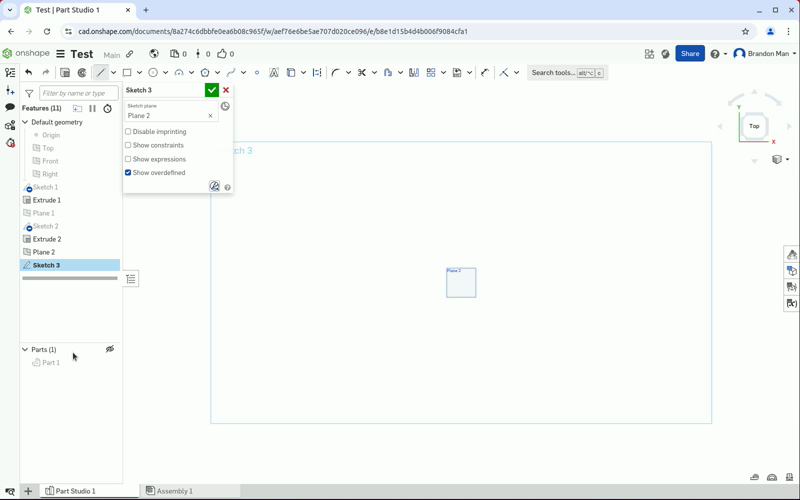
key_down(shift)
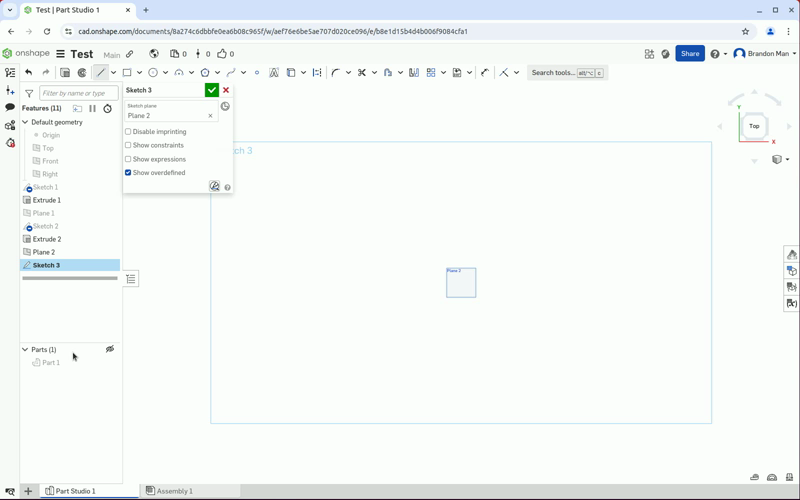
mouse_move(449, 305)
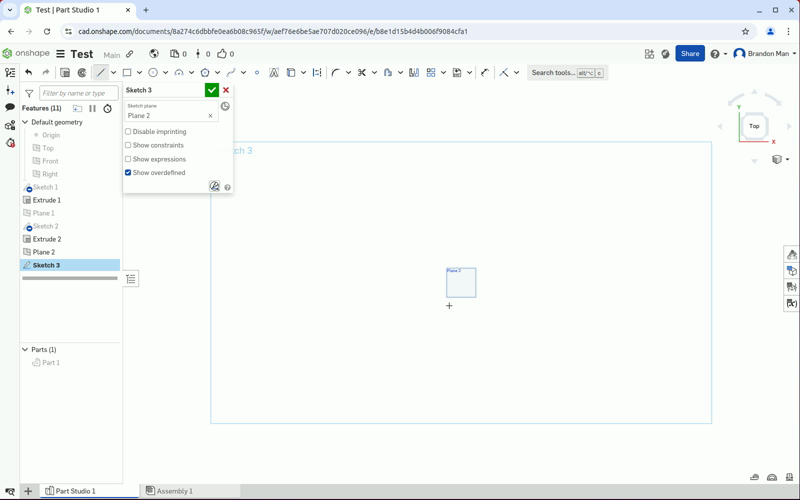
click(449, 305)
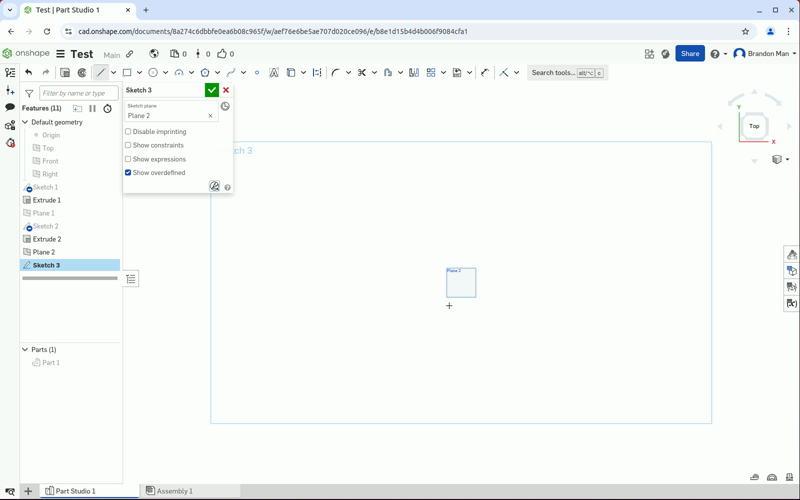
key_up(shift)
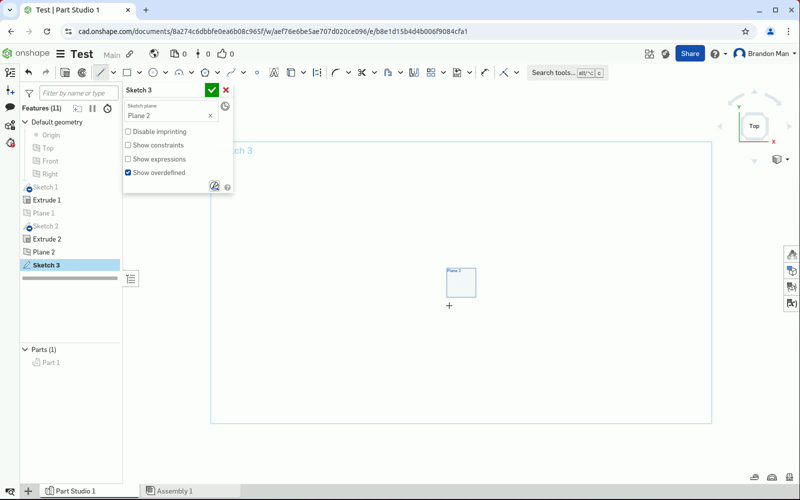
key_down(shift)
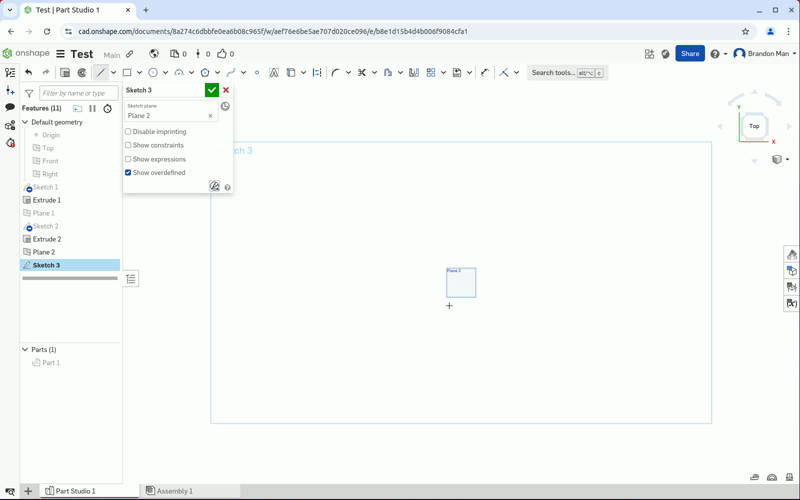
mouse_move(479, 305)
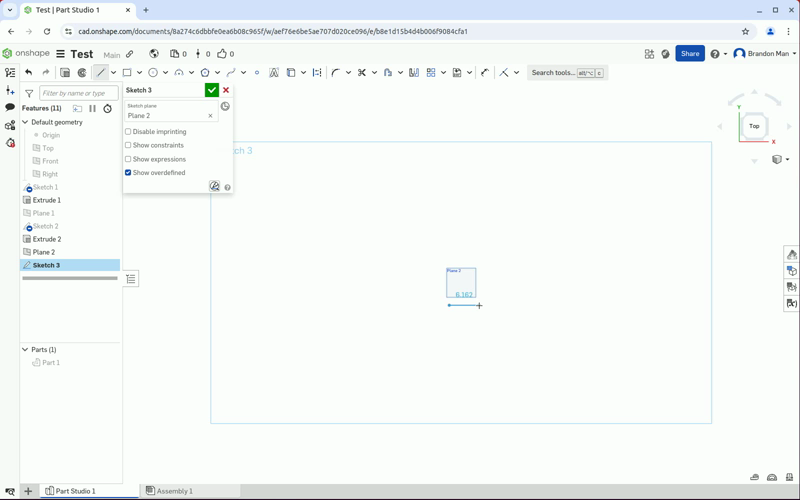
mouse_move(486, 305)
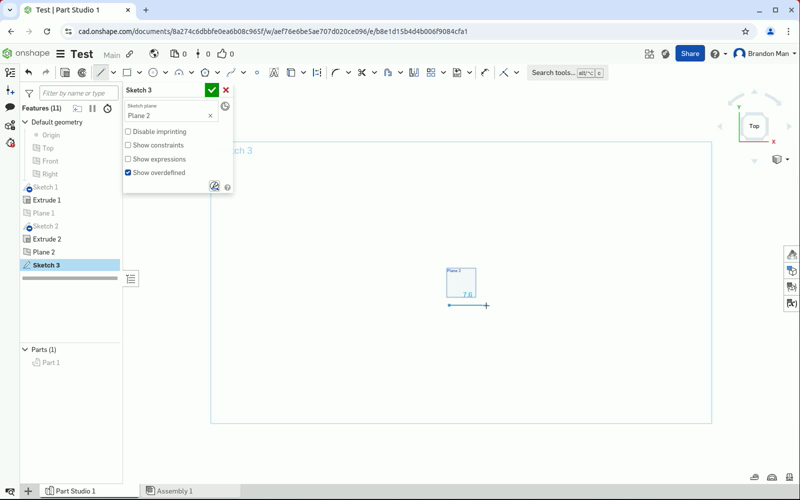
click(486, 305)
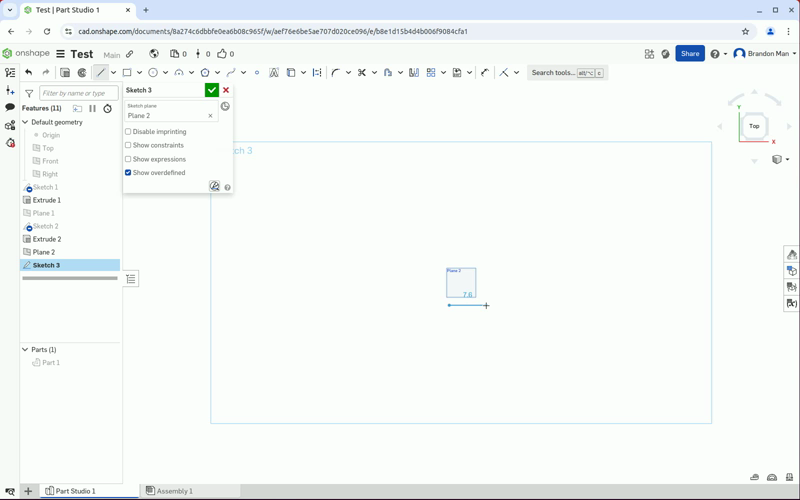
key_up(shift)
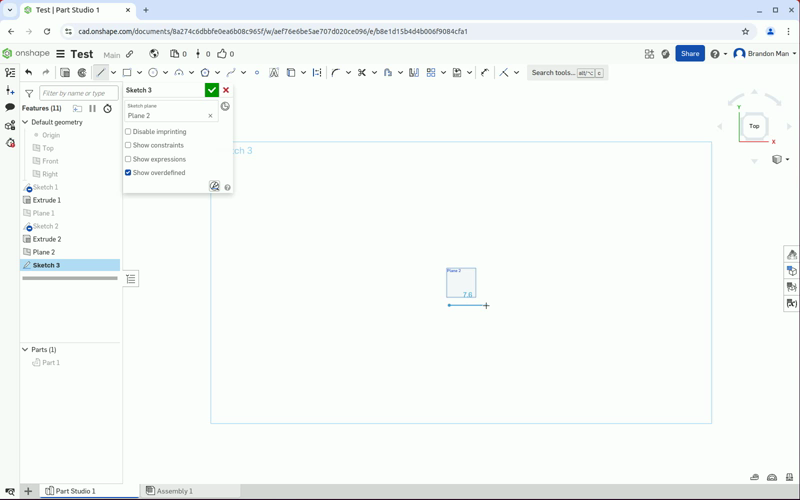
key_down(shift)
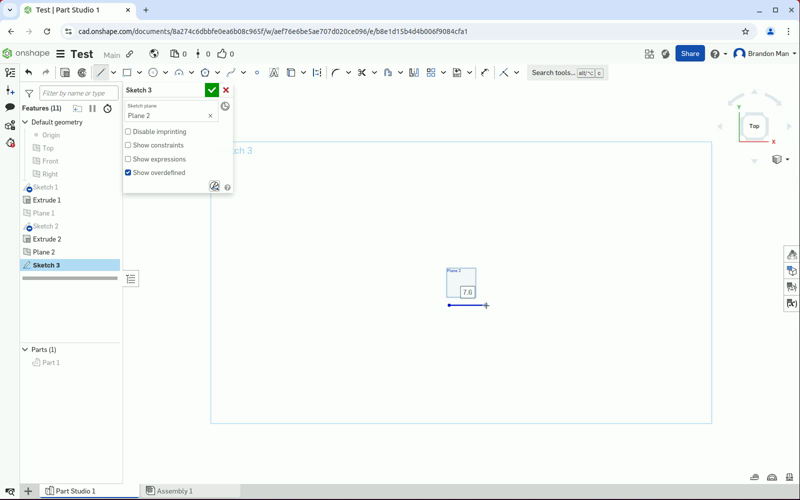
mouse_move(516, 305)
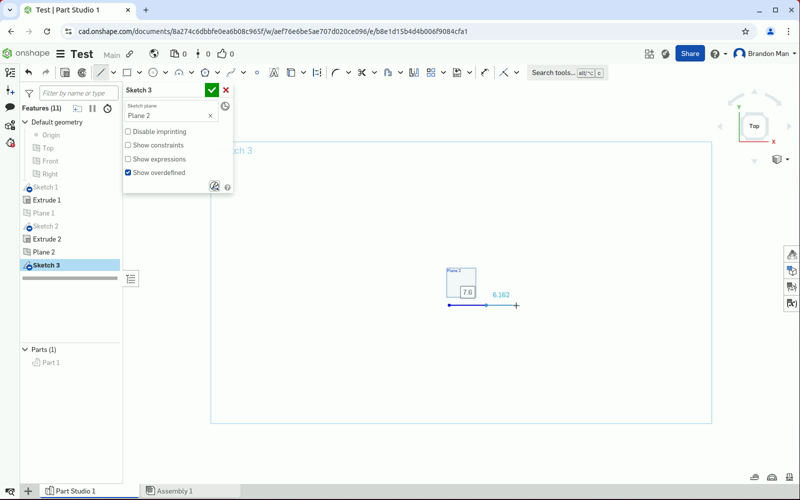
mouse_move(486, 267)
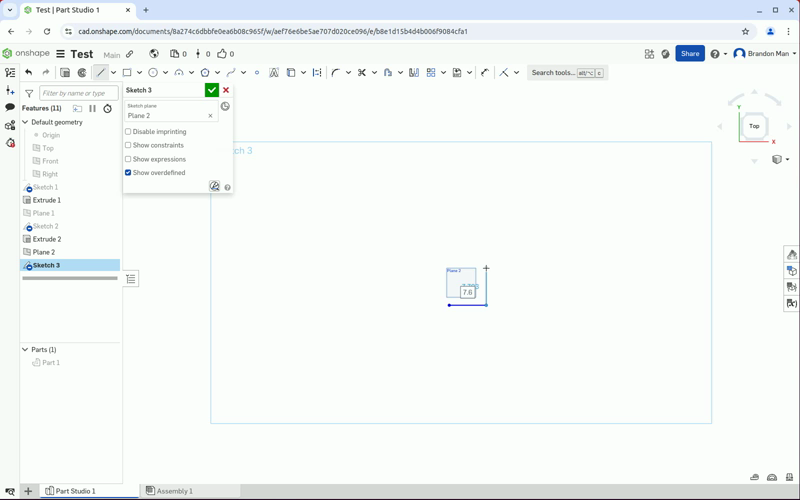
click(486, 267)
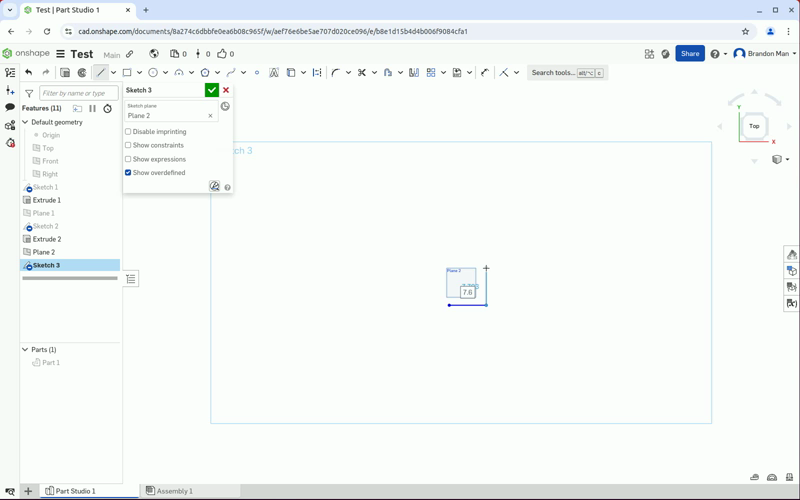
key_up(shift)
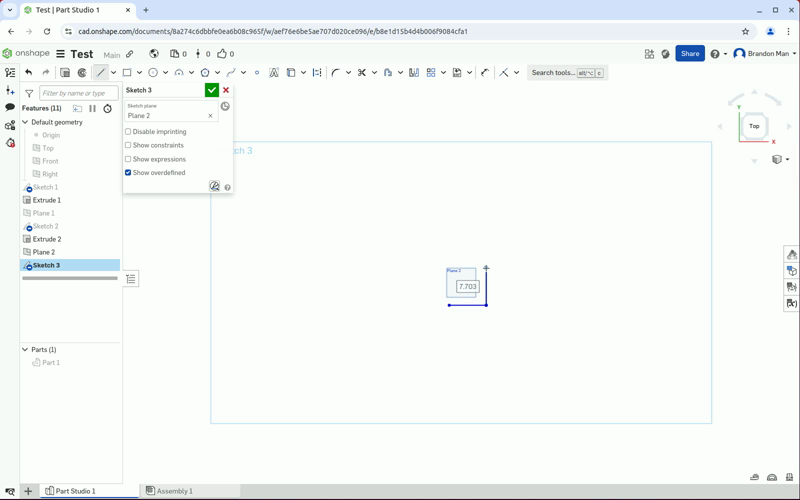
key_down(shift)
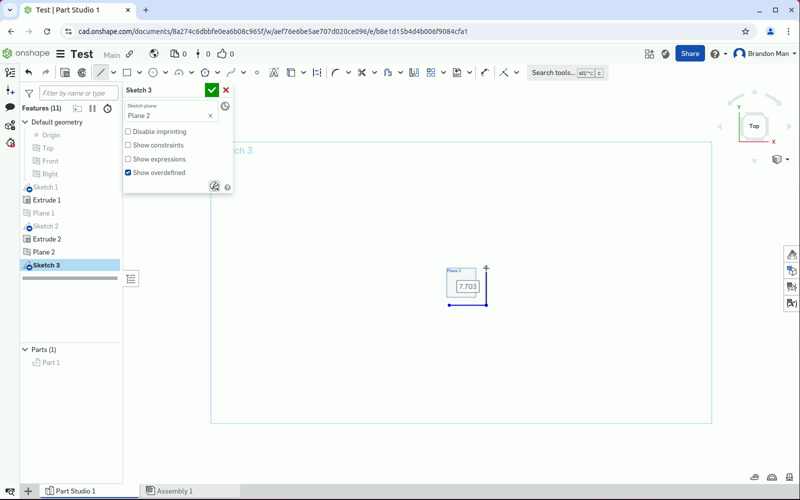
mouse_move(516, 267)
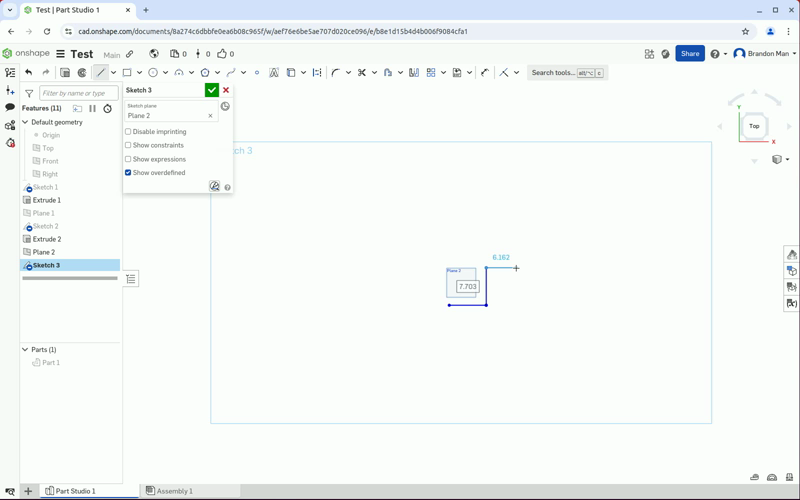
mouse_move(449, 267)
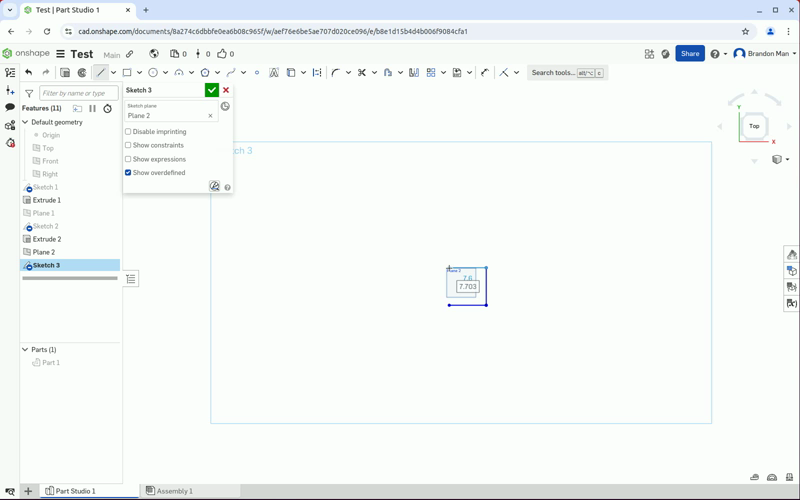
click(449, 267)
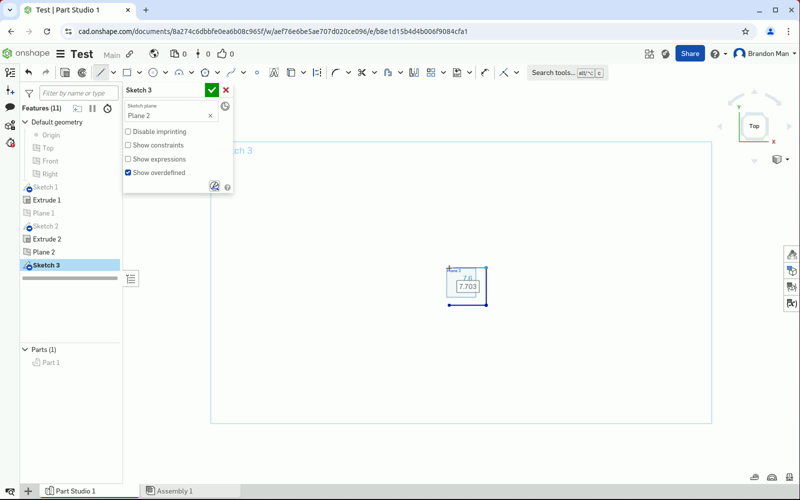
key_up(shift)
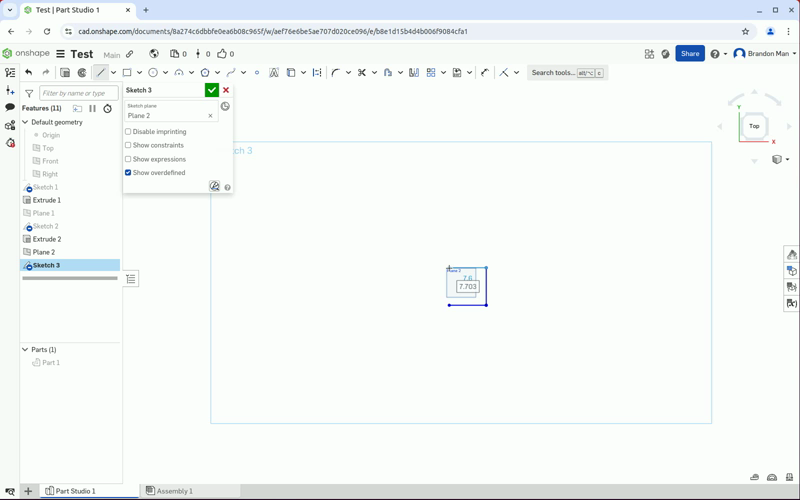
mouse_move(479, 267)
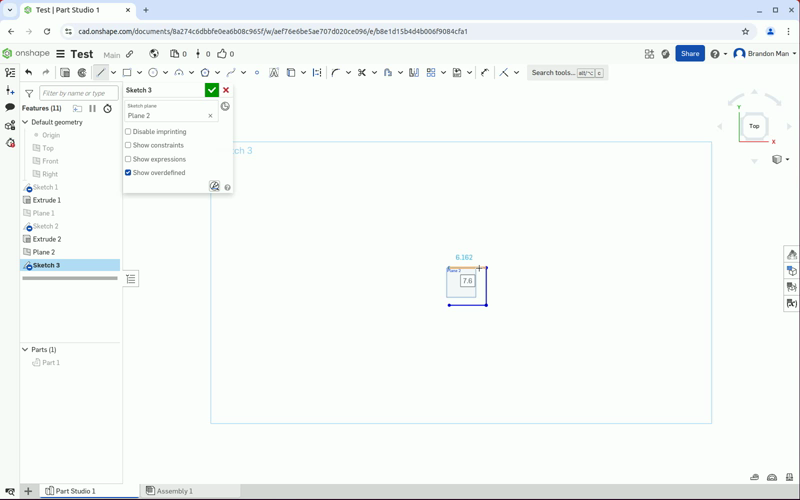
key_down(shift)
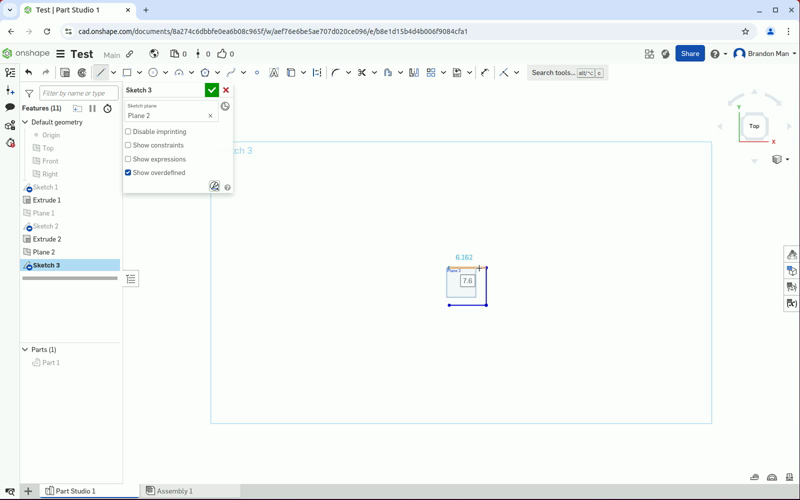
mouse_move(449, 305)
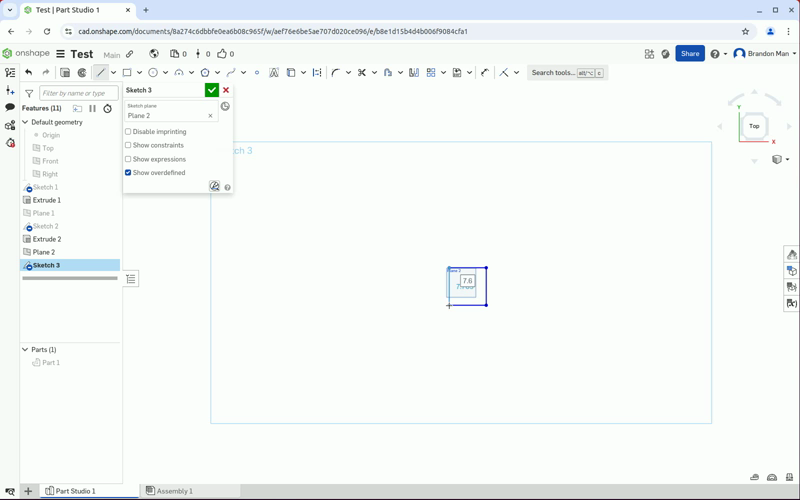
key_up(shift)
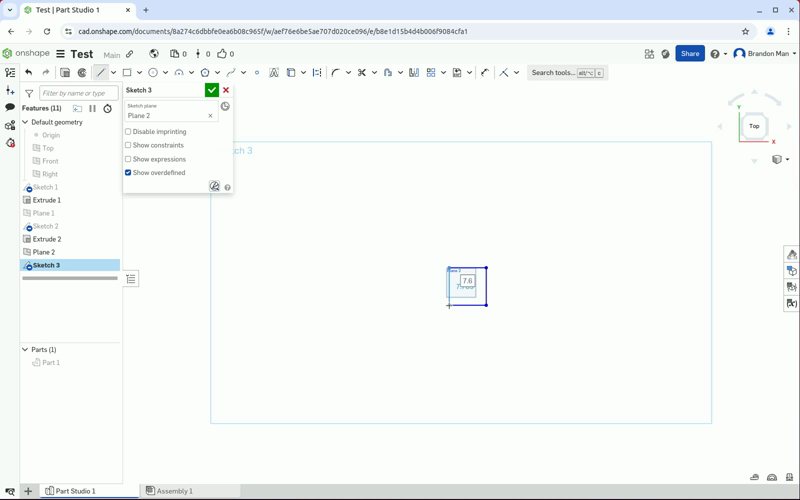
click(449, 305)
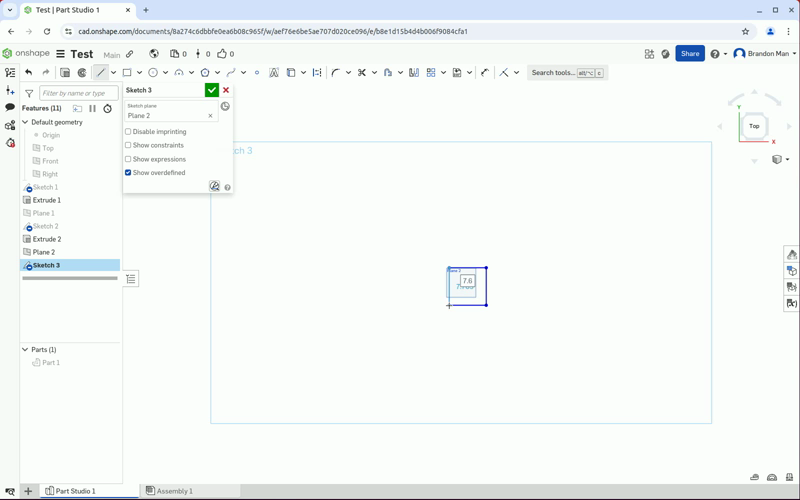
key(esc)
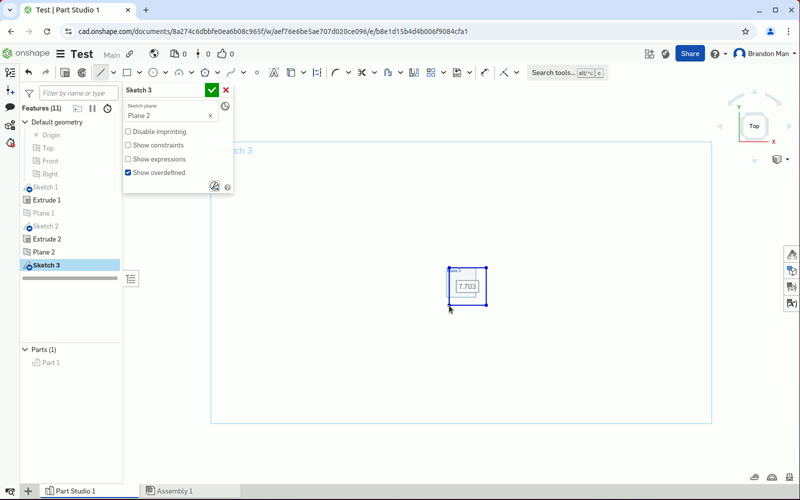
mouse_move(465, 288)
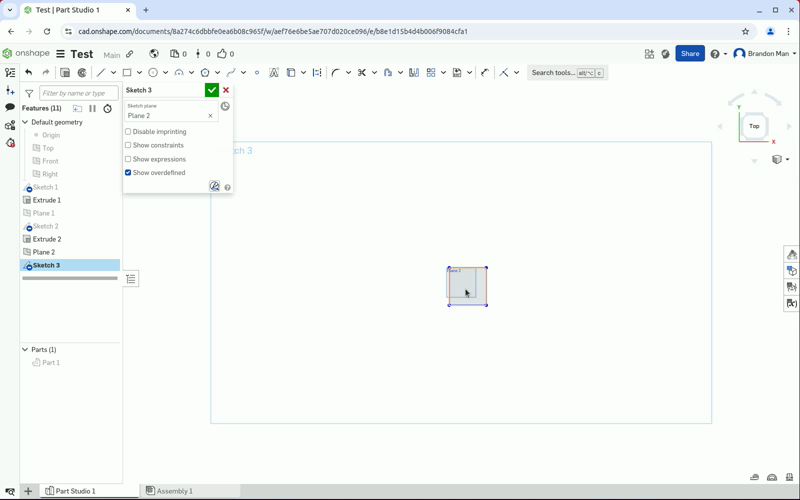
scroll(6)
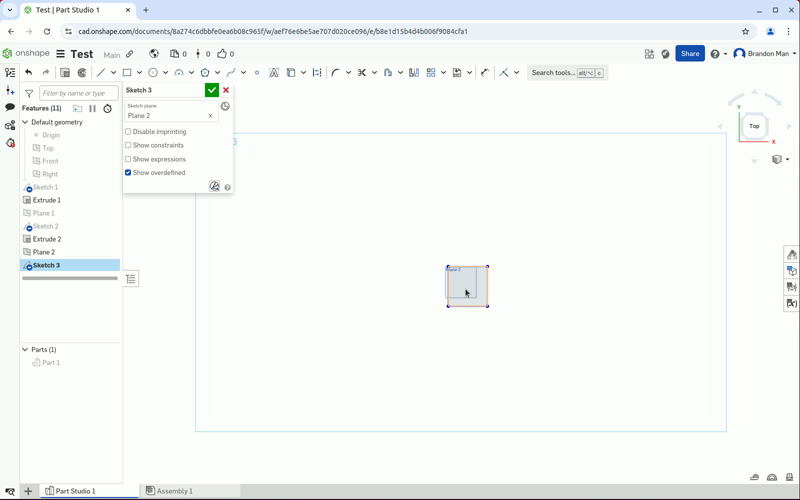
scroll(6)
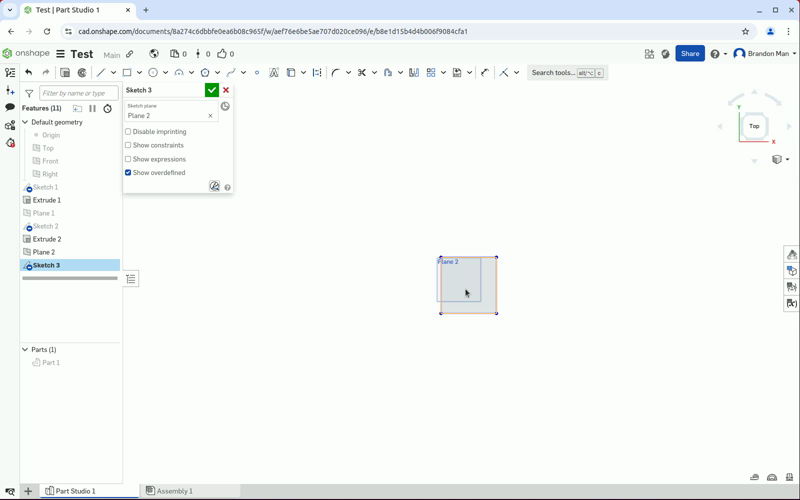
scroll(6)
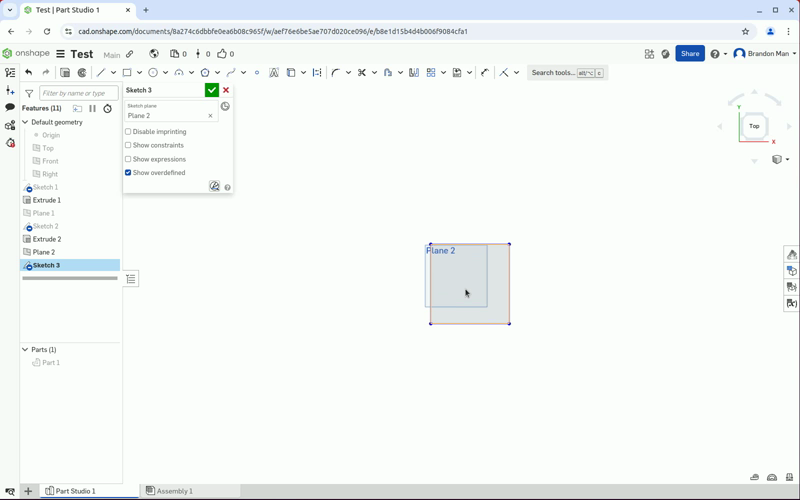
scroll(6)
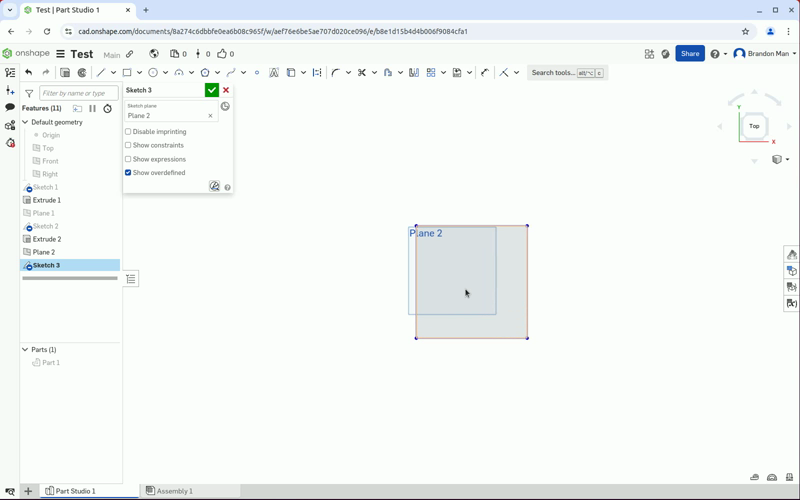
scroll(6)
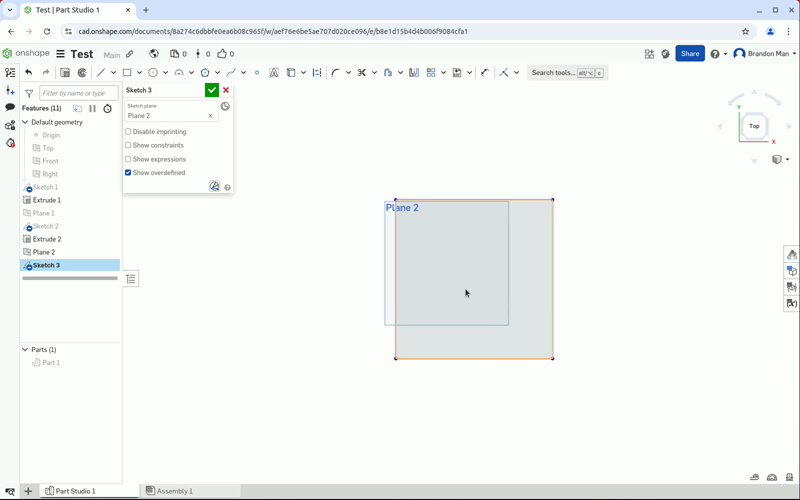
scroll(6)
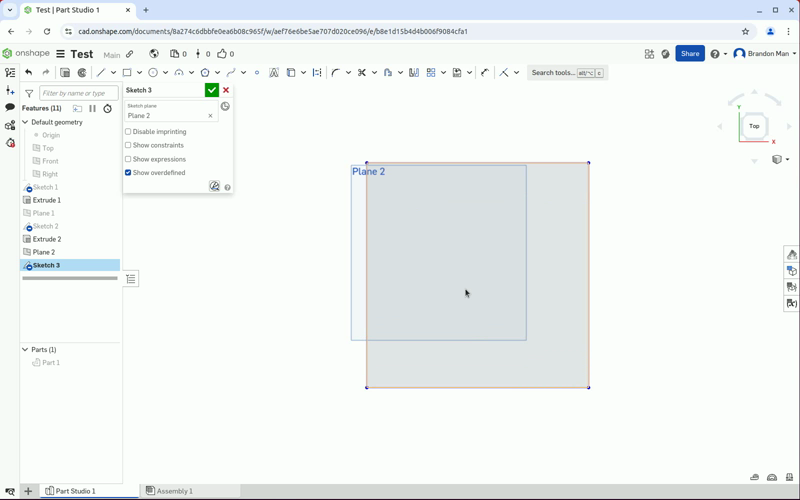
scroll(6)
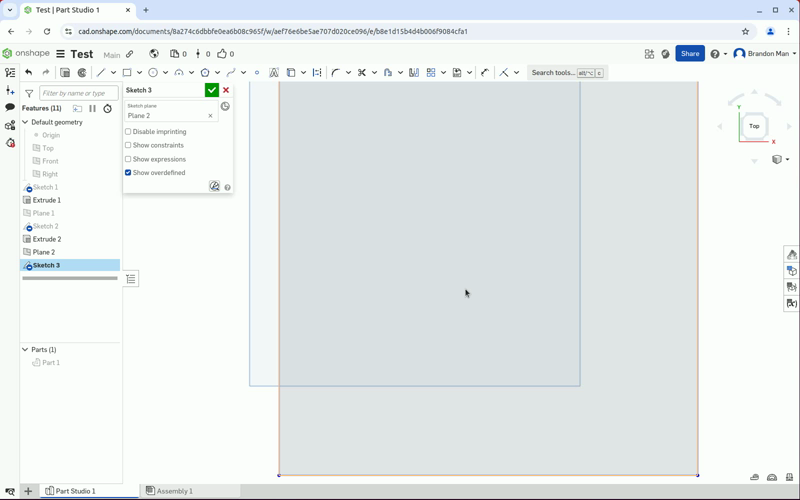
click(465, 288)
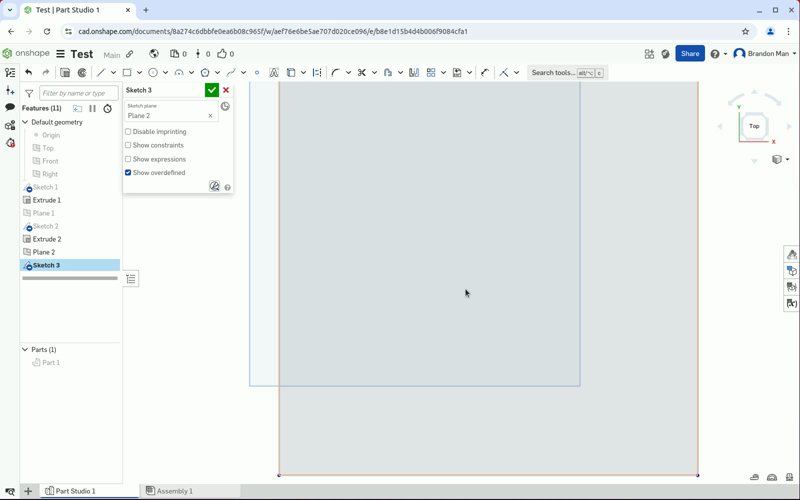
scroll(-6)
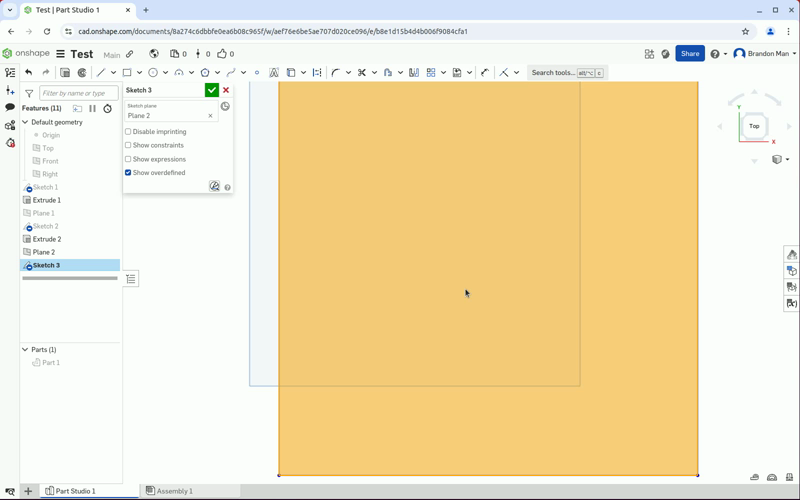
scroll(-6)
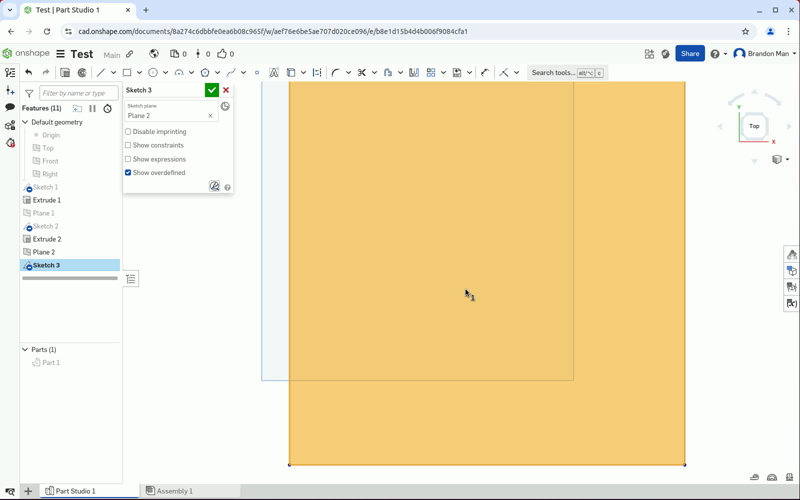
scroll(-6)
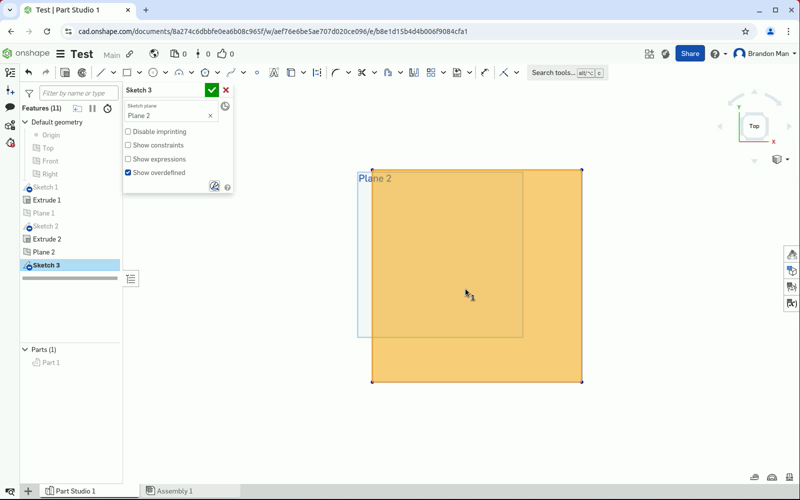
scroll(-6)
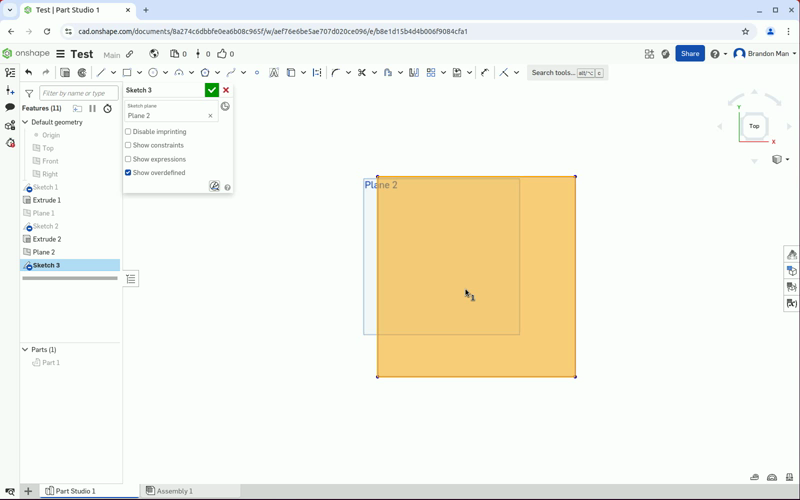
scroll(-6)
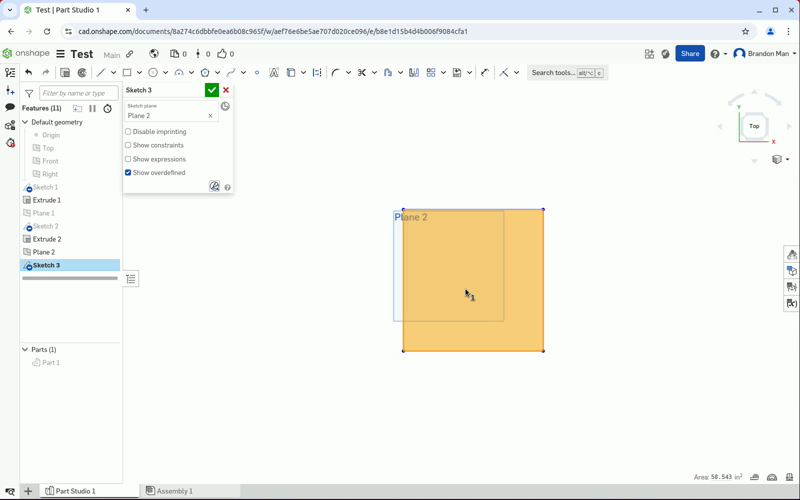
scroll(-6)
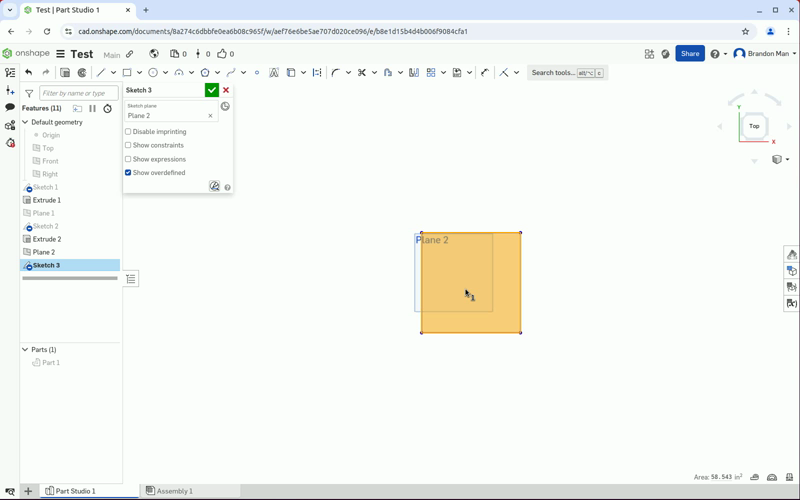
scroll(-6)
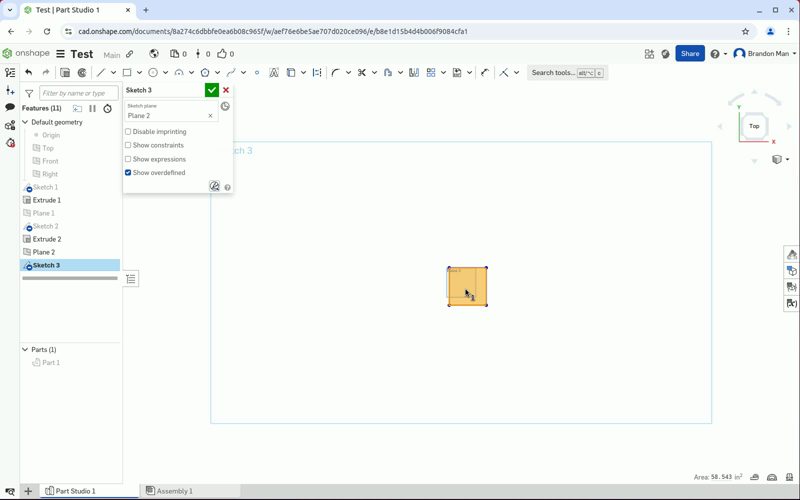
mouse_move(73, 352)
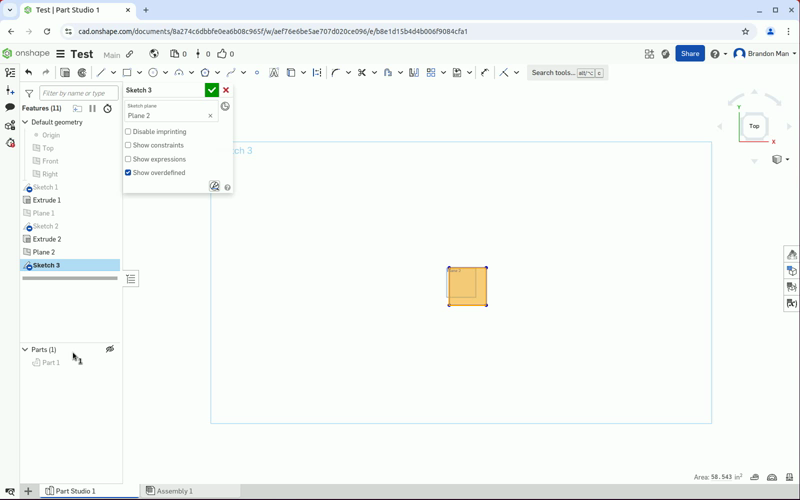
key(shift+y)
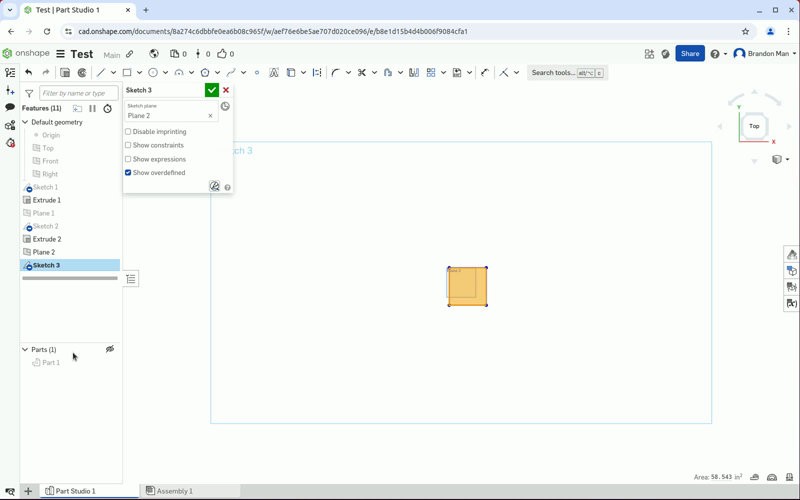
key(shift+e)
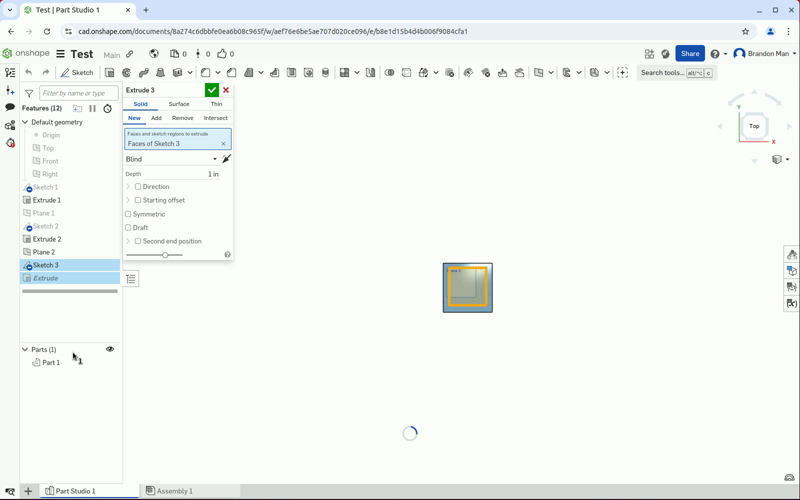
mouse_move(143, 106)
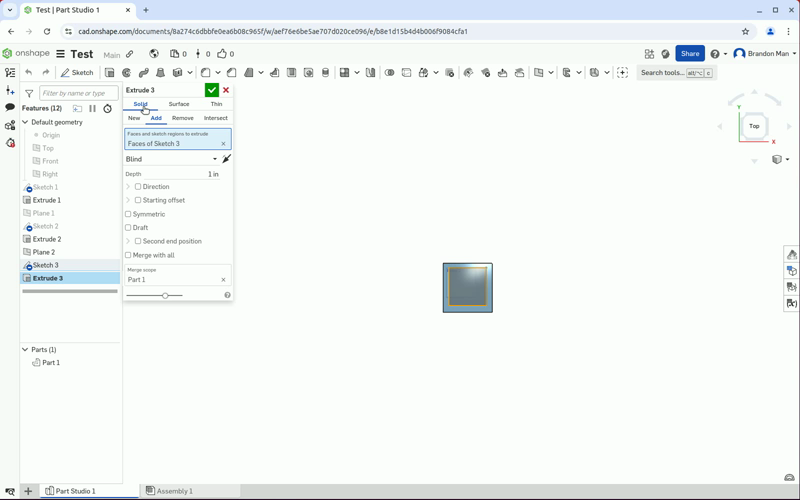
click(143, 106)
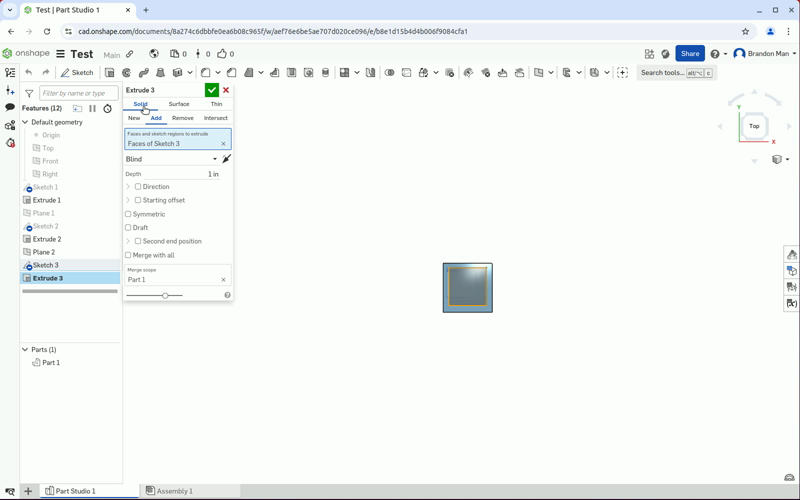
mouse_move(186, 120)
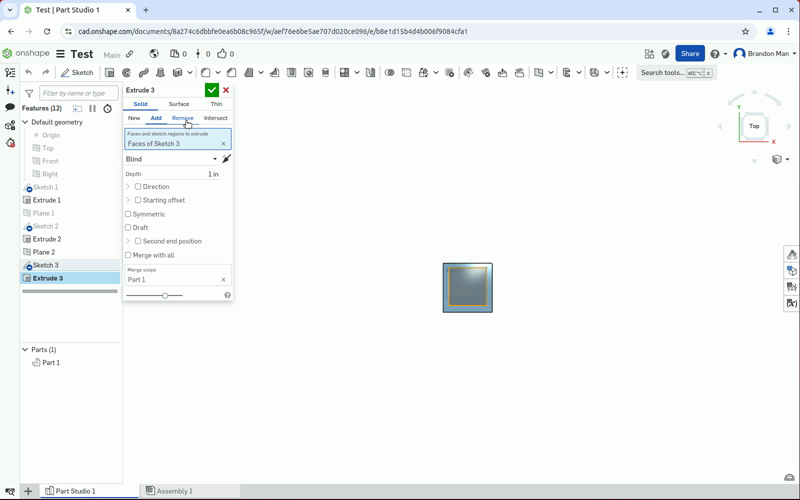
click(186, 120)
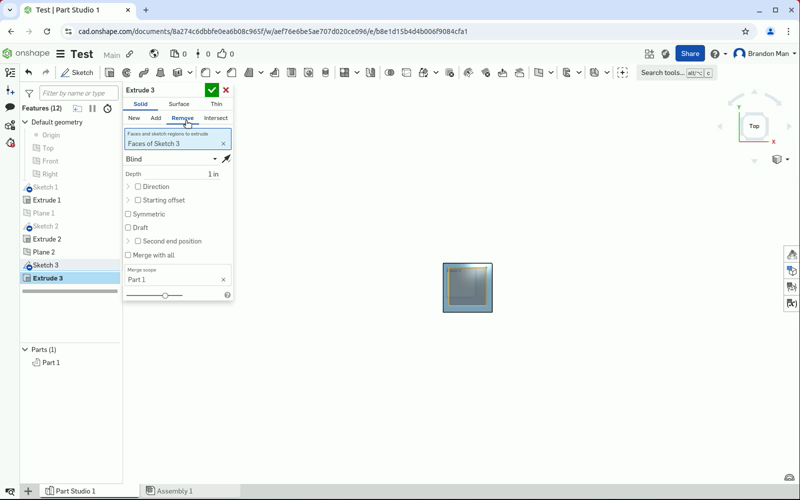
key(tab, 4)
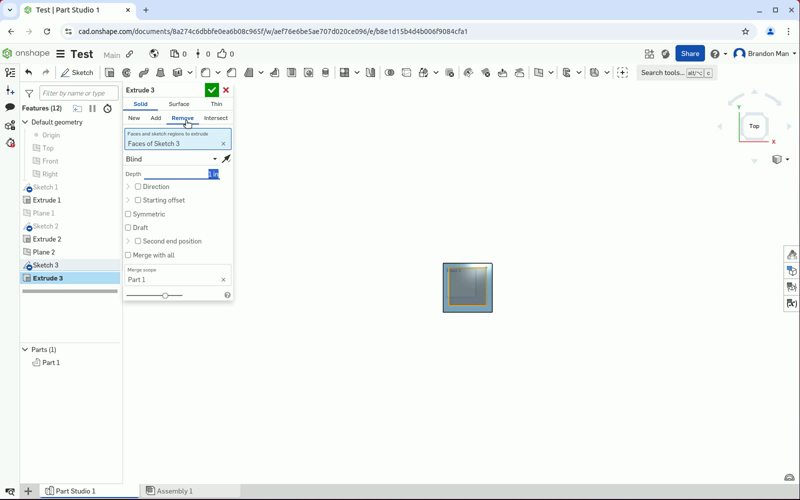
text(0.722)
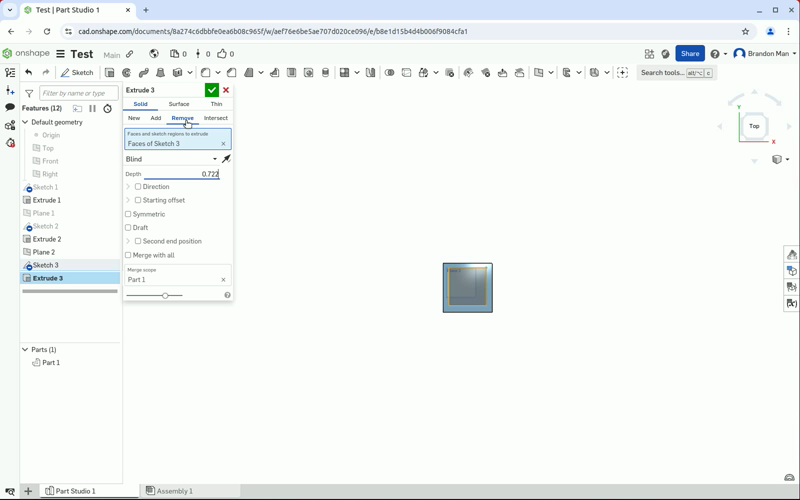
key(tab, 6)
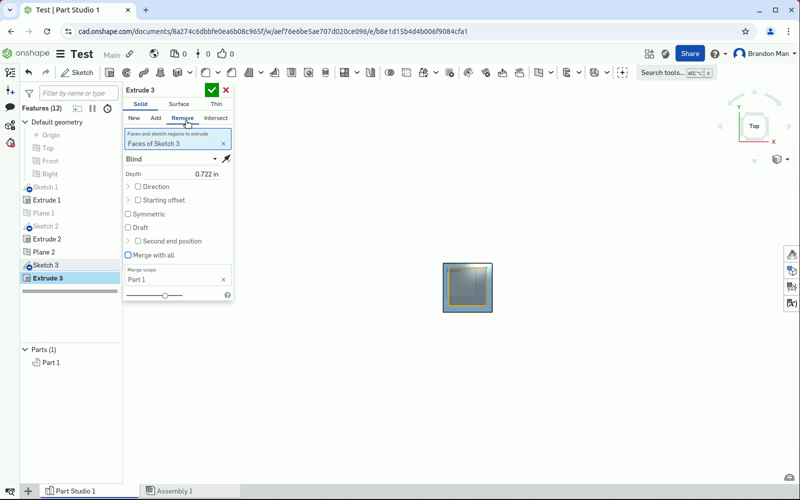
key(space)
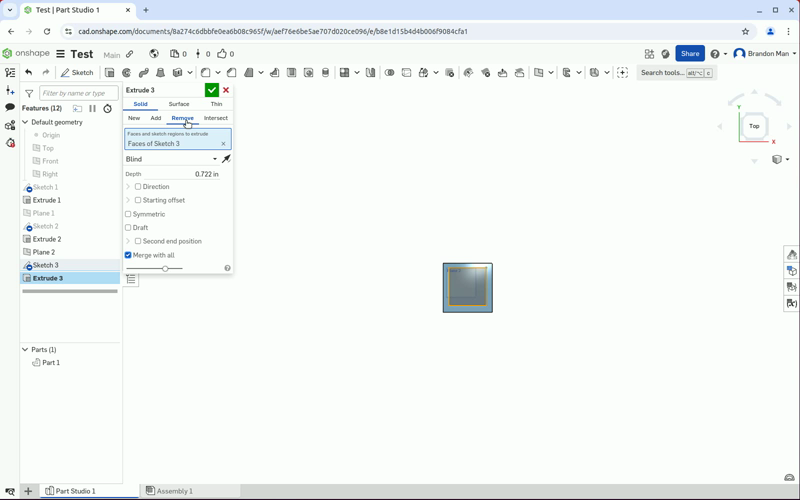
key(enter)
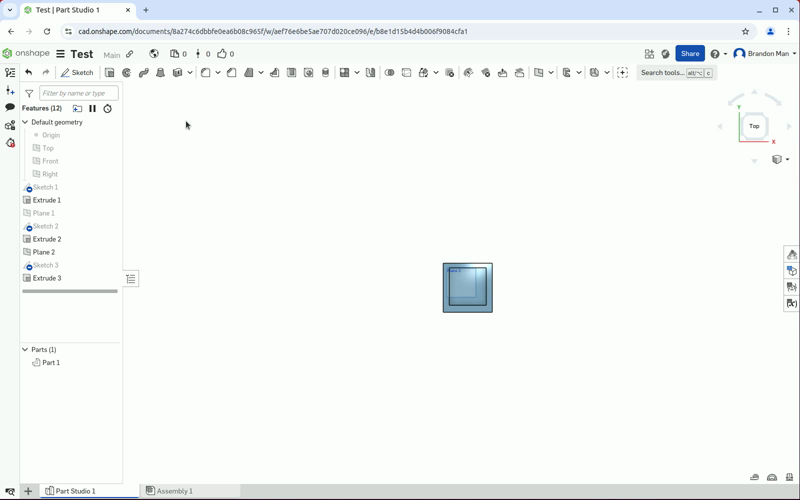
key(shift+h)
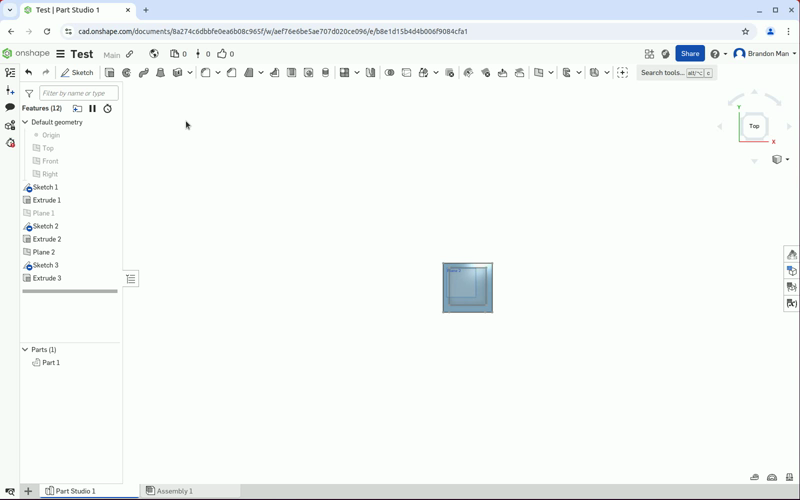
key(shift+h)
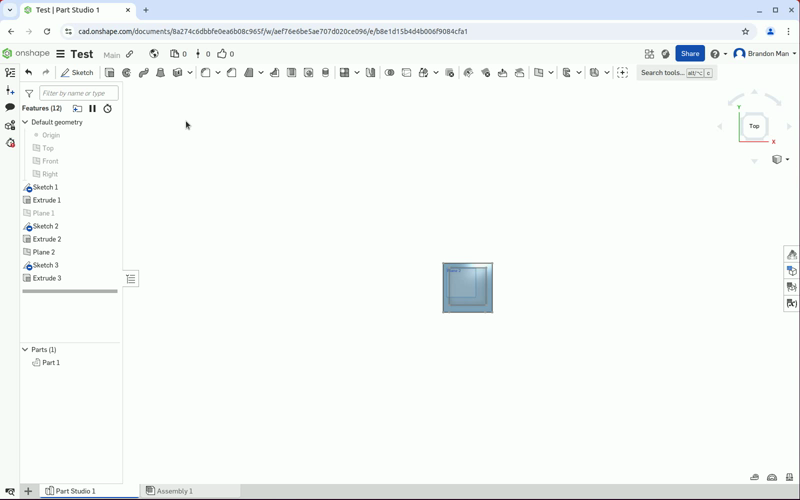
key(shift+7)
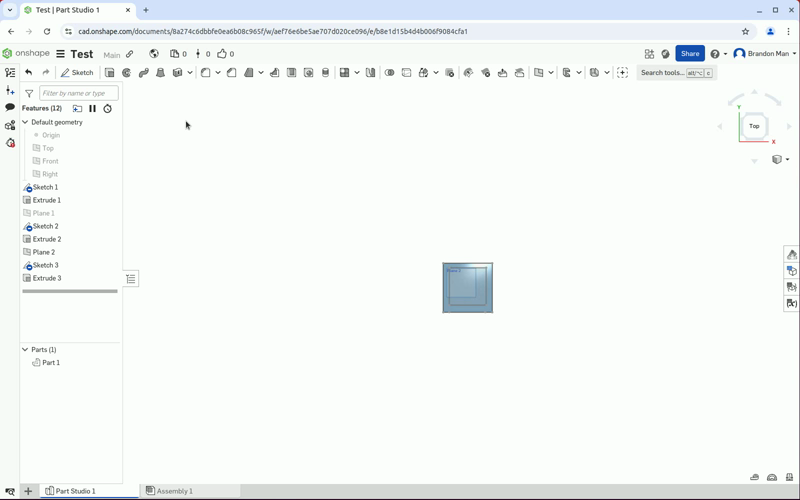
key(up, 3)
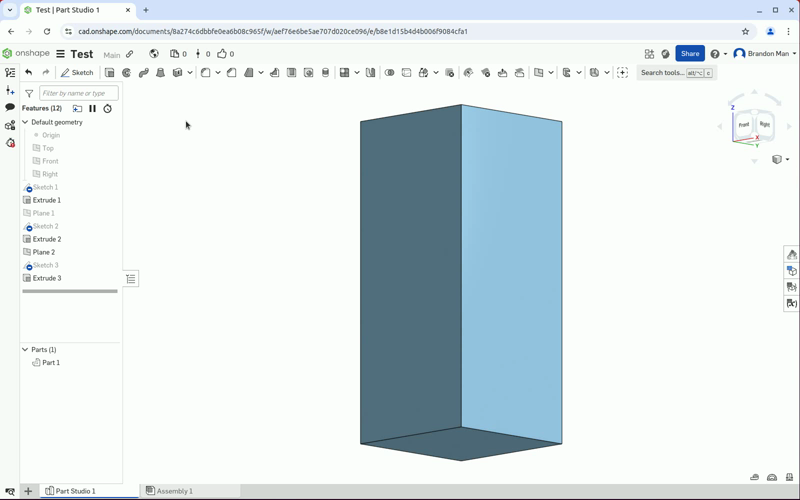
key(left, 3)
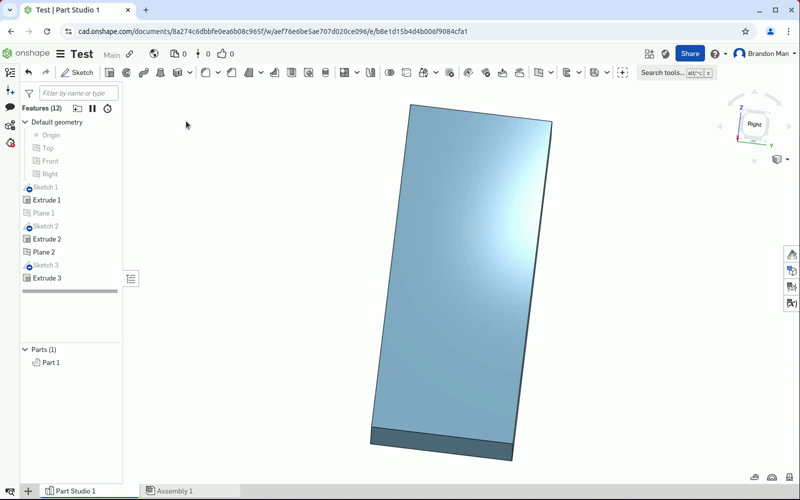
key(right, 3)
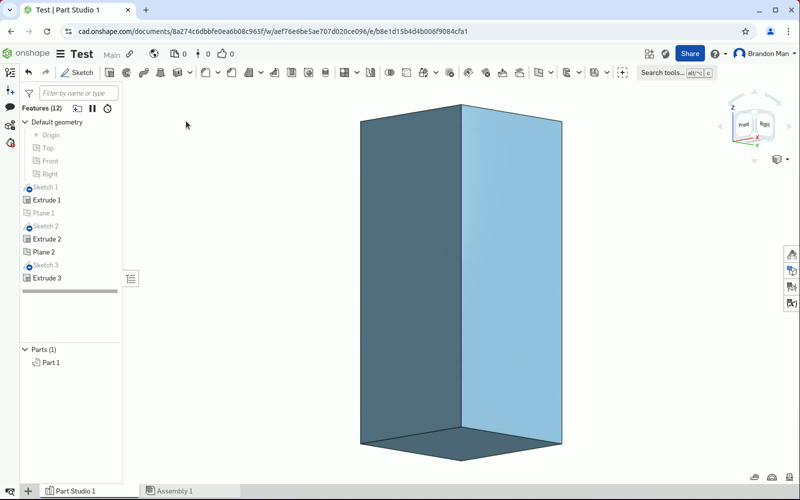
key(down, 3)
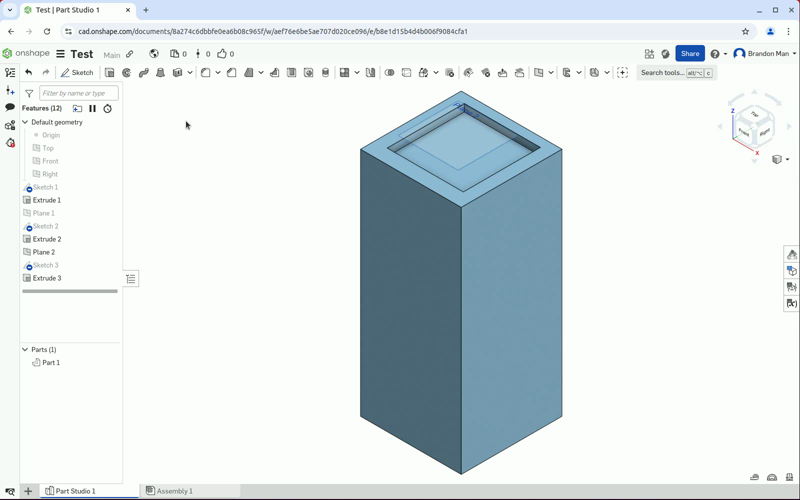
mouse_move(73, 189)
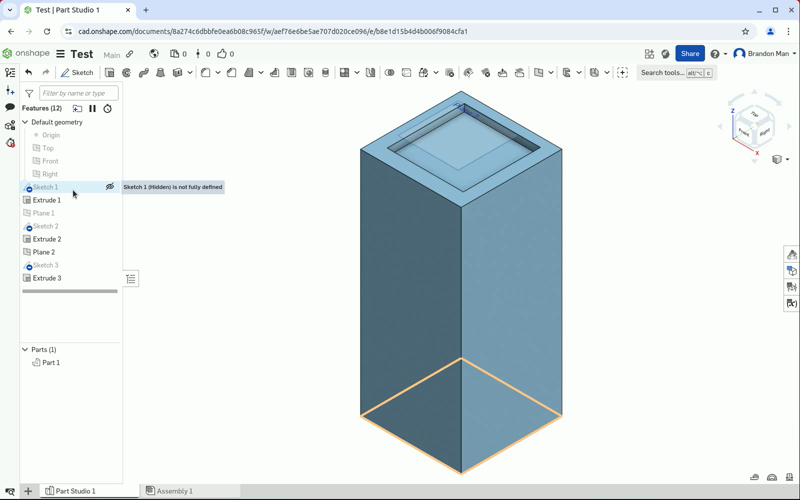
click(73, 189)